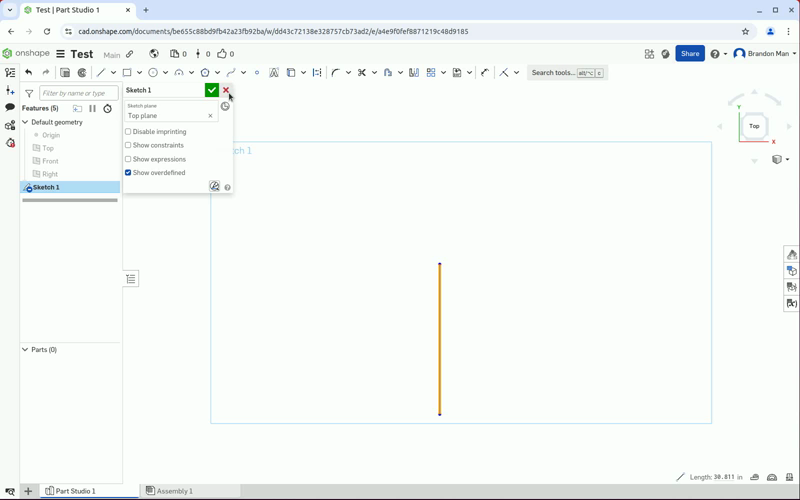
key(shift+h)
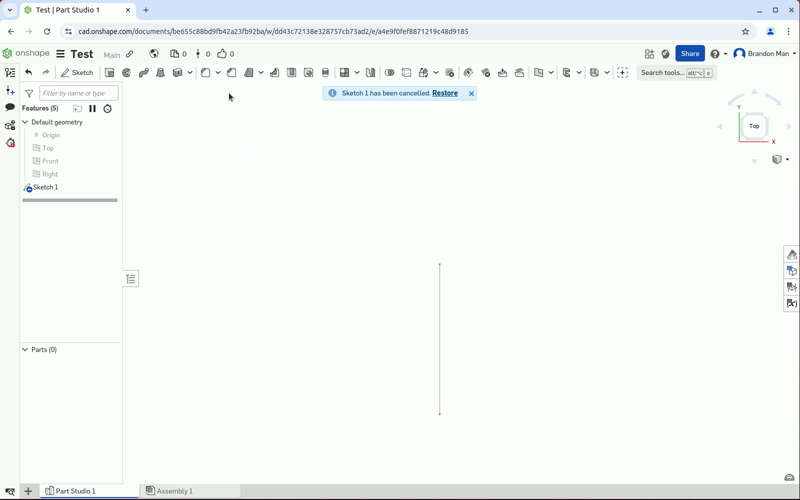
key(shift+s)
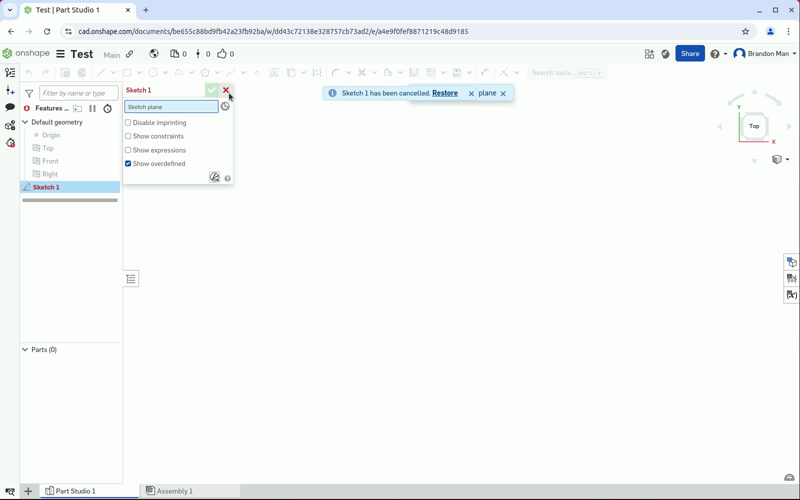
mouse_move(73, 150)
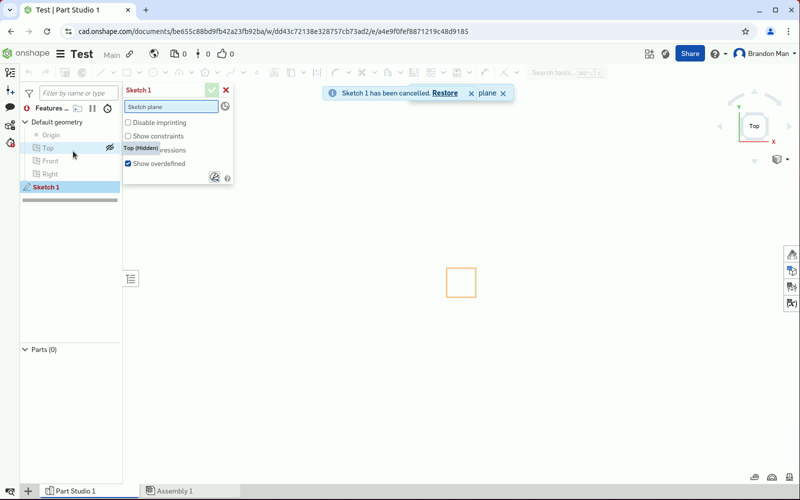
click(73, 150)
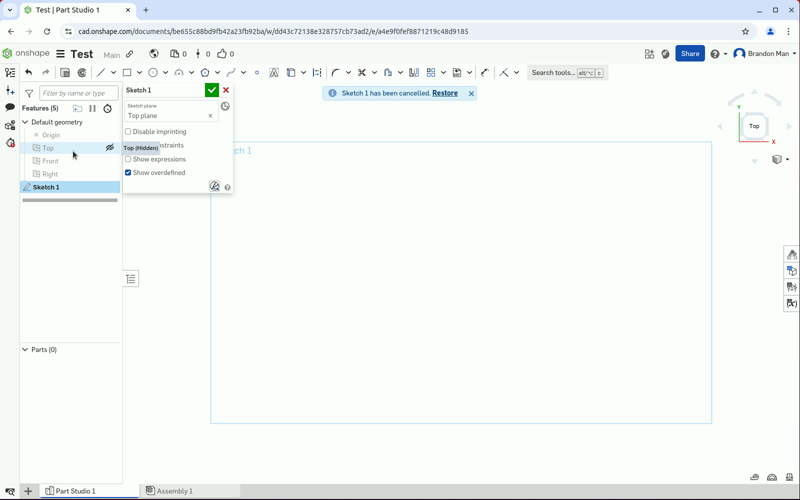
mouse_move(73, 352)
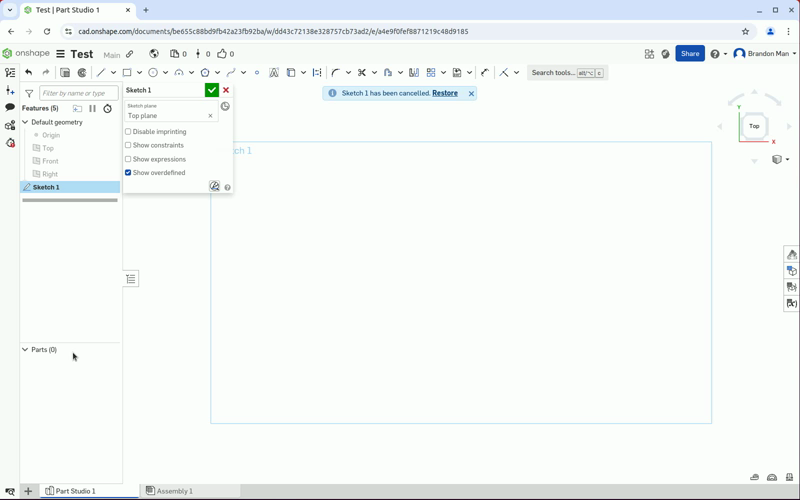
key(y)
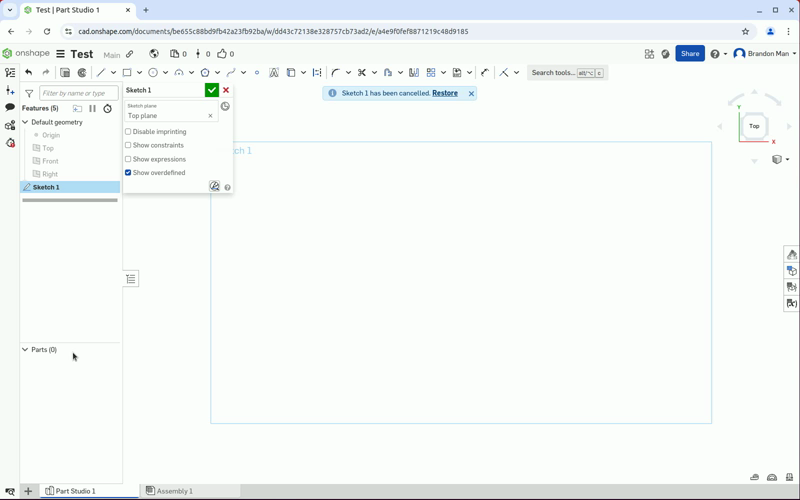
key(l)
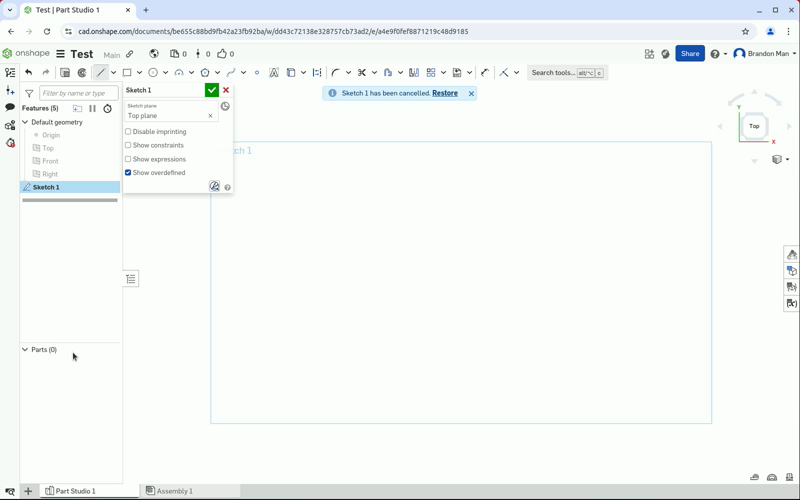
key_down(shift)
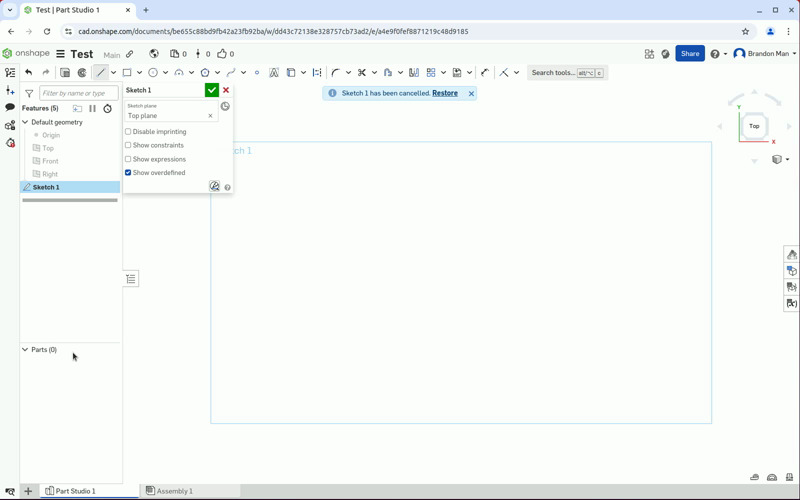
mouse_move(401, 395)
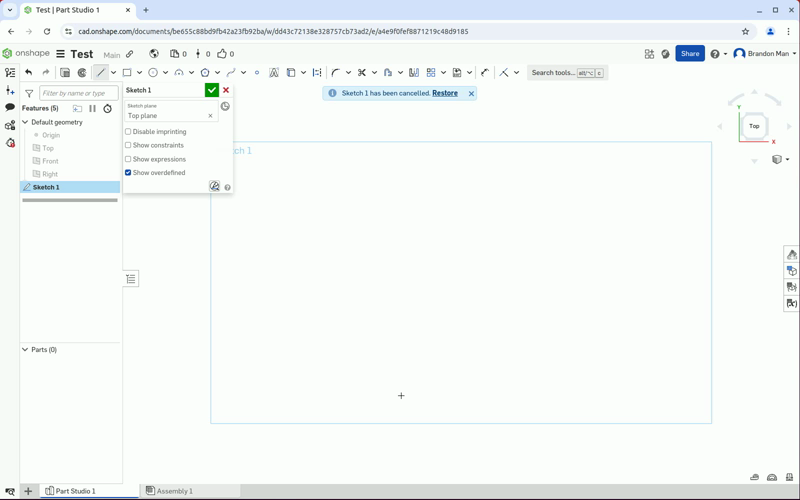
click(401, 395)
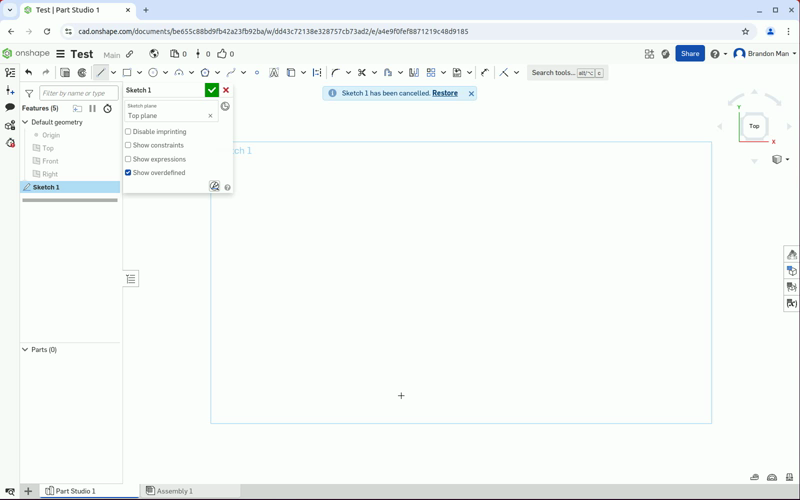
key_up(shift)
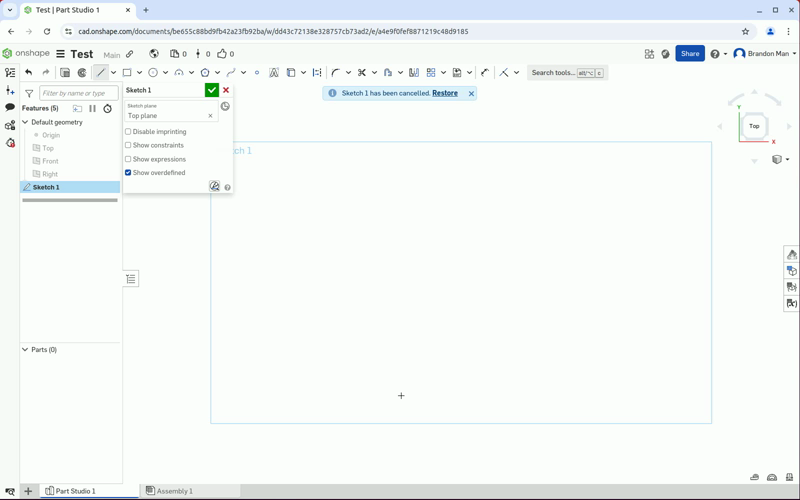
key_down(shift)
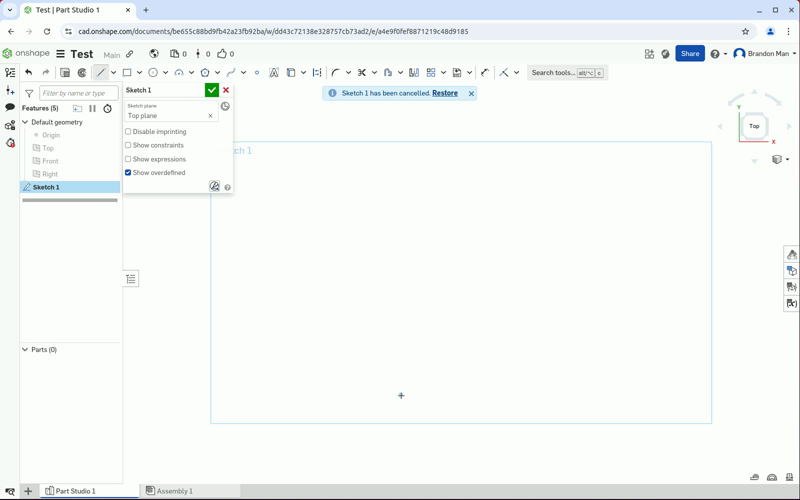
mouse_move(431, 395)
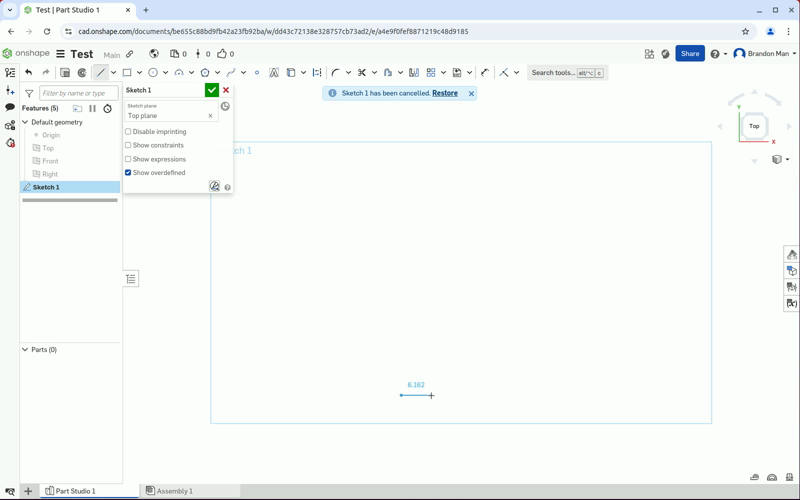
mouse_move(431, 395)
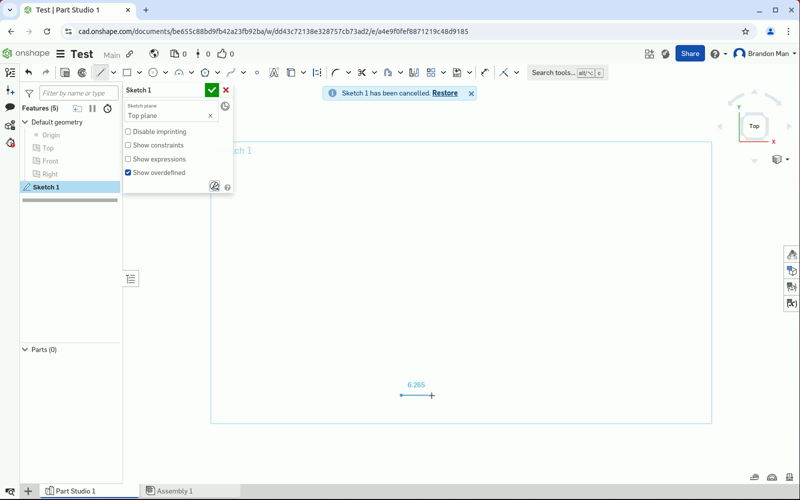
click(431, 395)
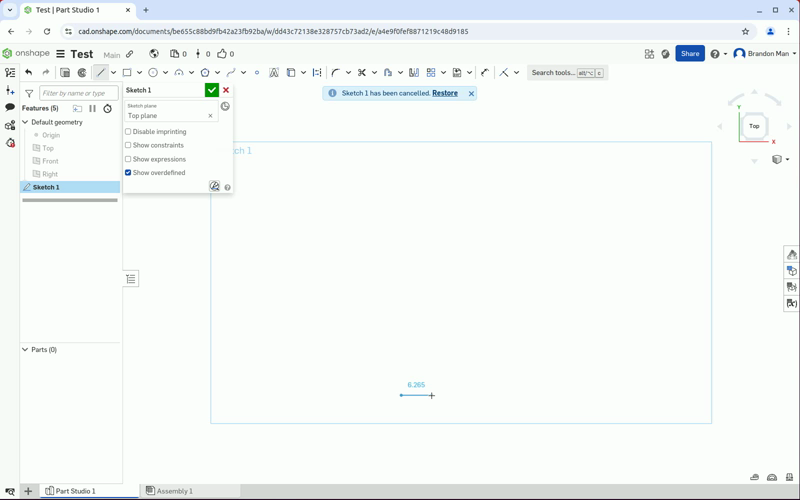
key_up(shift)
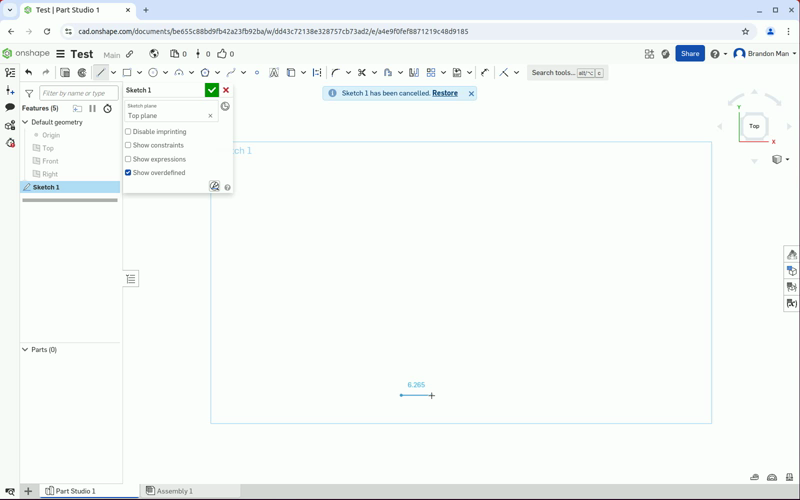
key_down(shift)
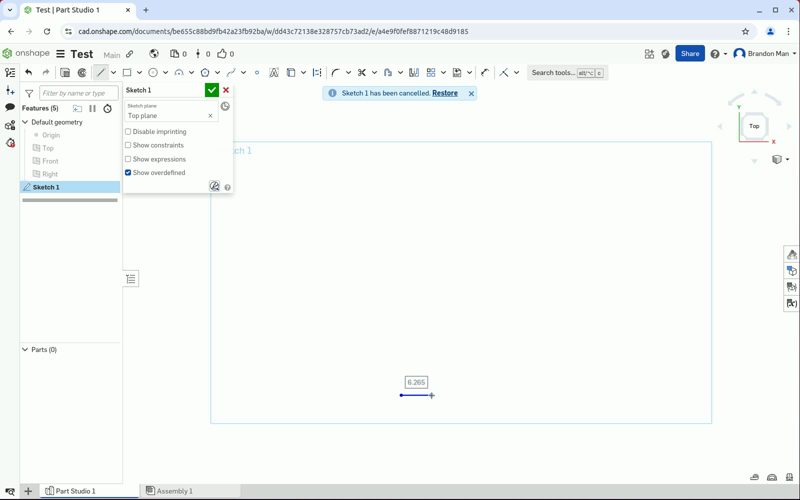
mouse_move(431, 283)
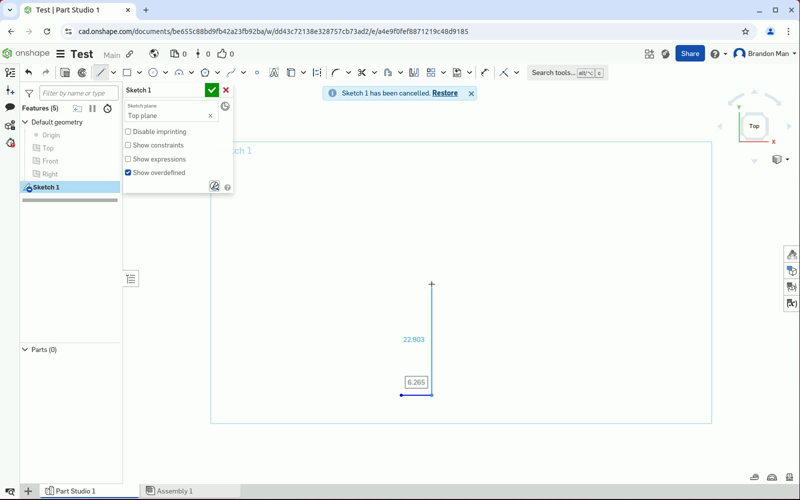
click(431, 283)
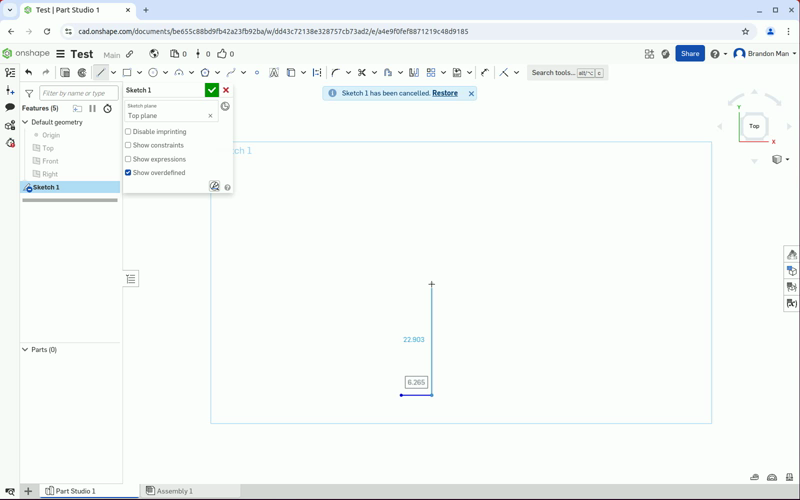
key_up(shift)
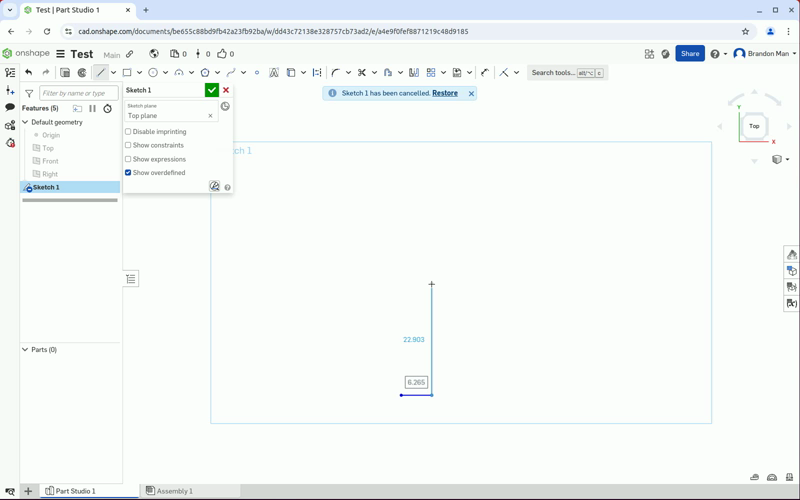
key(esc)
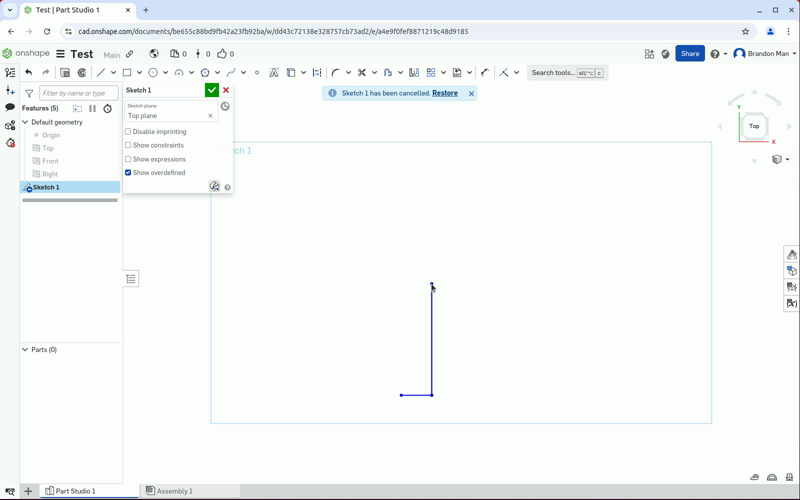
key(a)
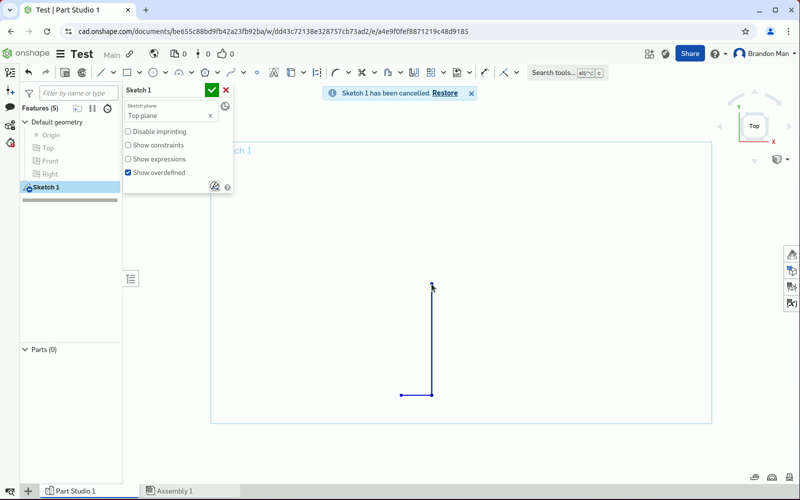
mouse_move(431, 283)
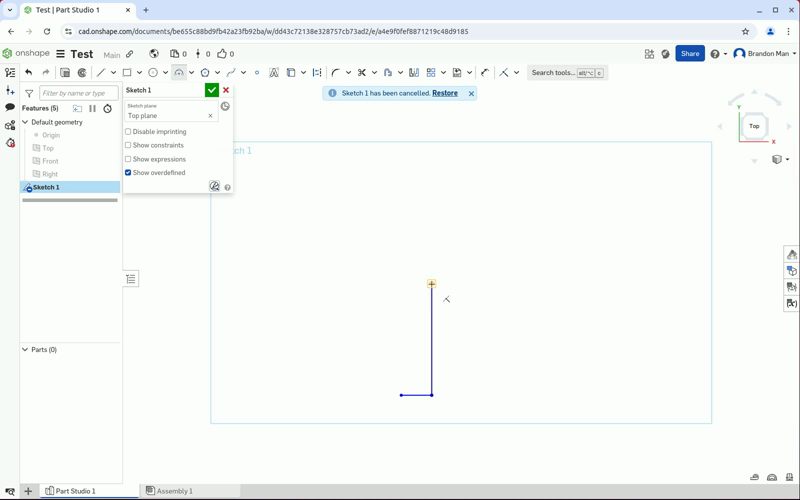
click(431, 283)
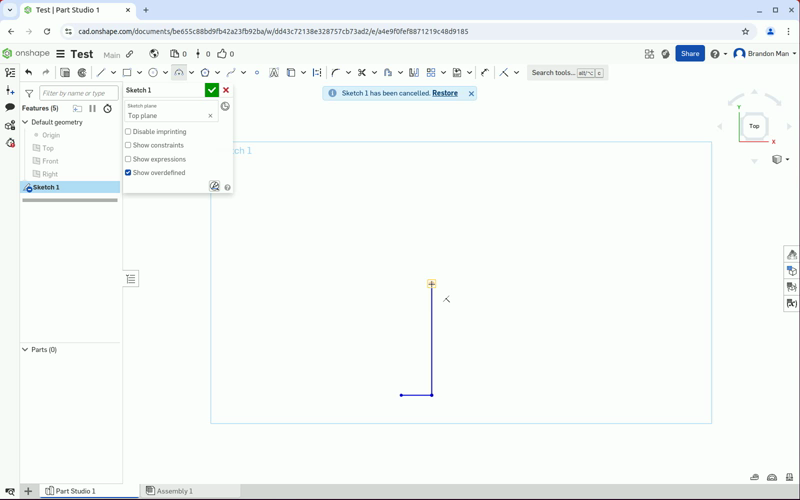
key_down(shift)
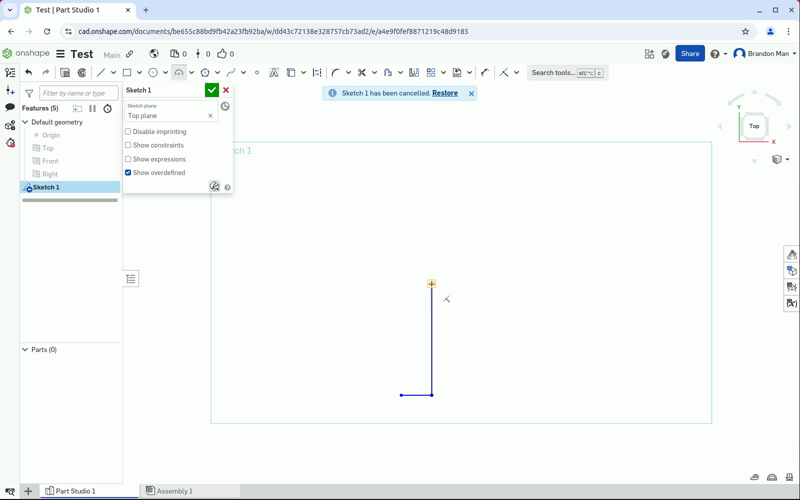
mouse_move(489, 283)
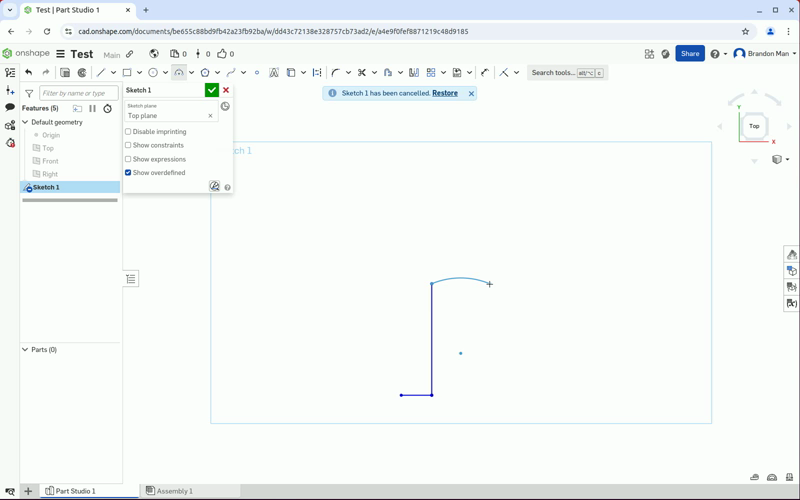
click(489, 283)
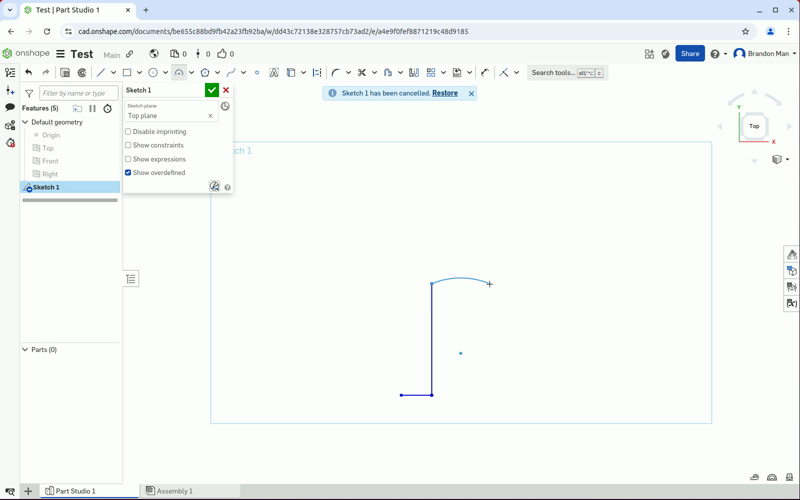
mouse_move(460, 254)
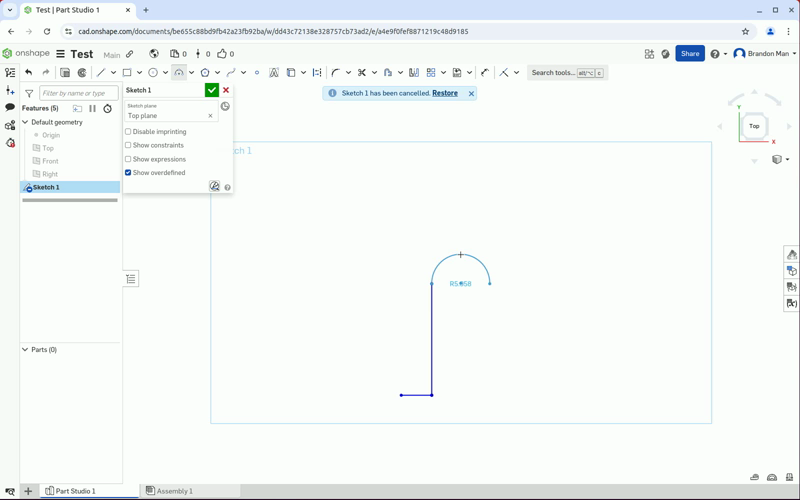
click(460, 254)
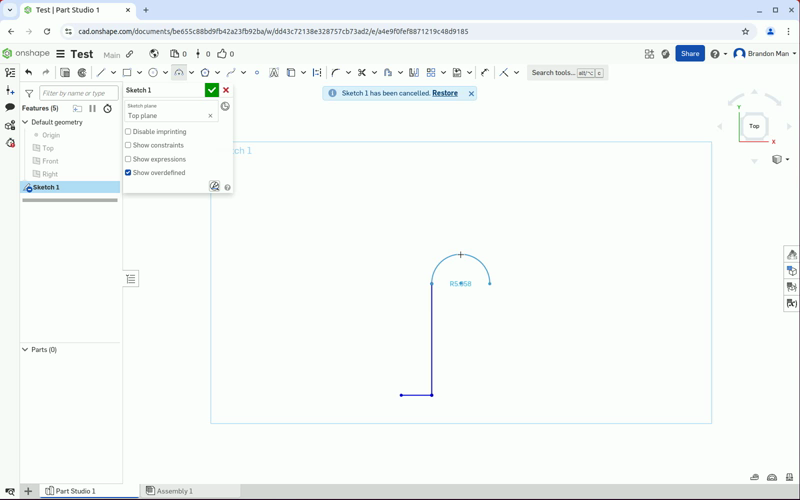
key_up(shift)
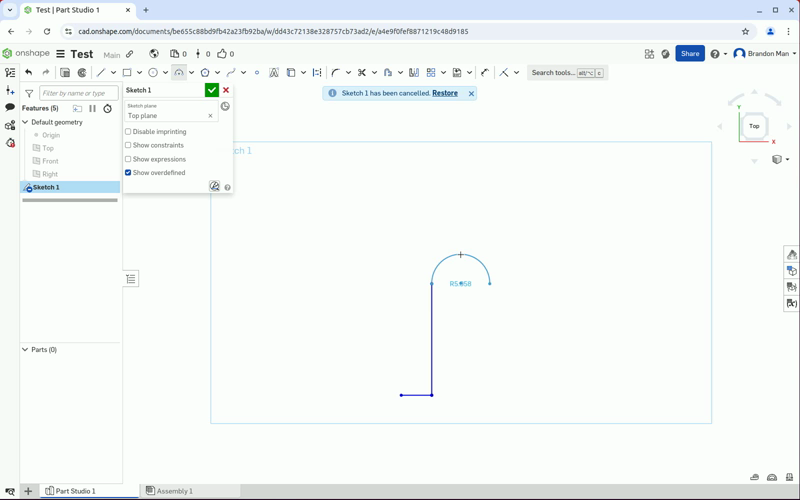
key(esc)
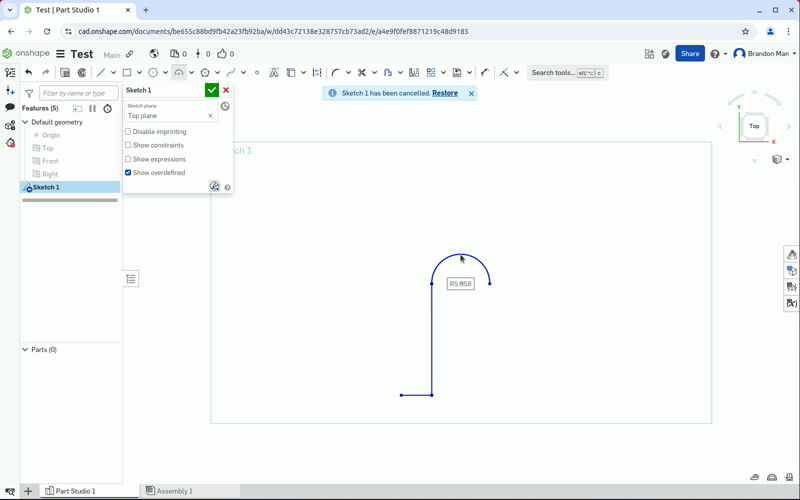
key(l)
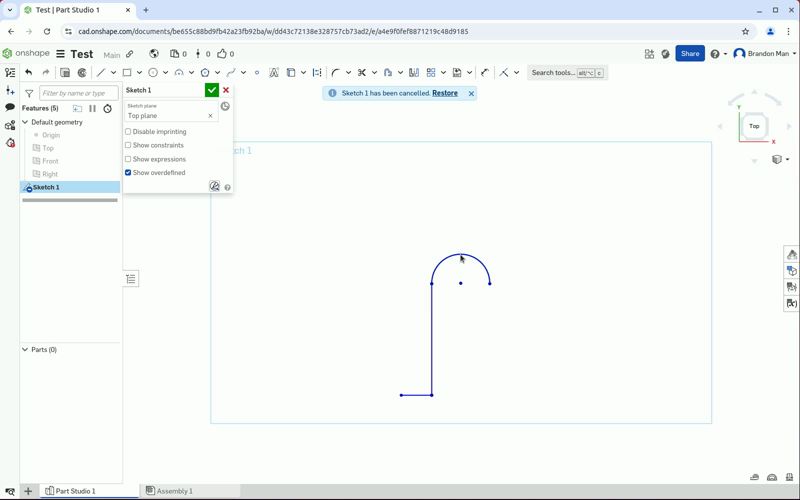
mouse_move(489, 283)
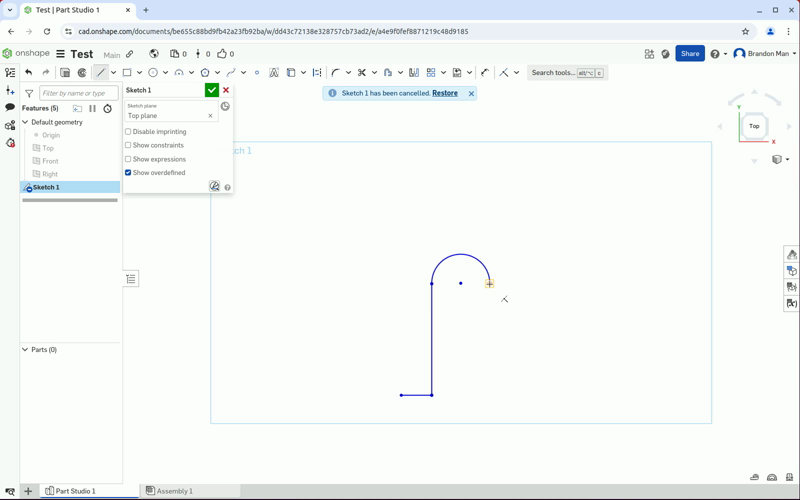
click(489, 283)
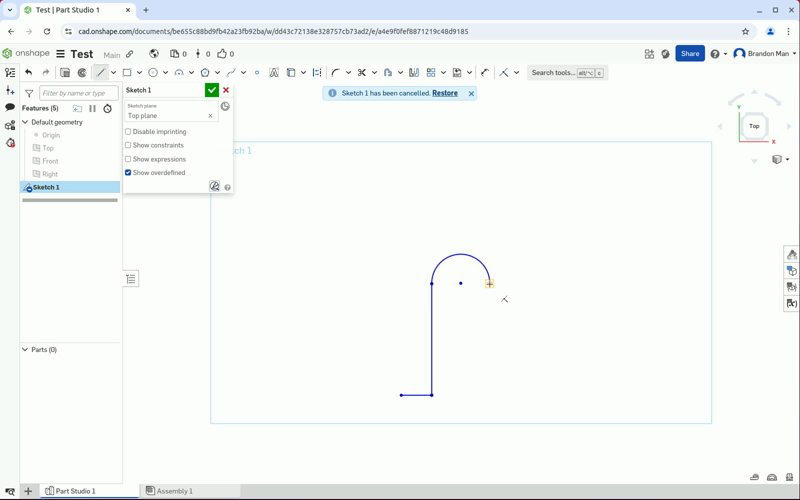
key_down(shift)
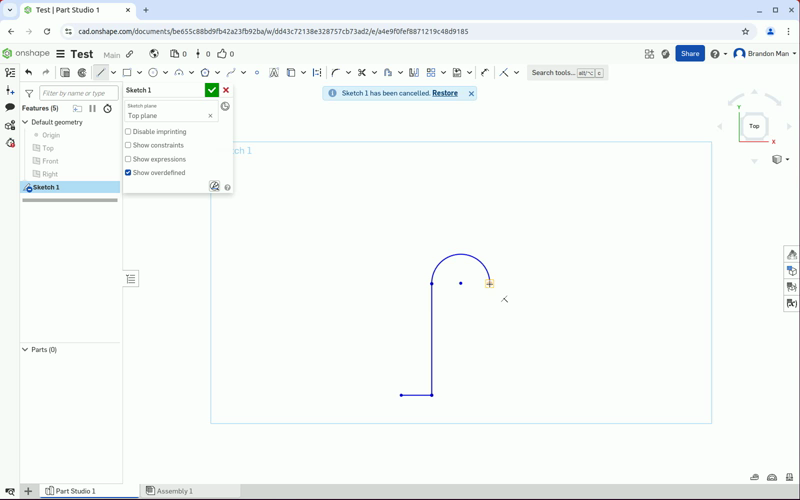
mouse_move(489, 395)
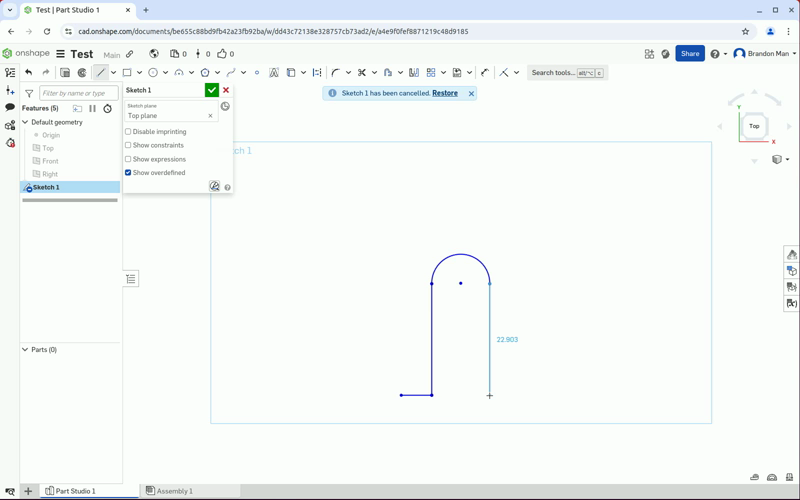
click(489, 395)
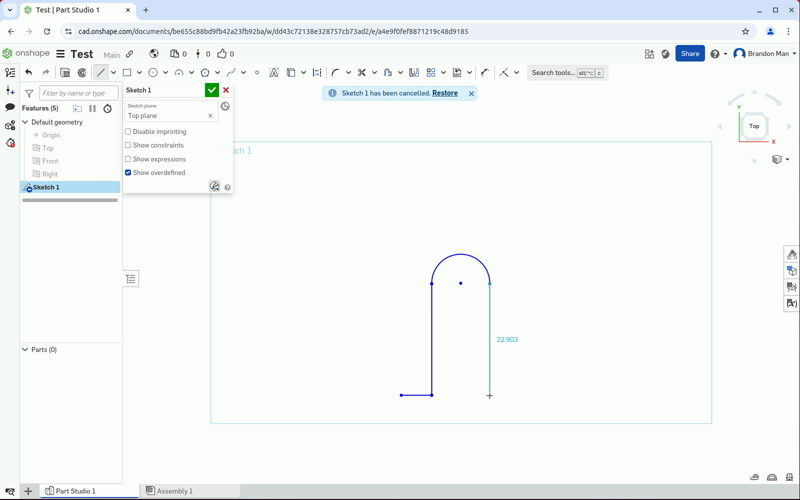
key_up(shift)
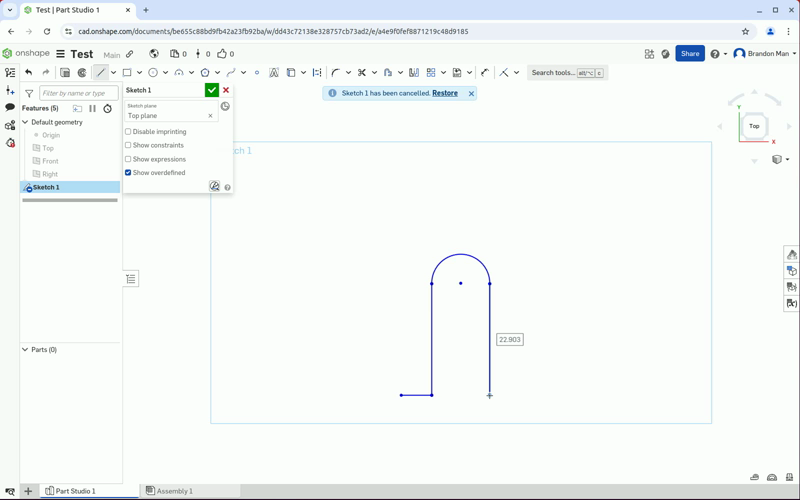
key_down(shift)
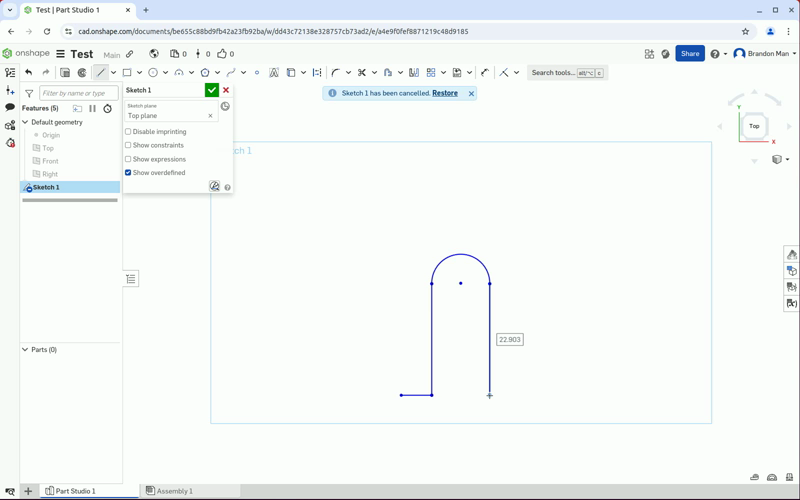
mouse_move(519, 395)
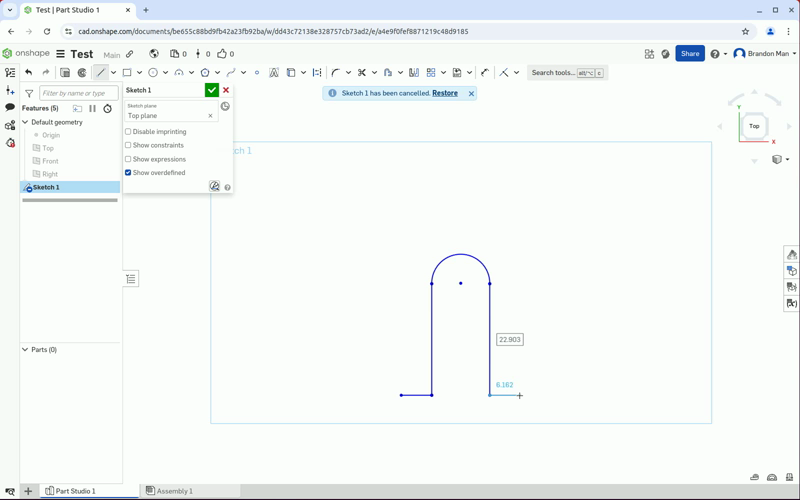
mouse_move(520, 395)
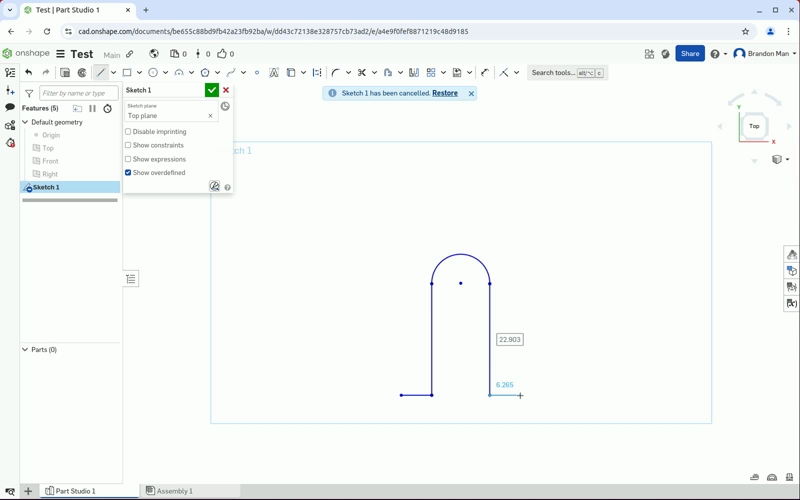
click(520, 395)
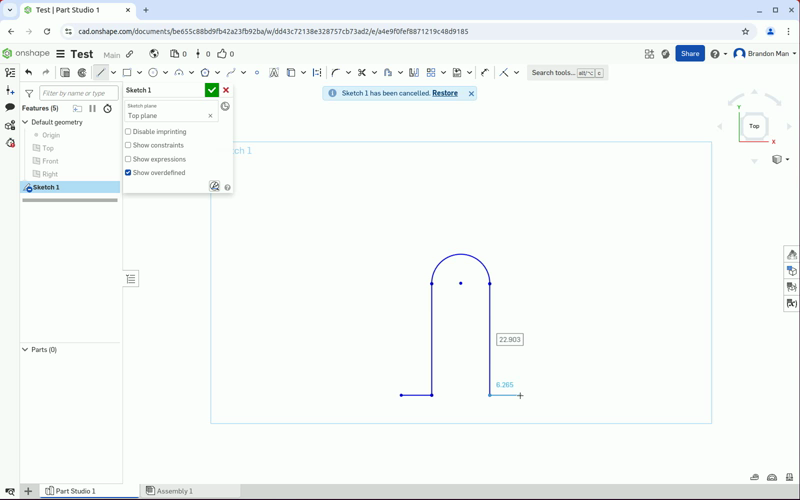
key_up(shift)
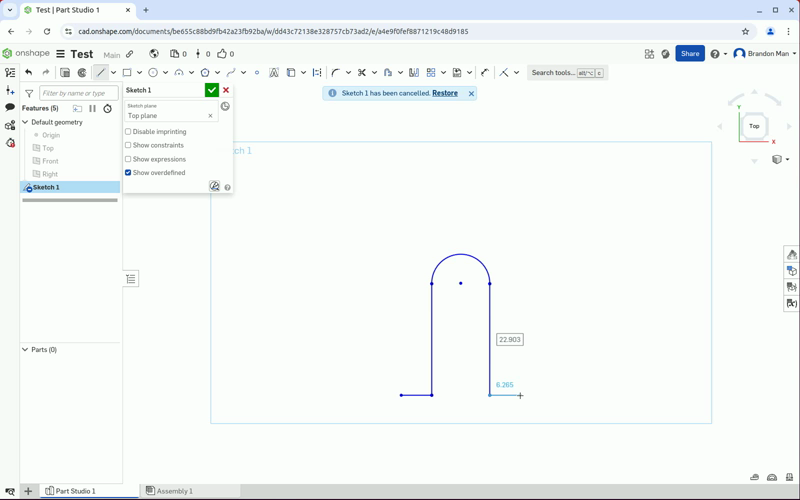
key_down(shift)
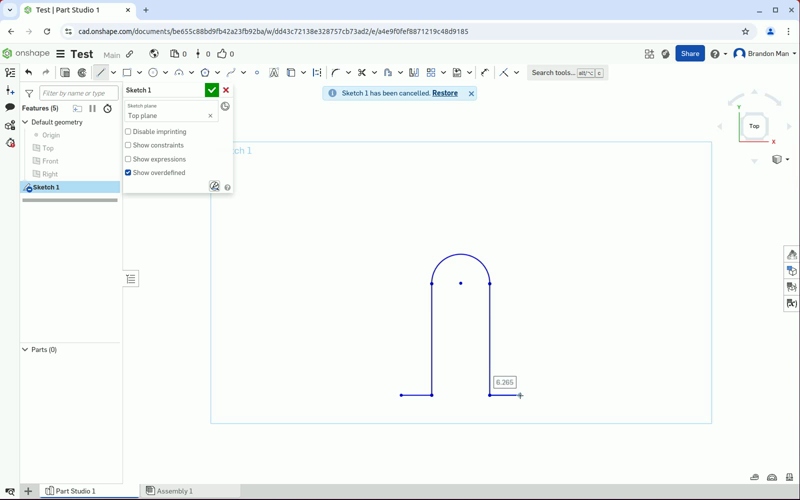
mouse_move(520, 283)
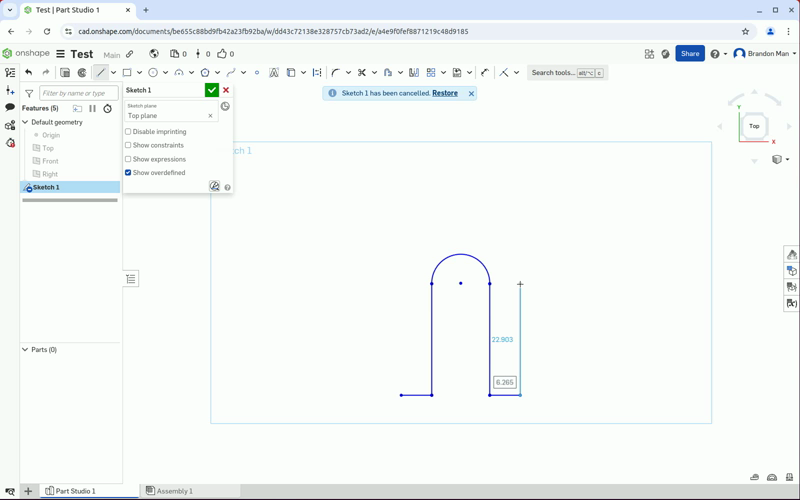
click(520, 283)
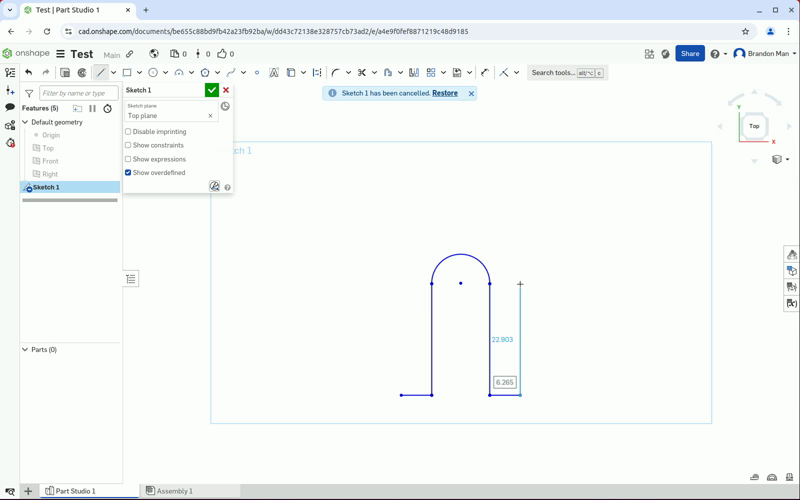
key_up(shift)
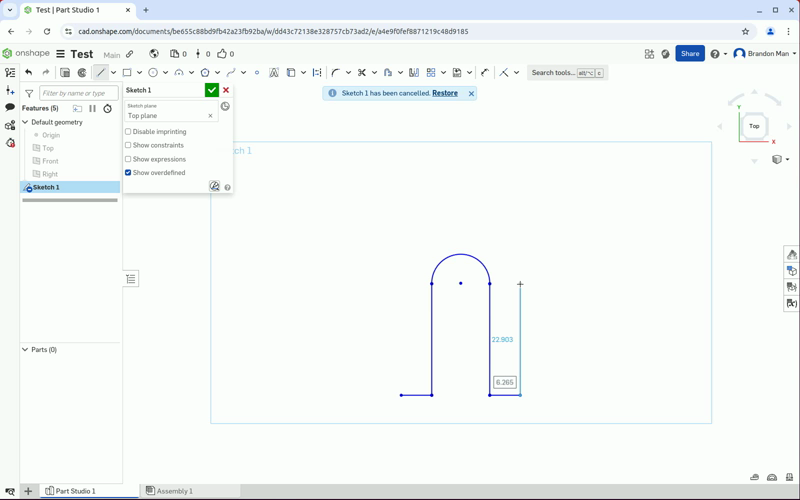
key(esc)
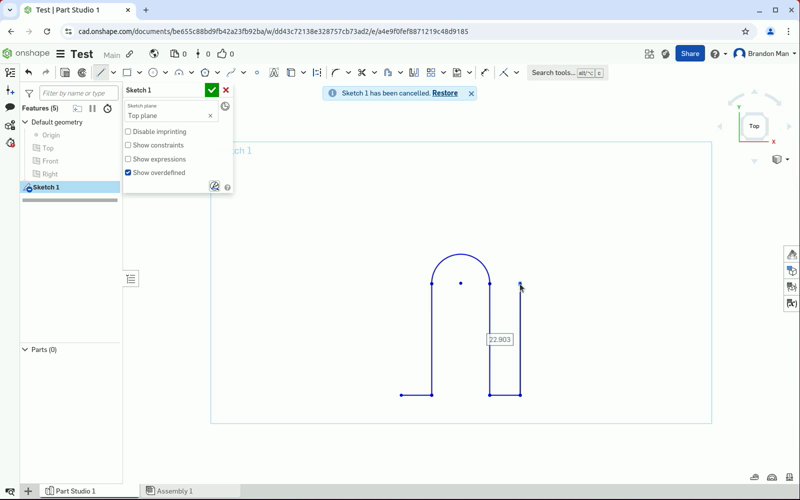
key(a)
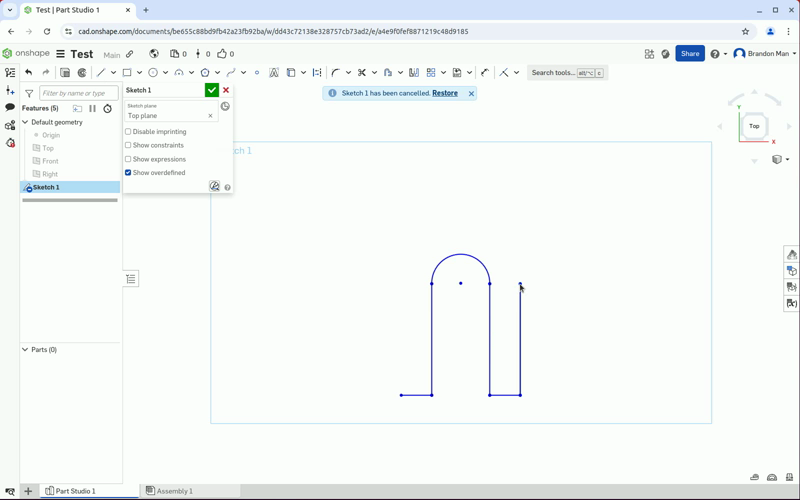
mouse_move(520, 283)
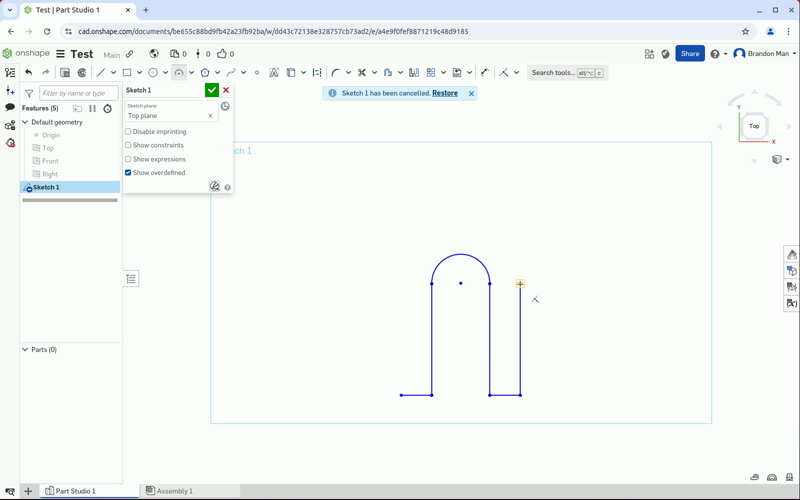
click(520, 283)
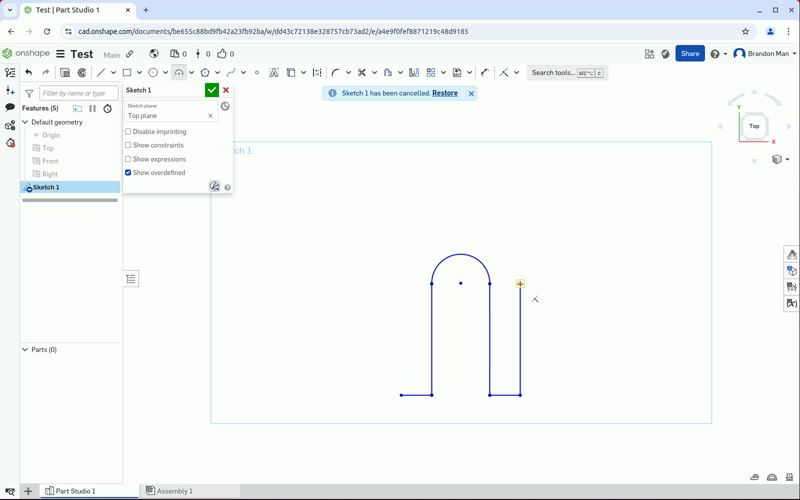
key_down(shift)
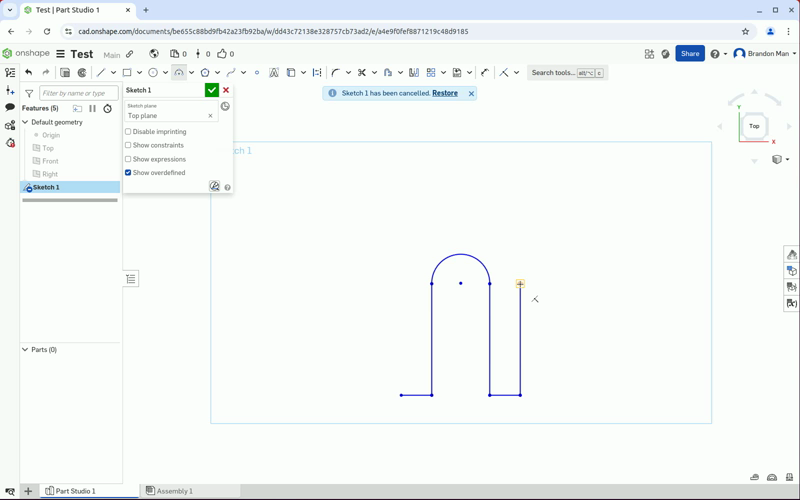
mouse_move(401, 283)
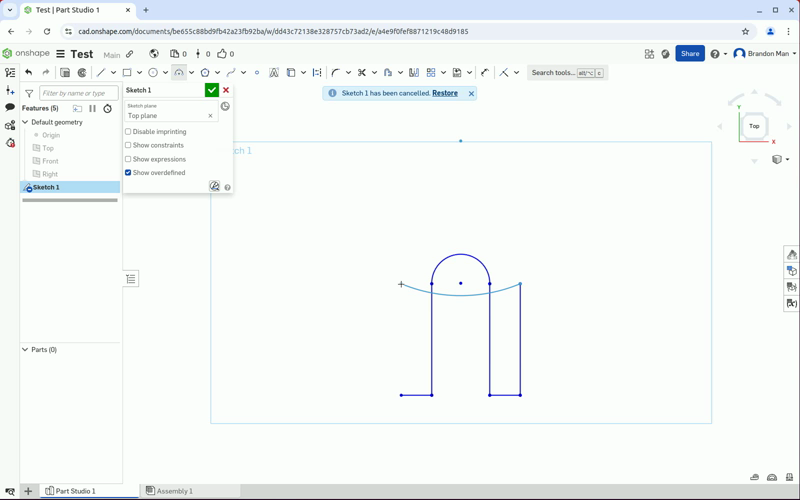
click(401, 283)
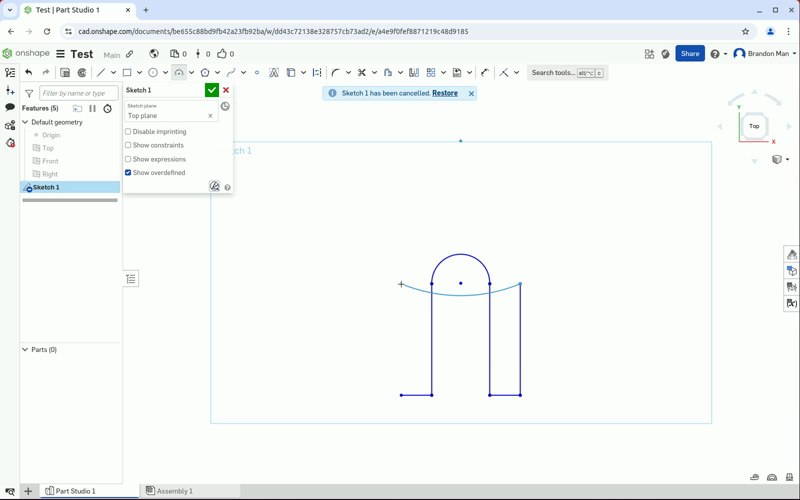
mouse_move(460, 223)
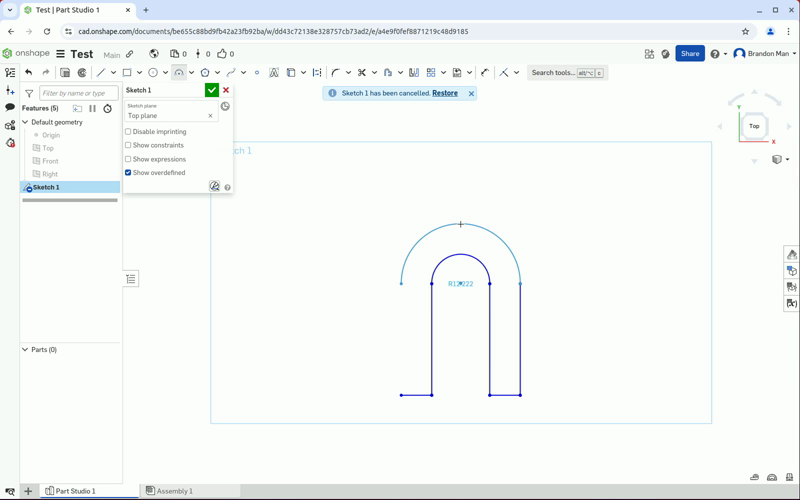
click(460, 223)
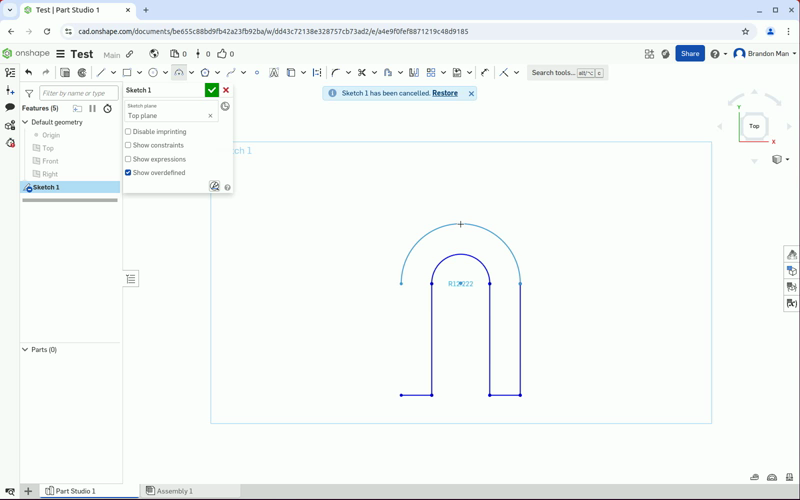
key_up(shift)
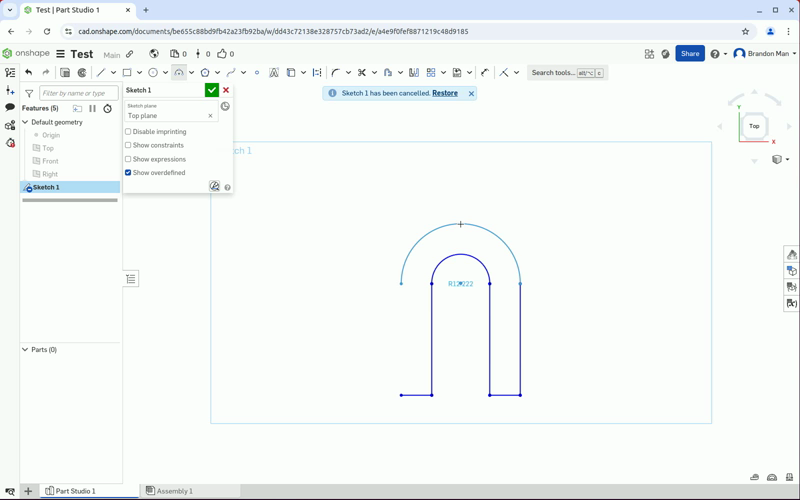
key(esc)
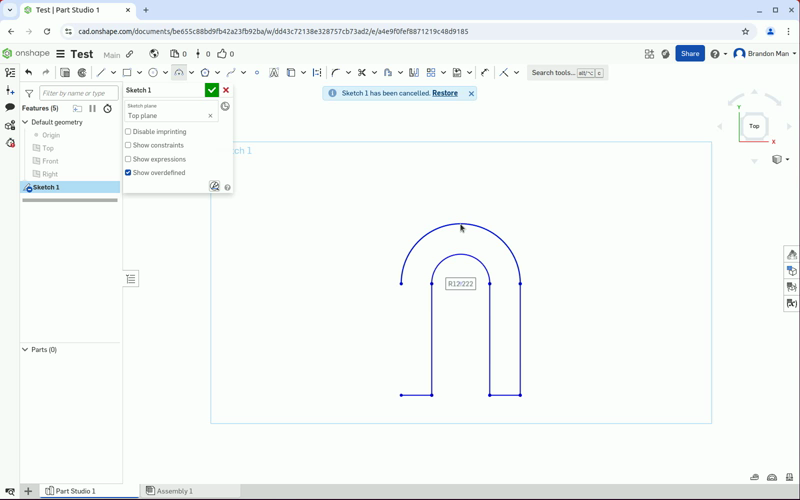
key(l)
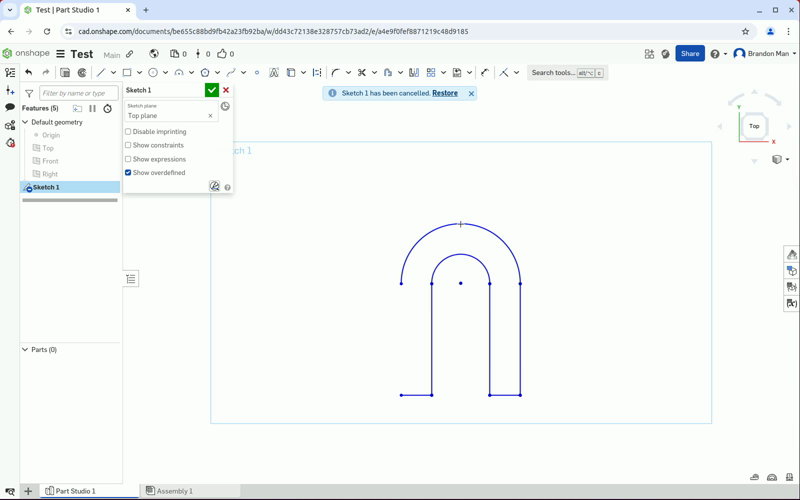
mouse_move(401, 283)
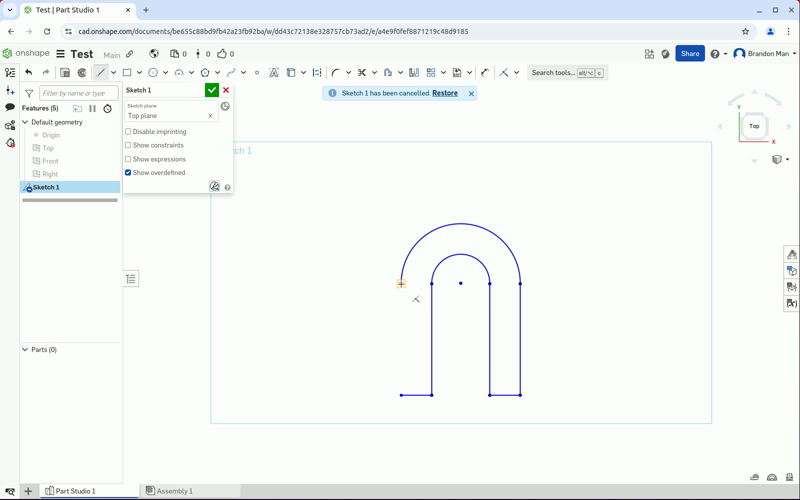
click(401, 283)
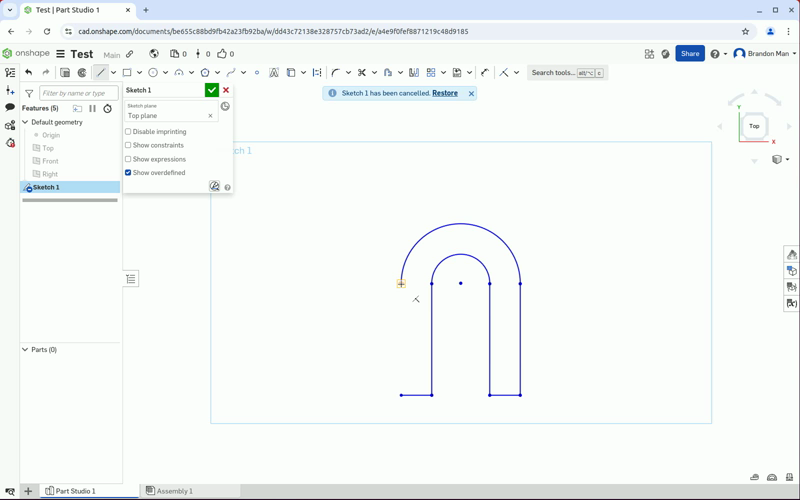
key_down(shift)
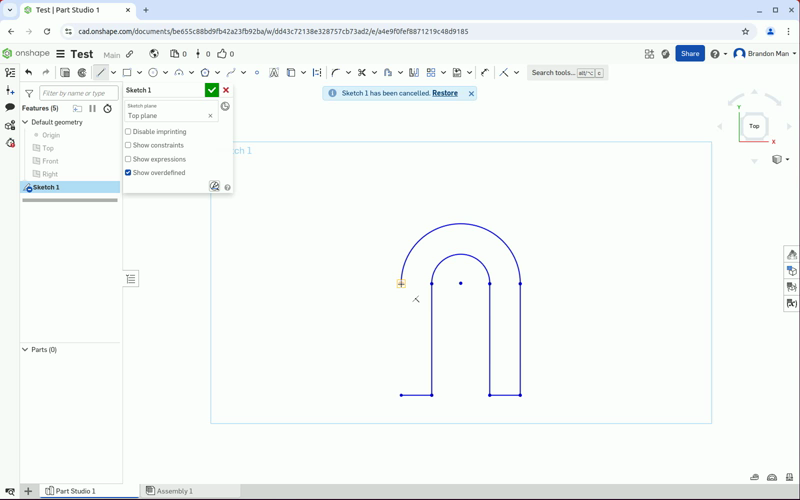
mouse_move(401, 395)
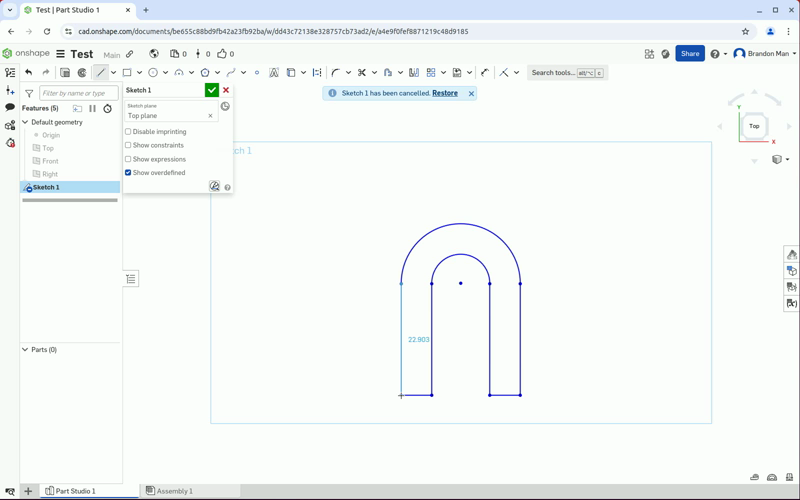
key_up(shift)
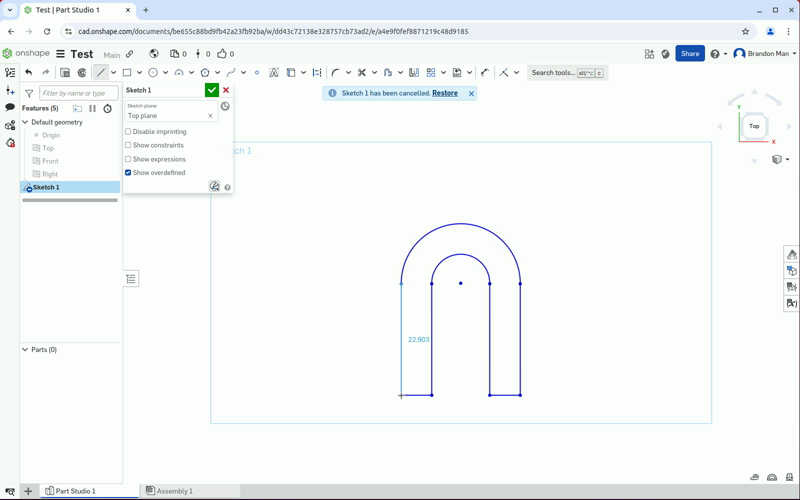
click(401, 395)
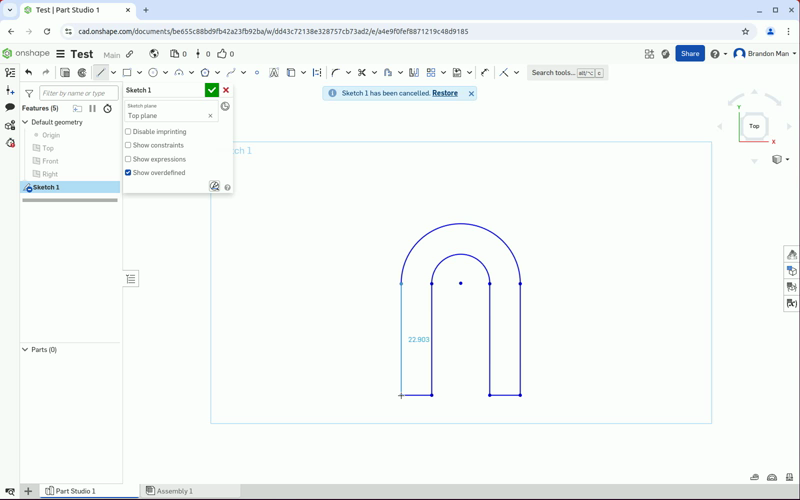
key(esc)
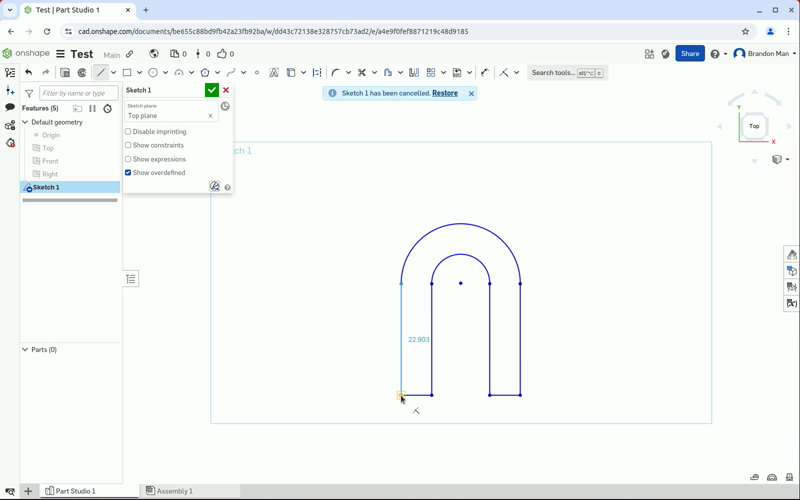
mouse_move(449, 245)
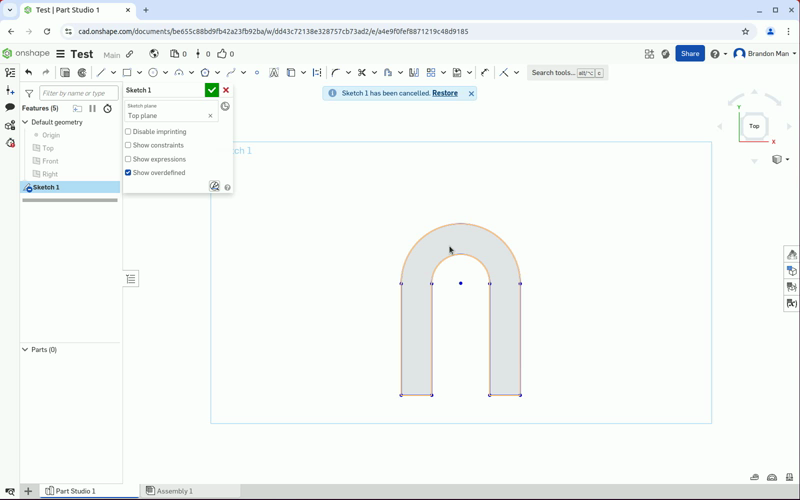
scroll(6)
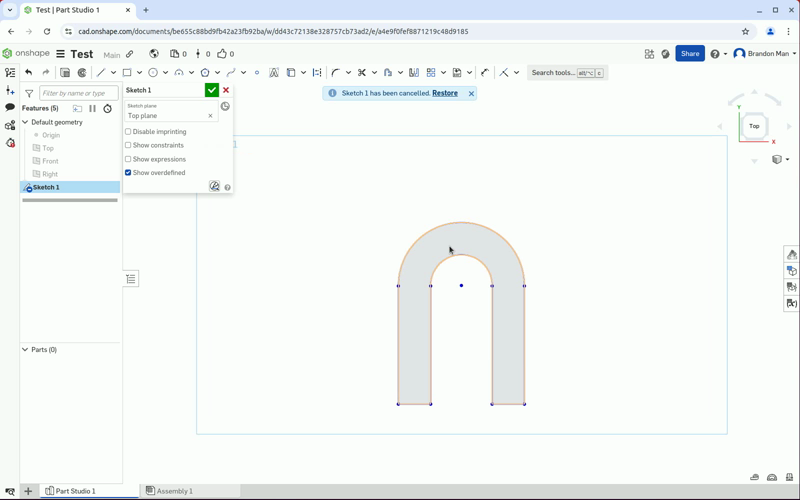
scroll(6)
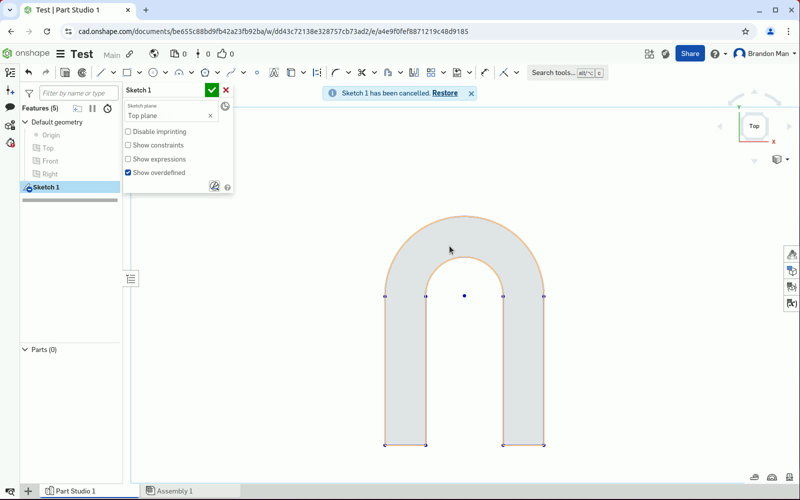
scroll(6)
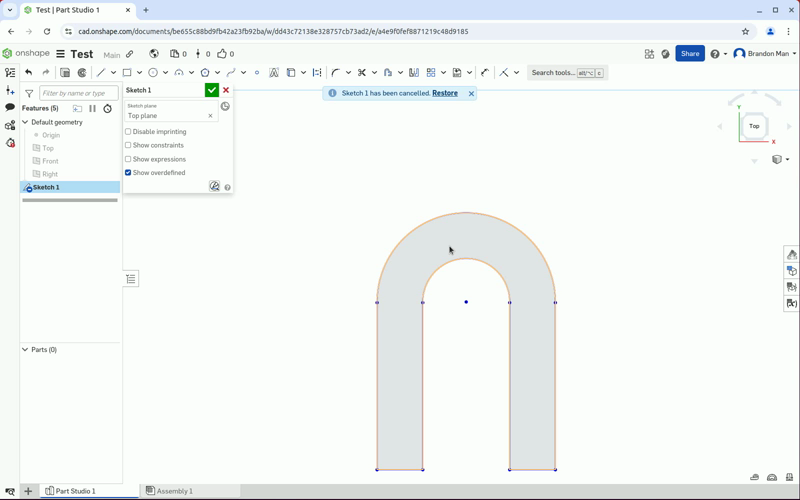
scroll(6)
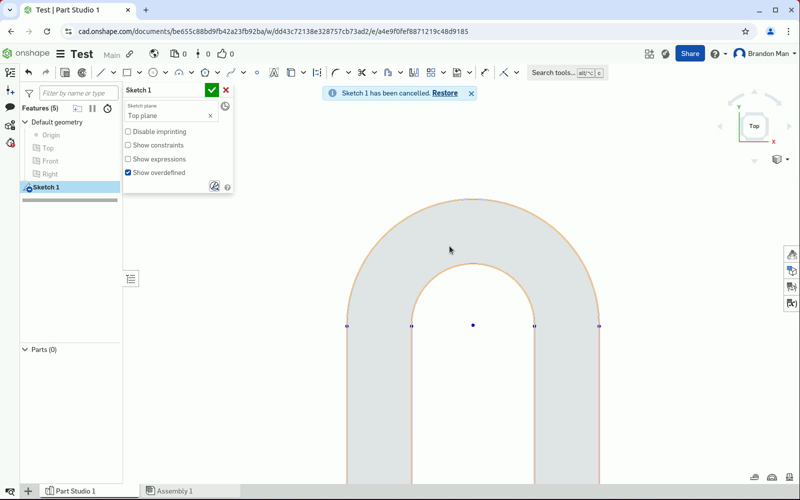
scroll(6)
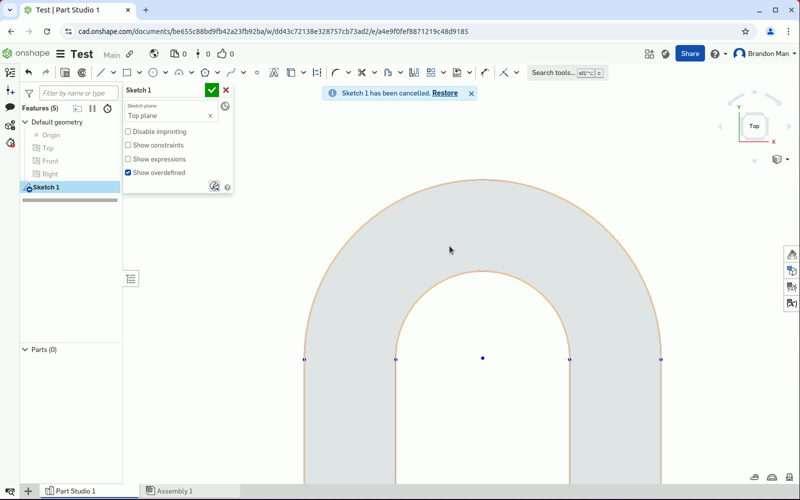
scroll(6)
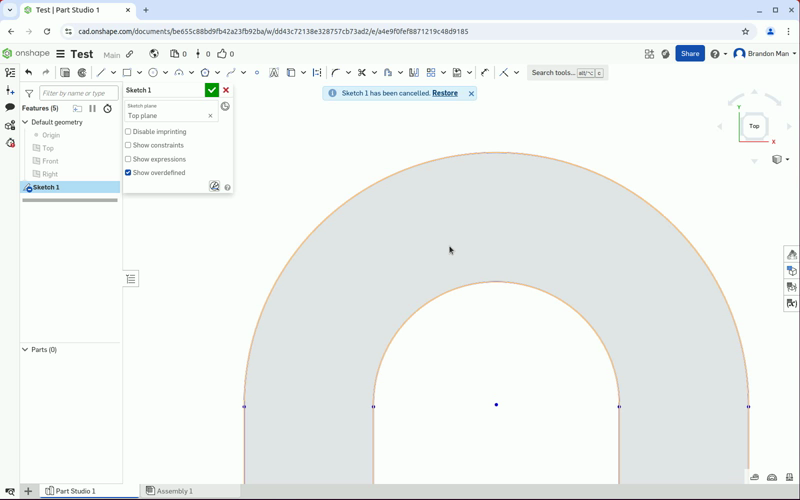
scroll(6)
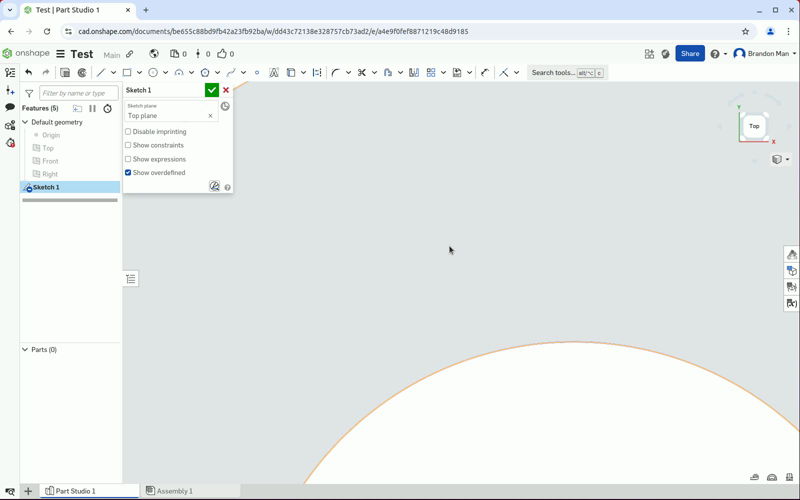
click(449, 245)
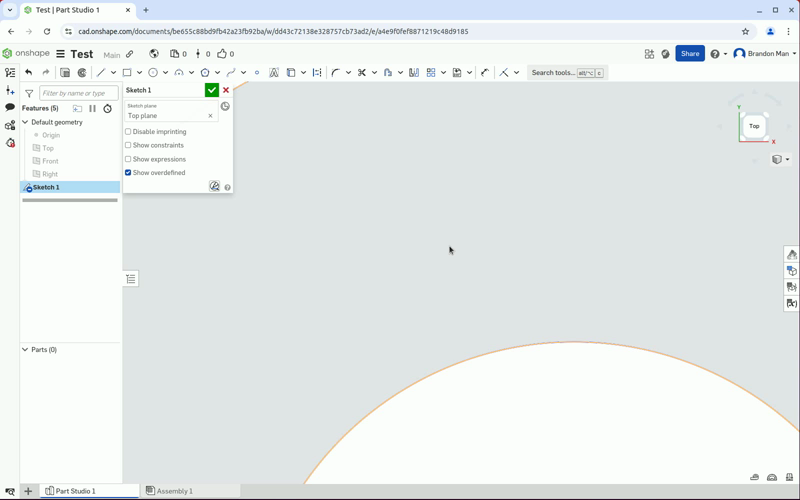
scroll(-6)
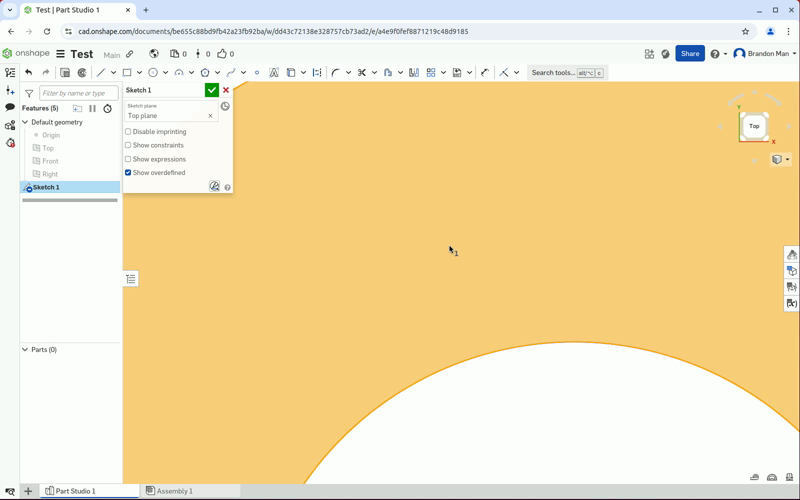
scroll(-6)
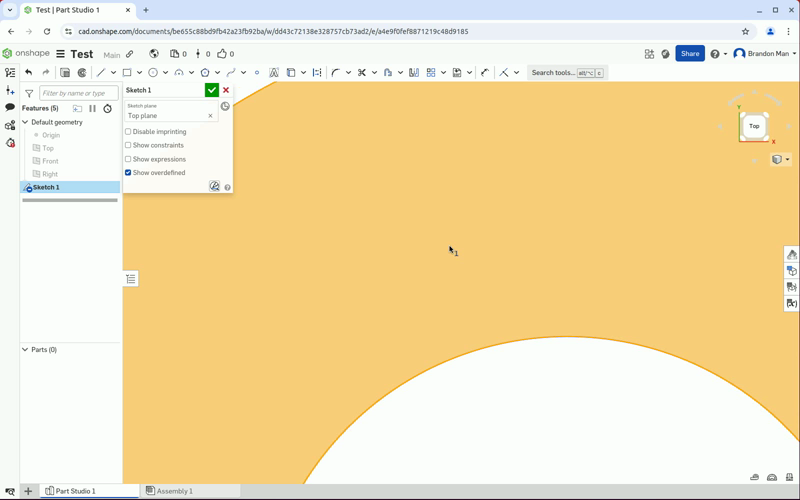
scroll(-6)
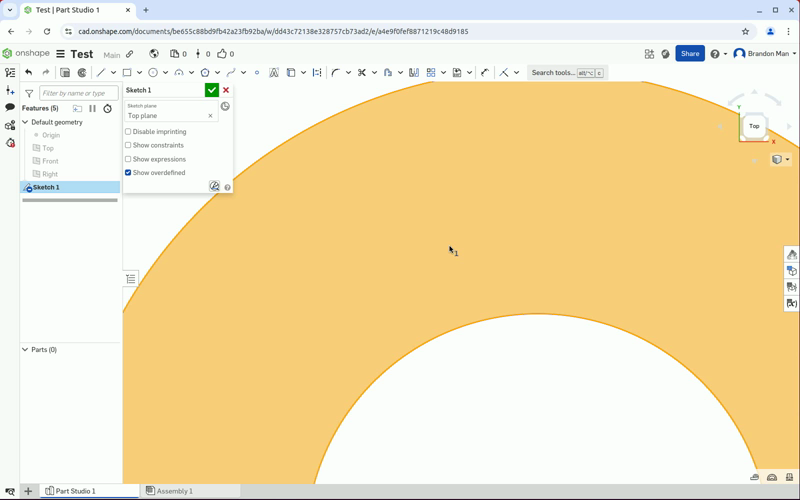
scroll(-6)
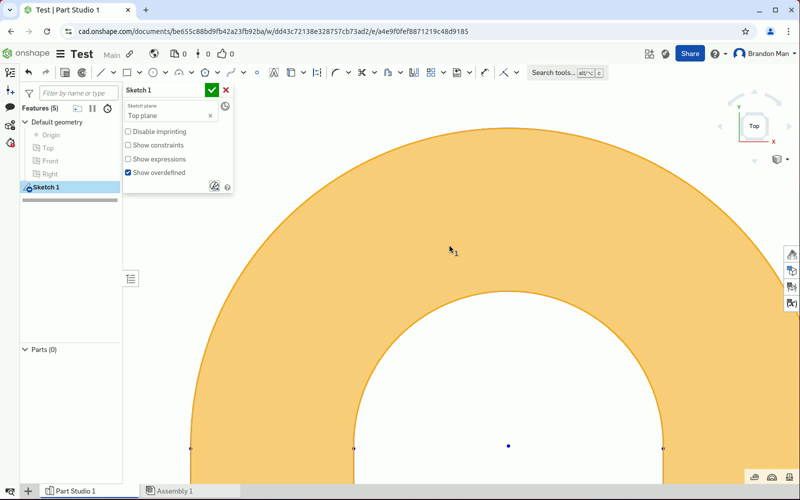
scroll(-6)
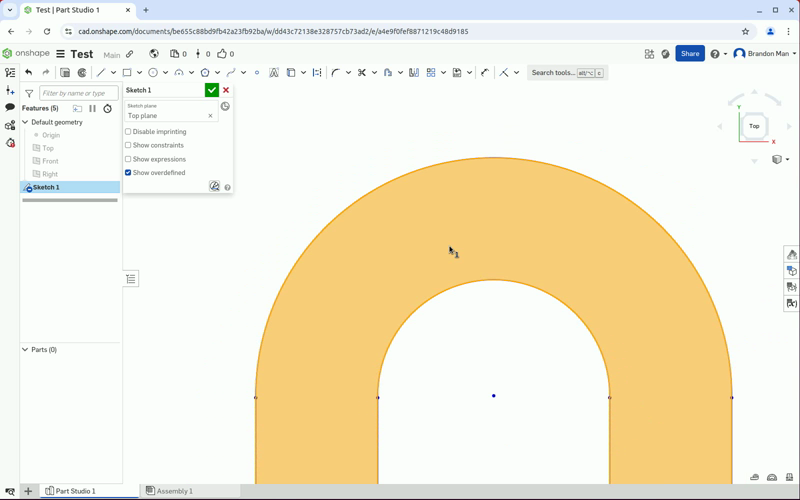
scroll(-6)
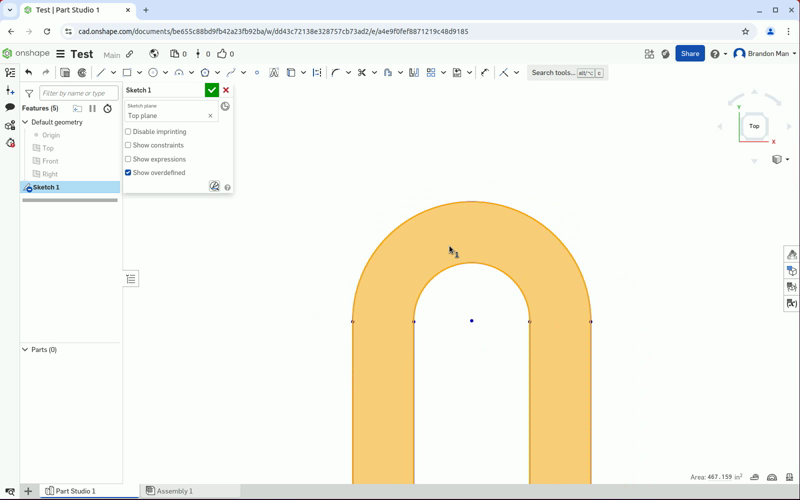
scroll(-6)
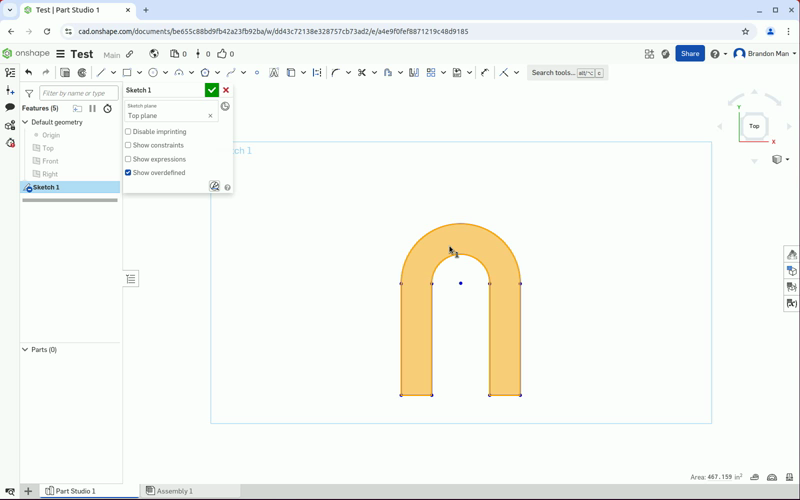
mouse_move(73, 352)
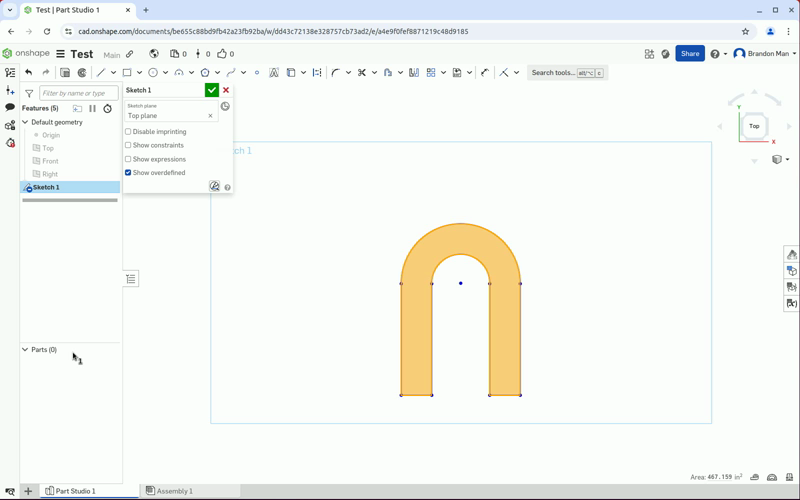
key(shift+y)
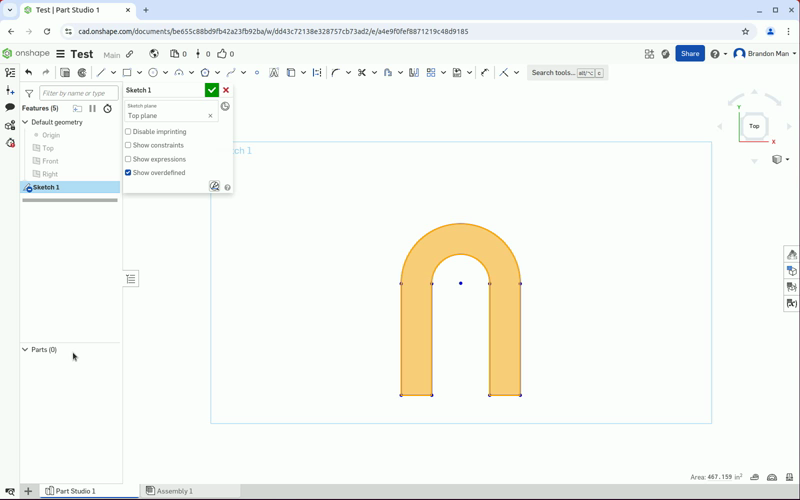
key(shift+e)
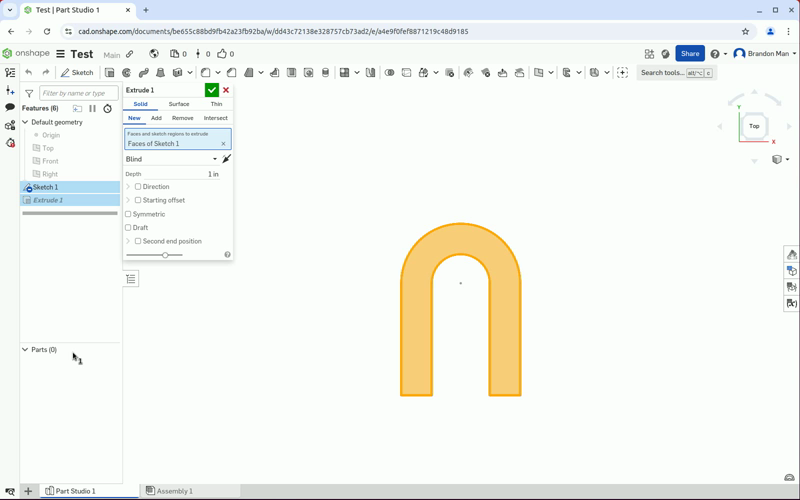
mouse_move(143, 106)
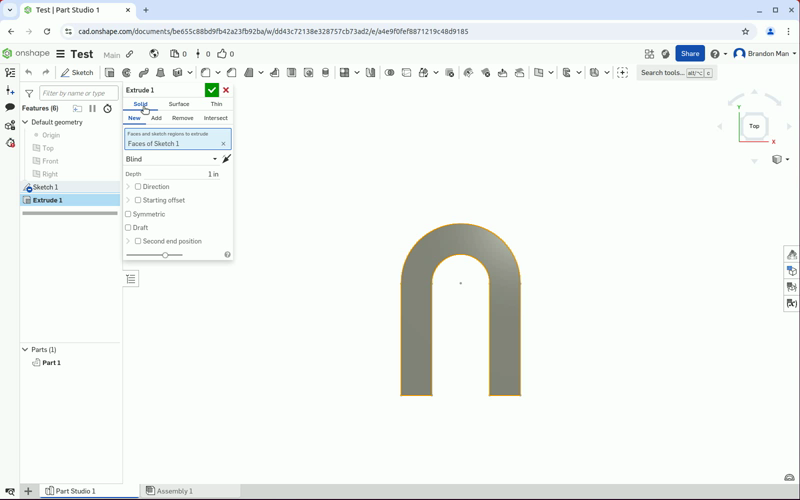
click(143, 106)
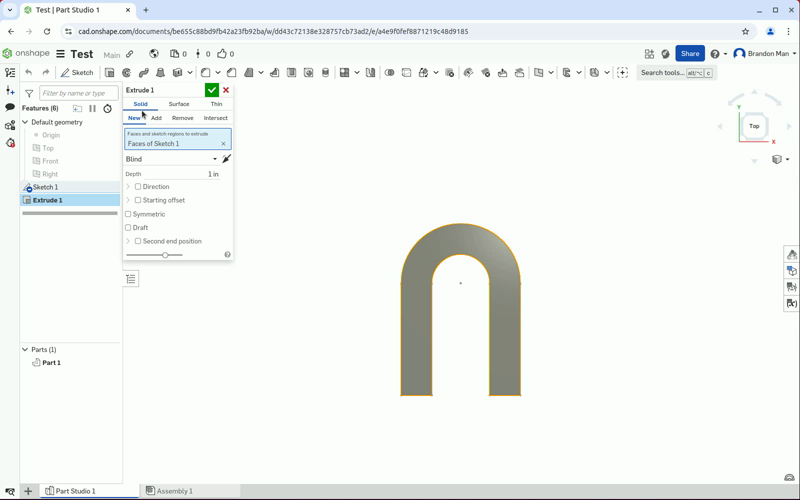
mouse_move(137, 120)
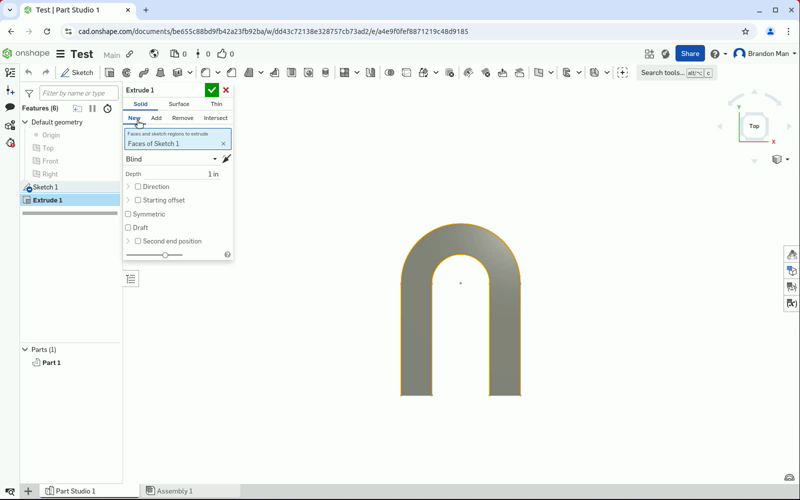
click(137, 120)
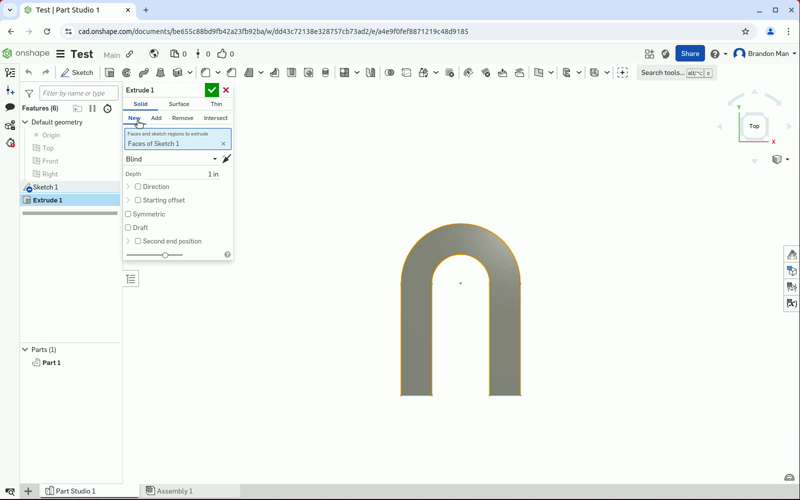
key(tab, 4)
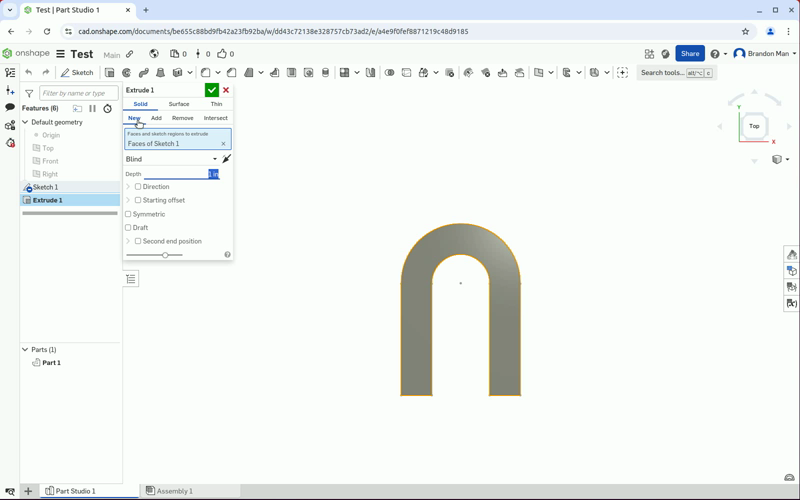
text(11.795)
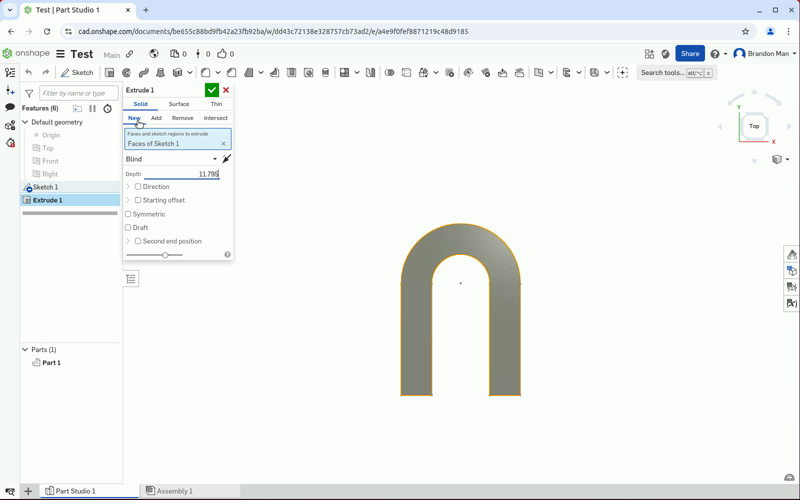
key(enter)
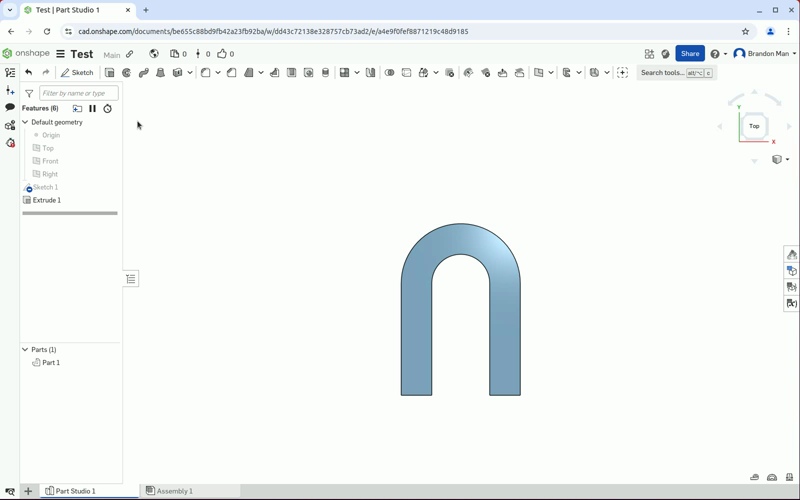
key(shift+h)
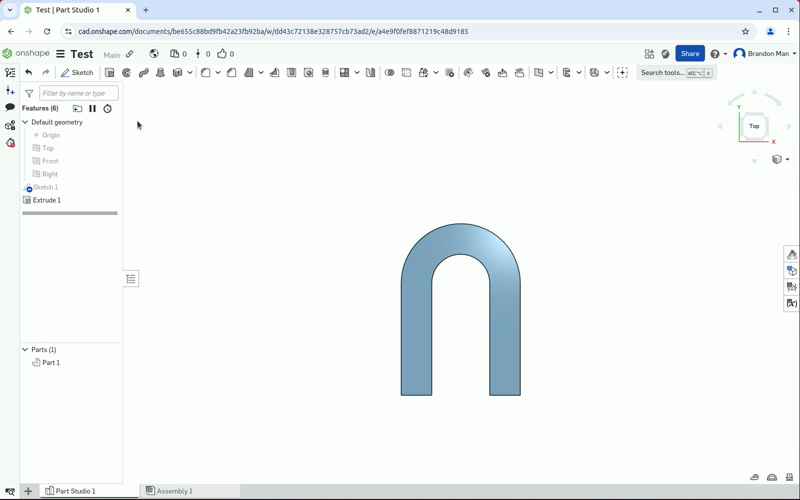
key(shift+h)
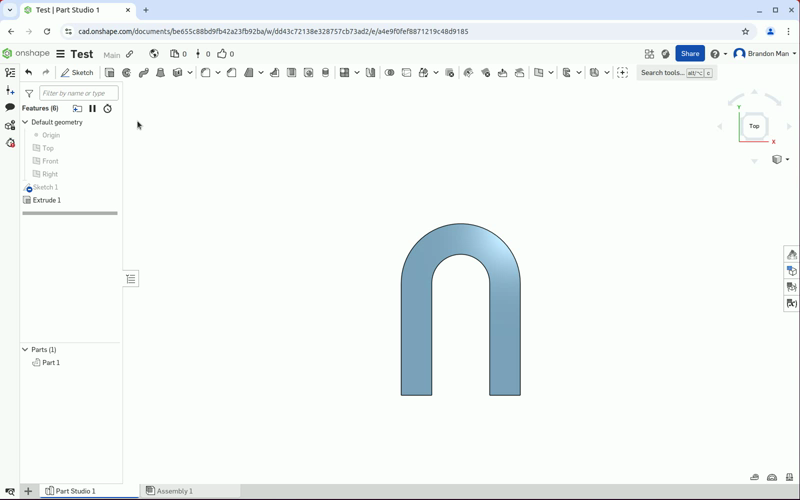
mouse_move(73, 189)
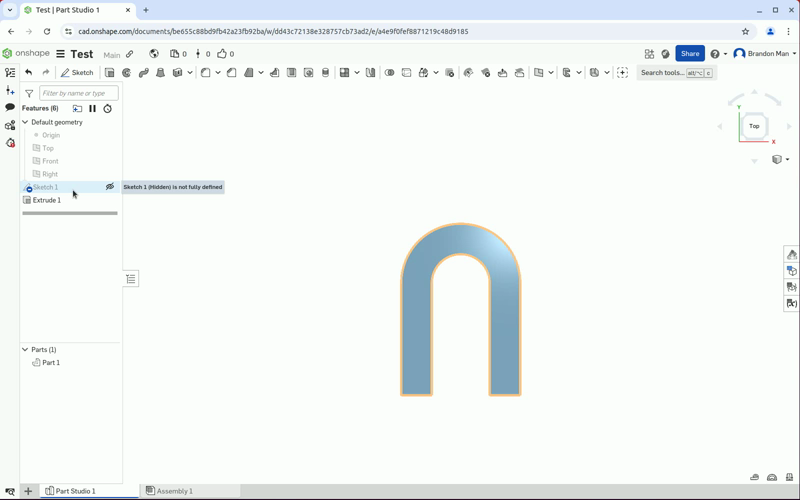
click(73, 189)
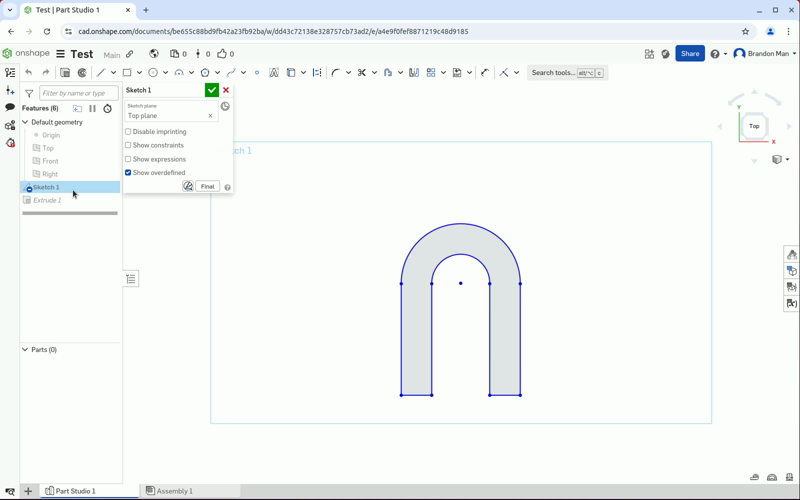
mouse_move(229, 92)
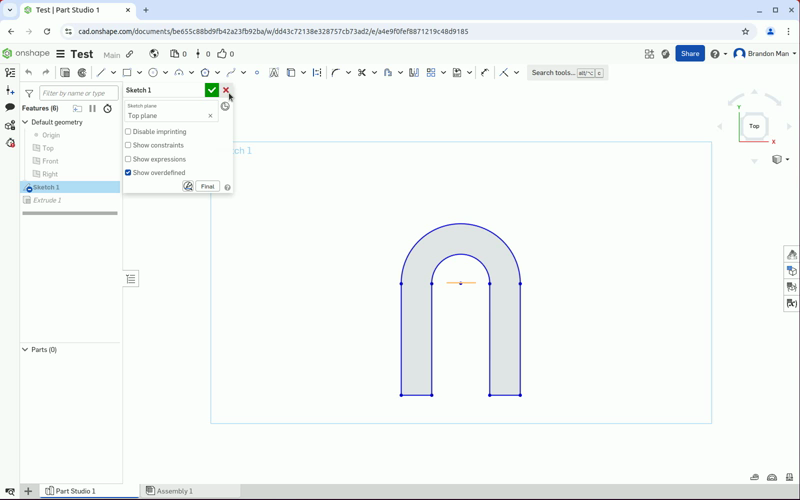
click(229, 92)
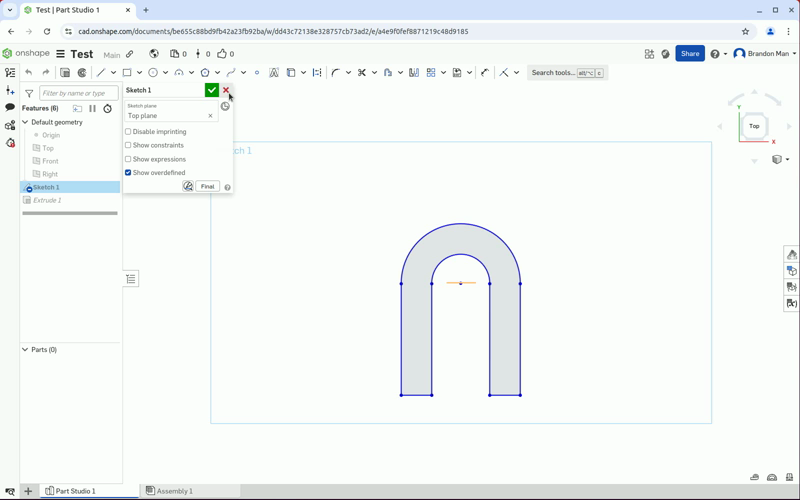
key(shift+s)
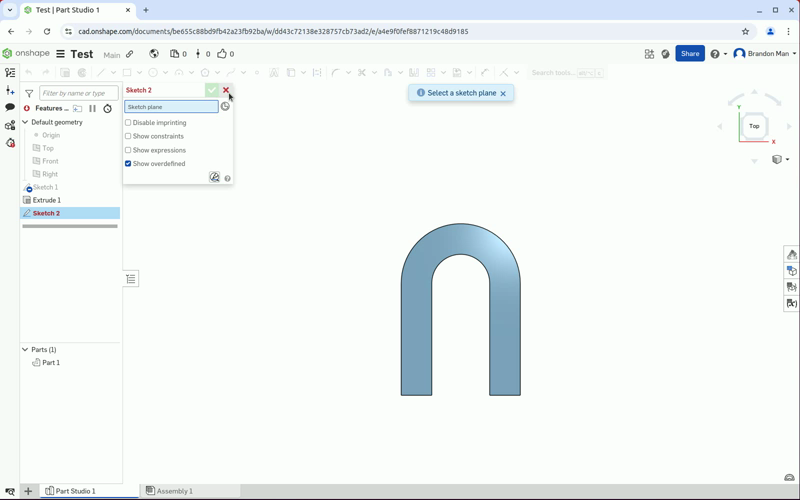
mouse_move(73, 150)
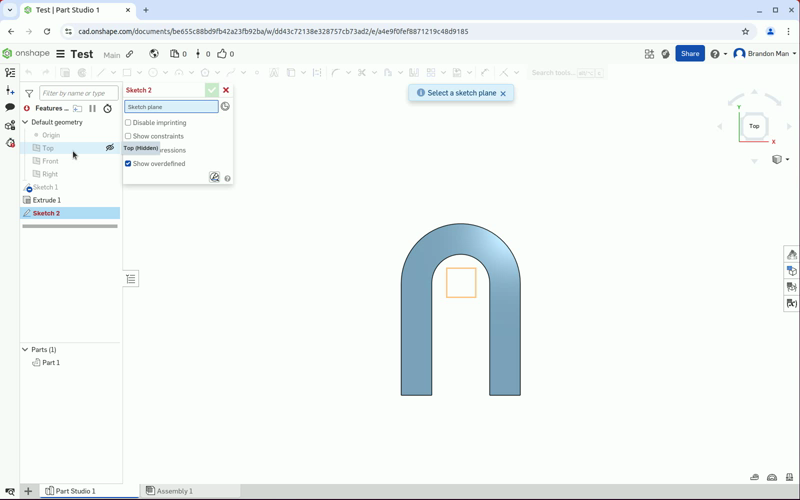
click(73, 150)
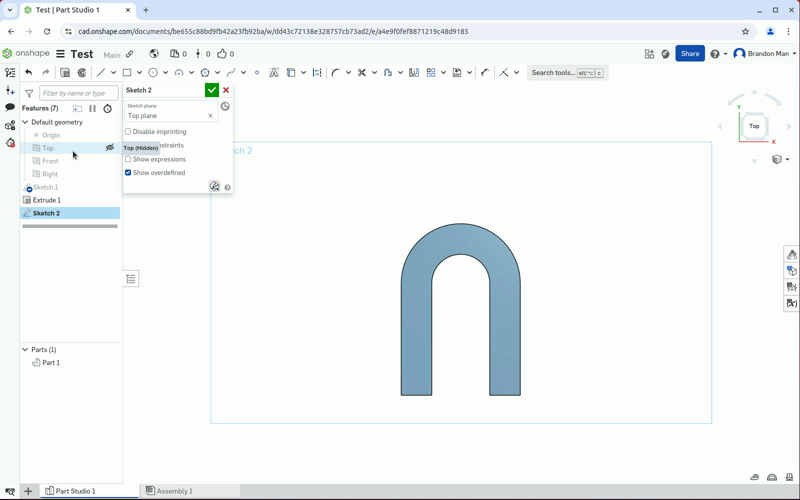
mouse_move(73, 352)
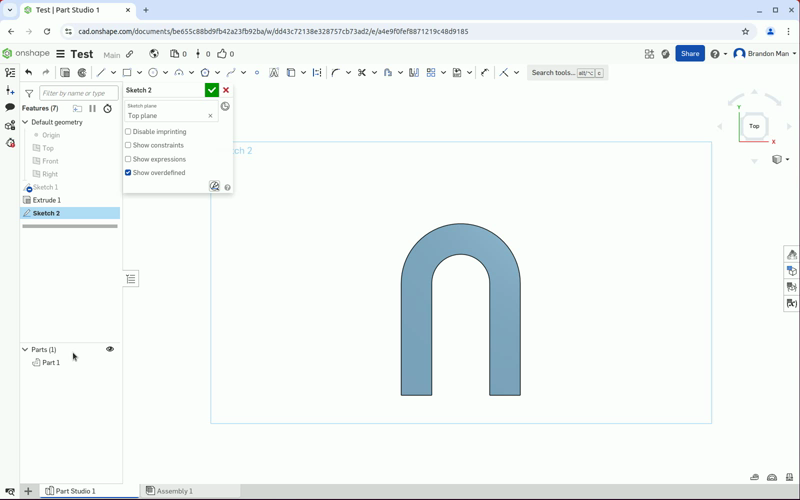
key(y)
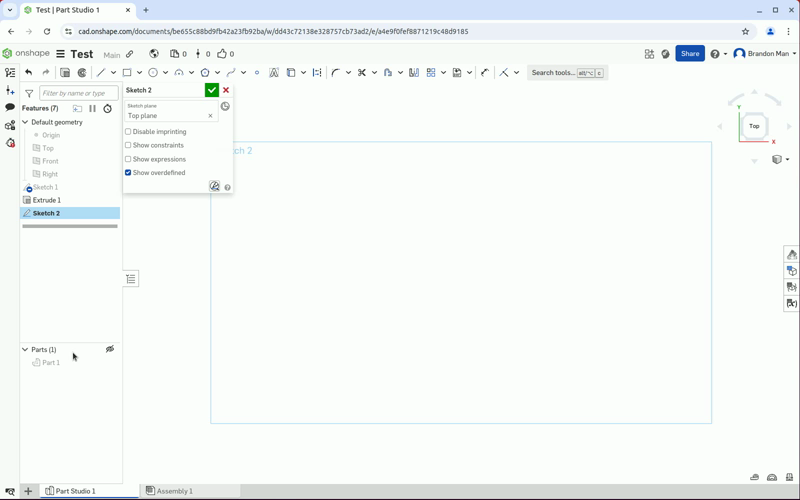
key(l)
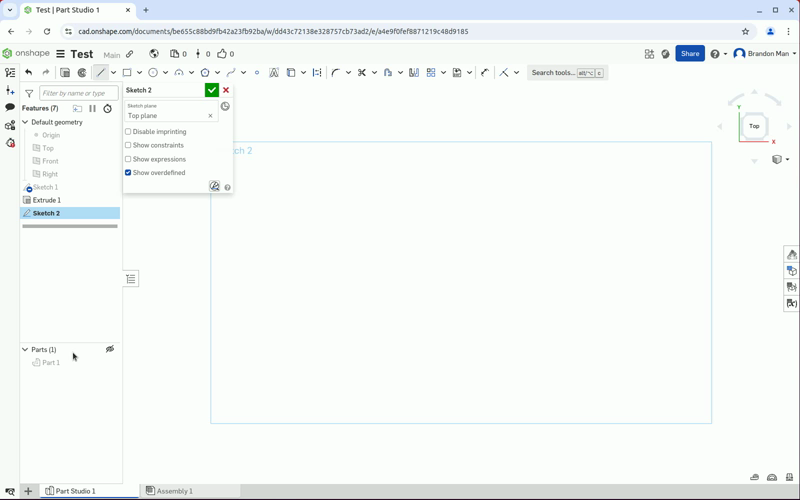
key_down(shift)
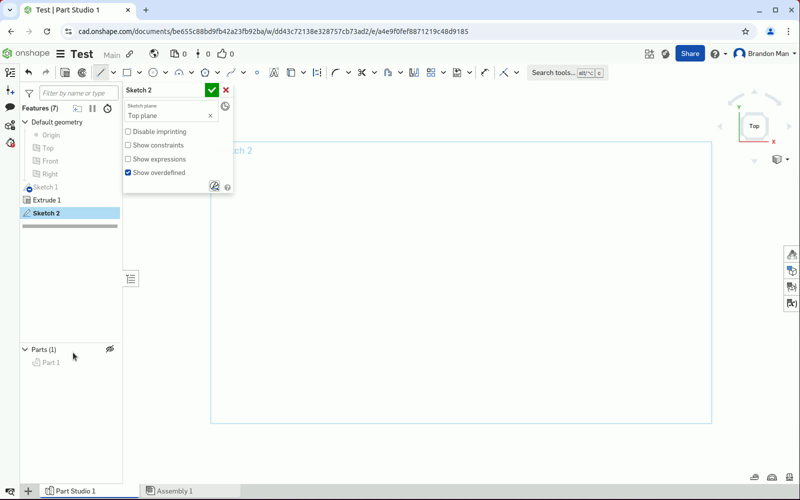
mouse_move(352, 395)
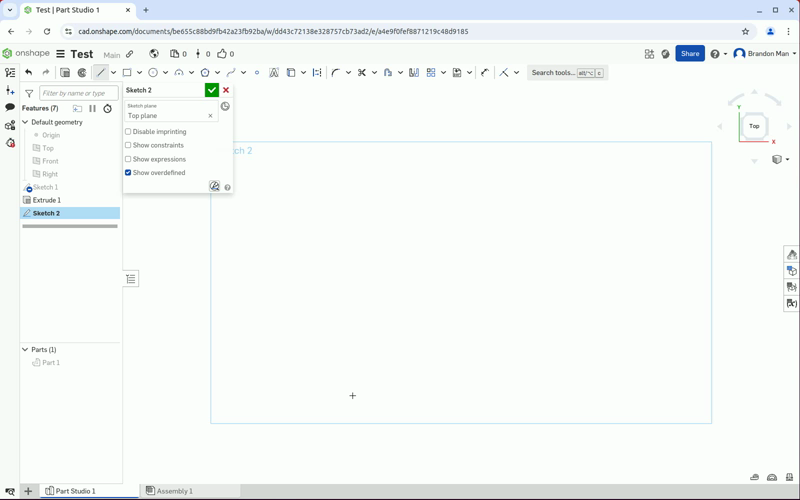
click(352, 395)
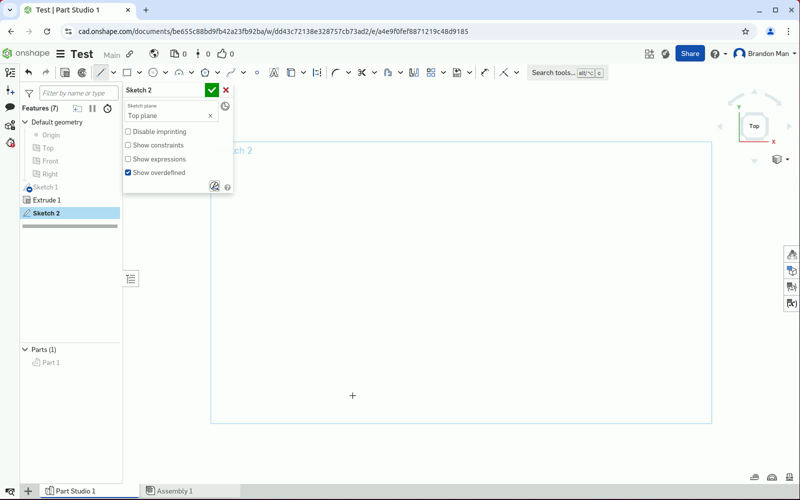
key_up(shift)
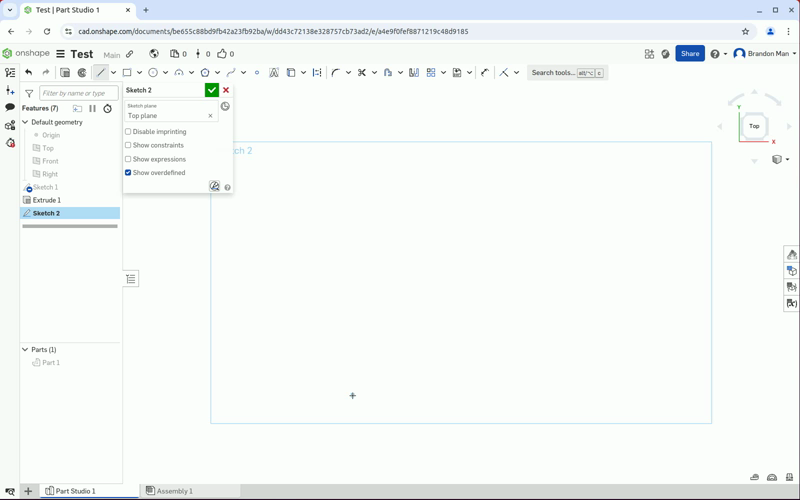
key_down(shift)
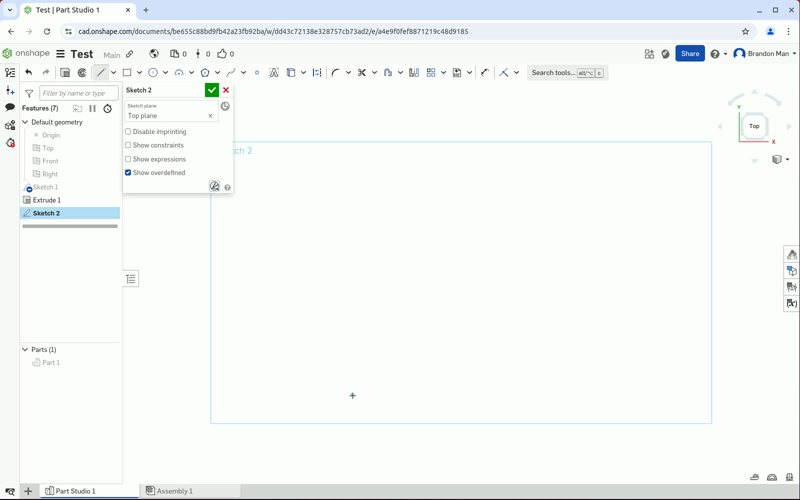
mouse_move(382, 395)
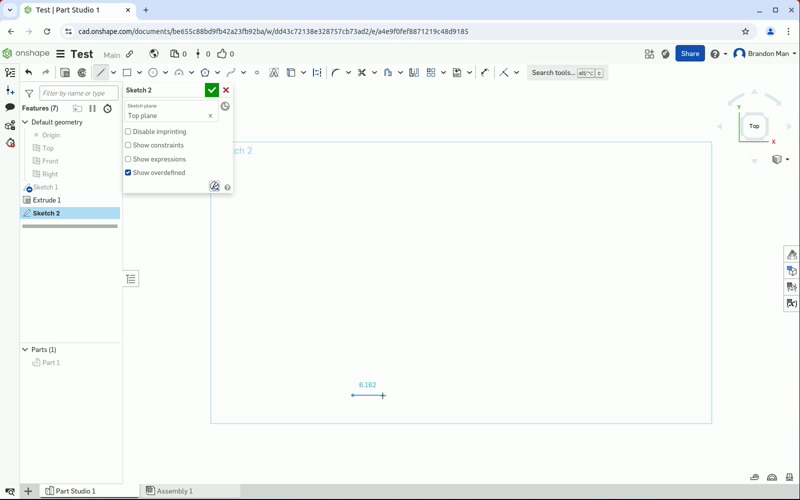
mouse_move(401, 395)
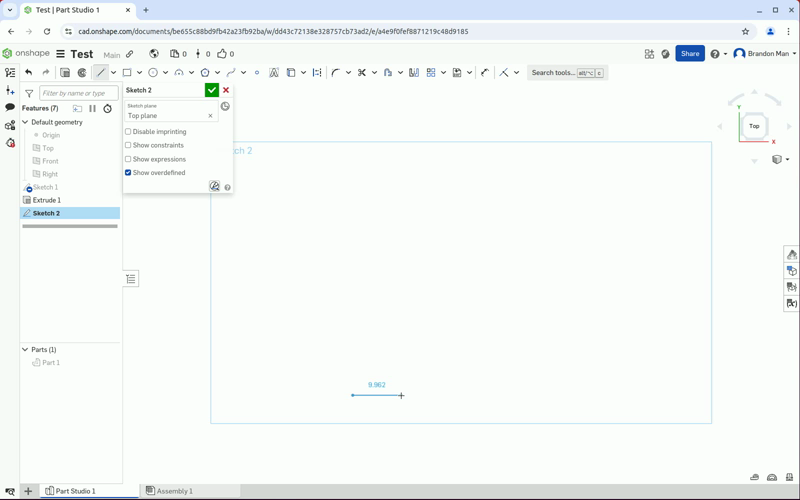
click(401, 395)
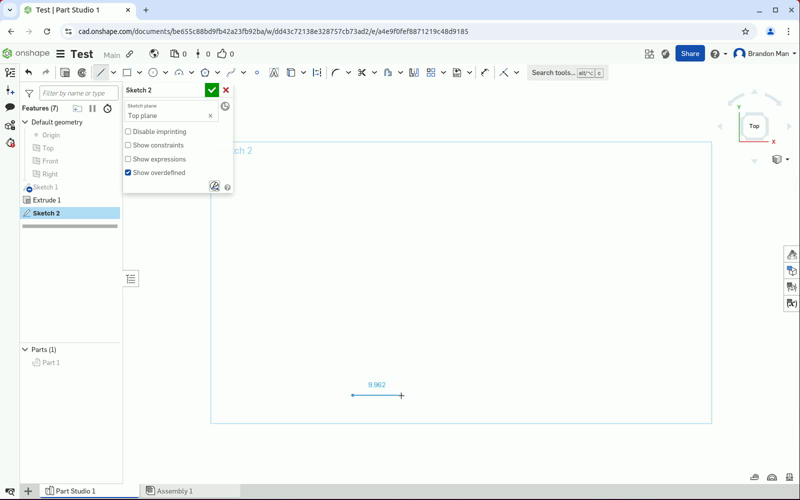
key_up(shift)
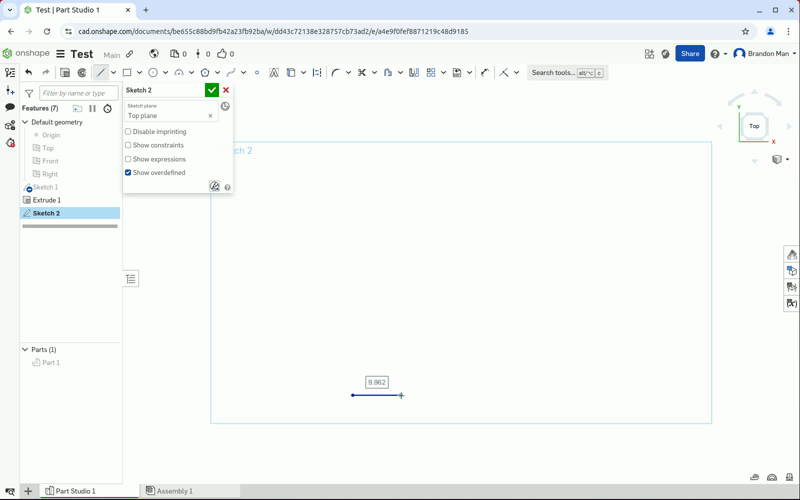
key_down(shift)
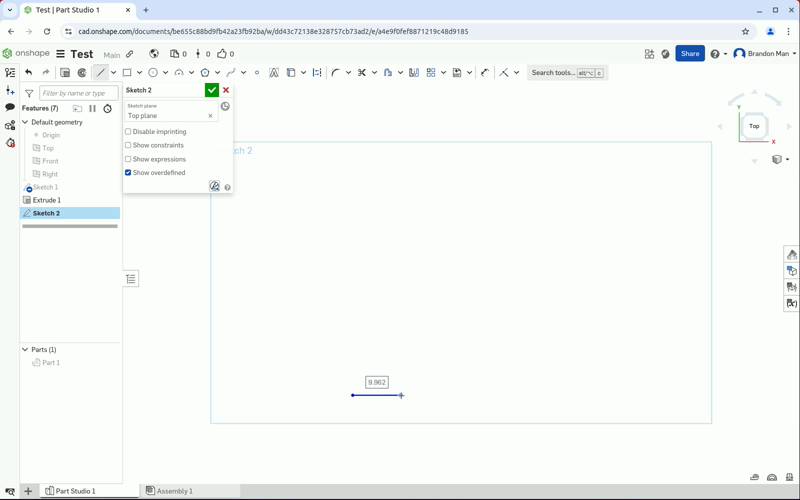
mouse_move(401, 282)
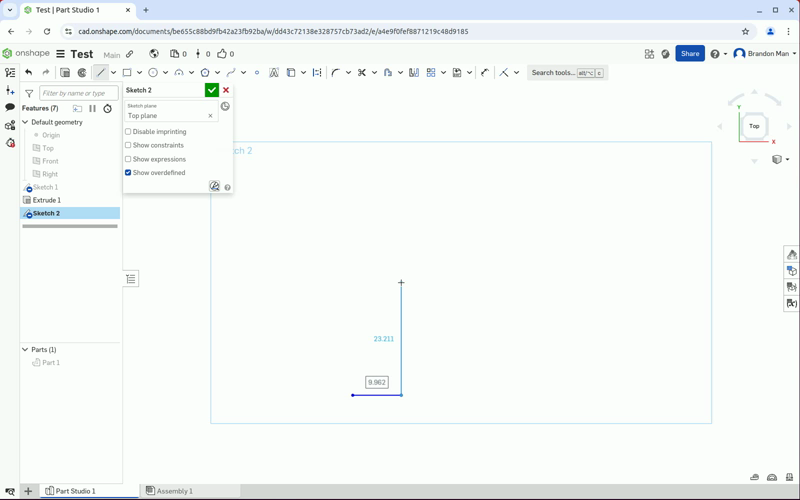
click(401, 282)
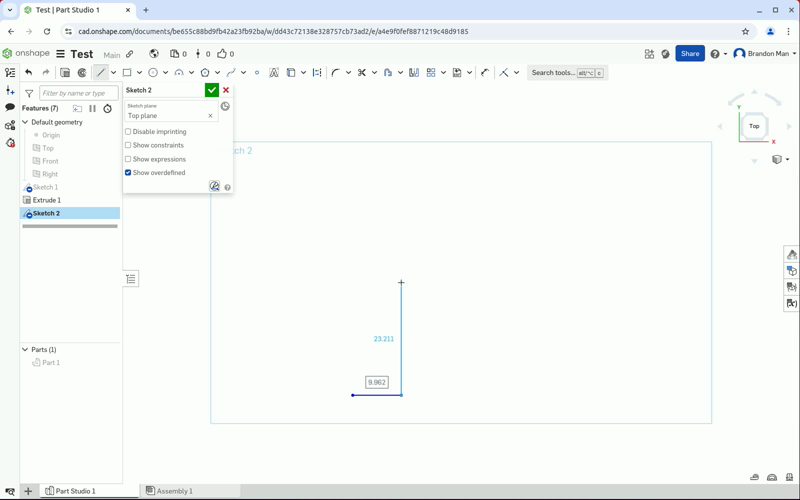
key_up(shift)
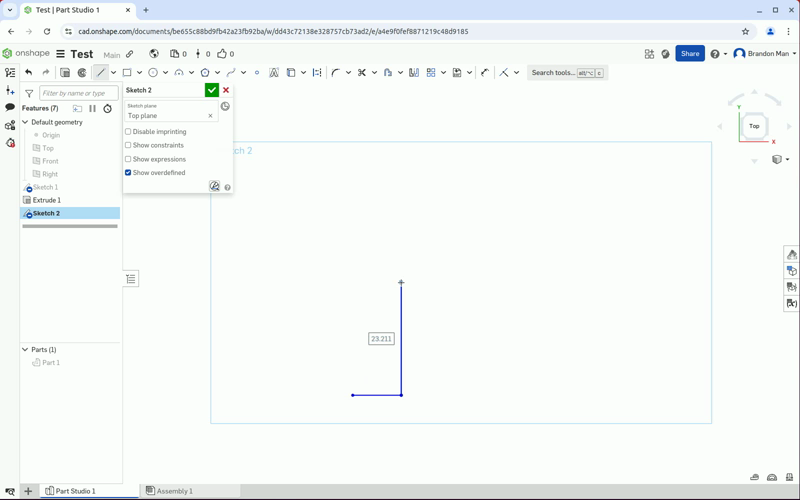
key(esc)
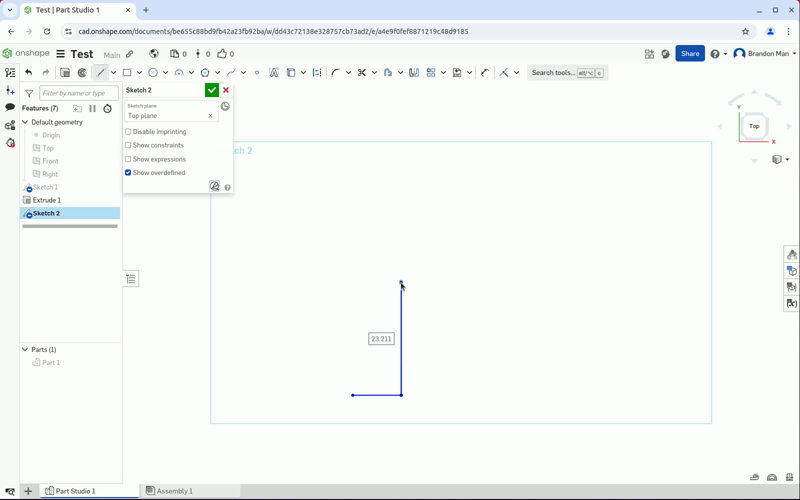
key(a)
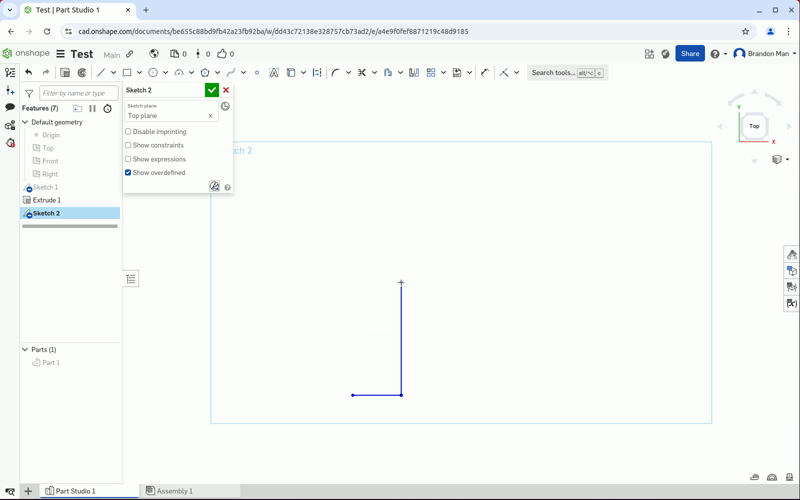
mouse_move(401, 282)
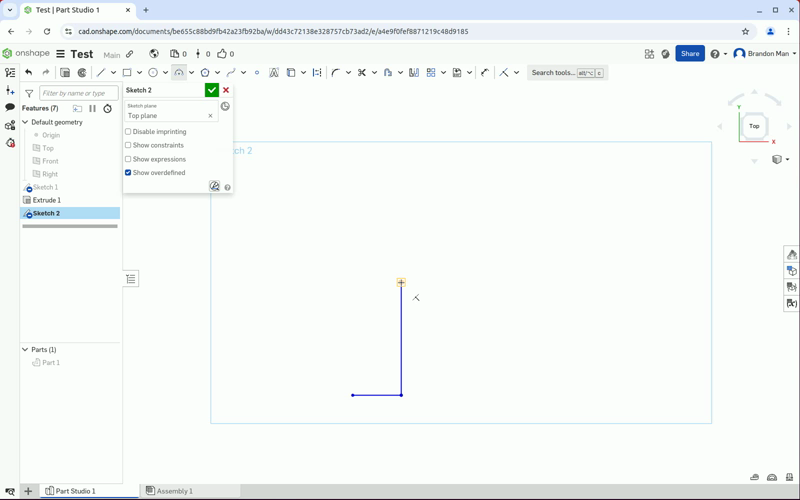
click(401, 282)
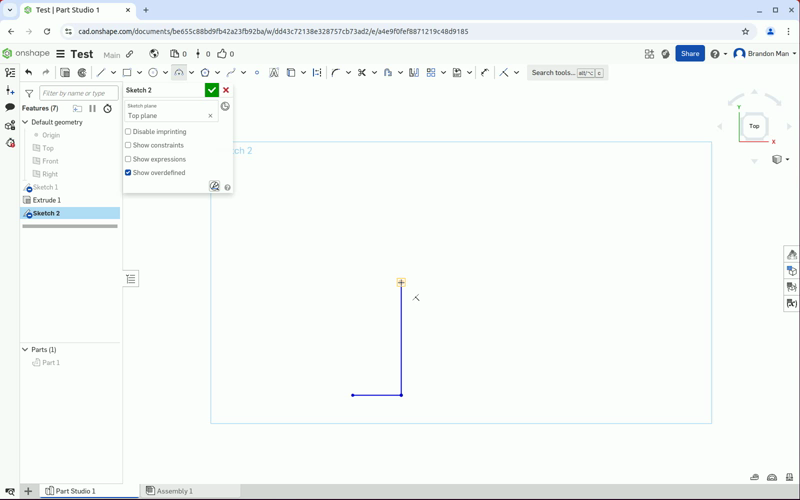
key_down(shift)
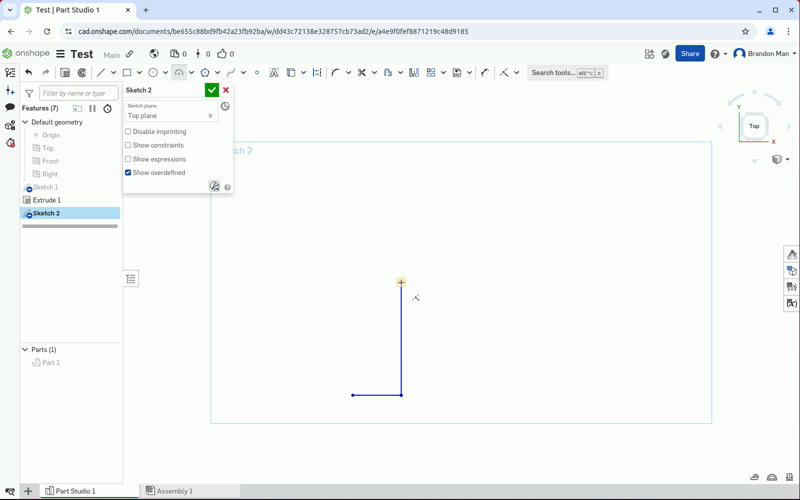
mouse_move(519, 282)
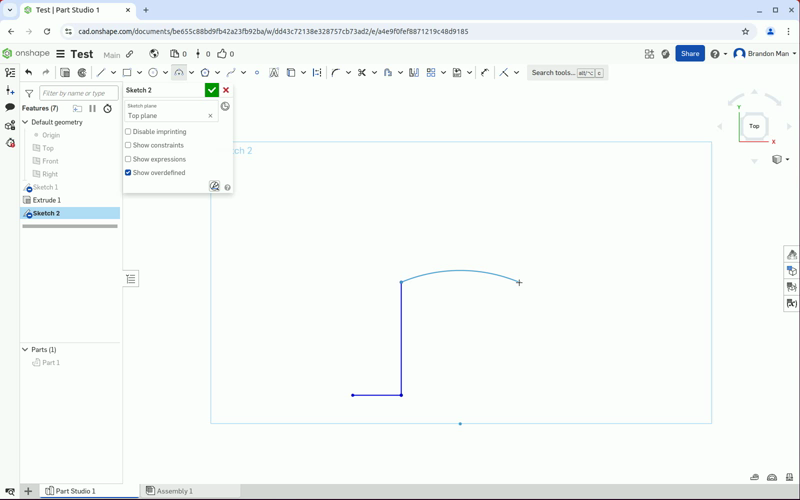
click(519, 282)
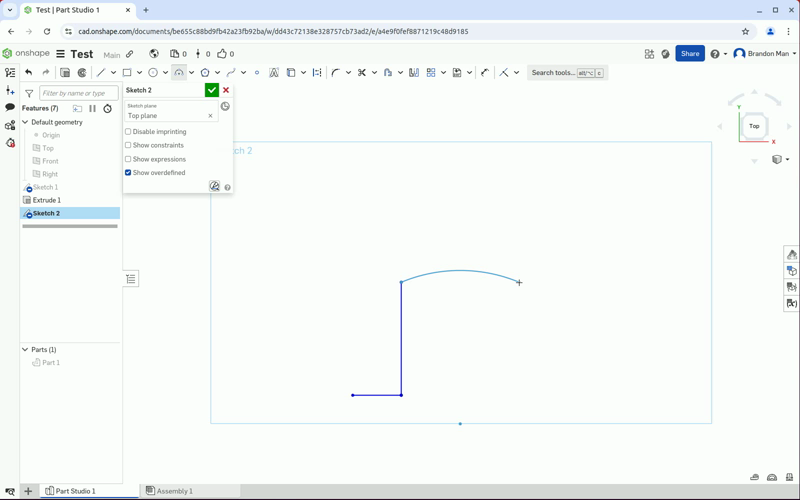
mouse_move(460, 223)
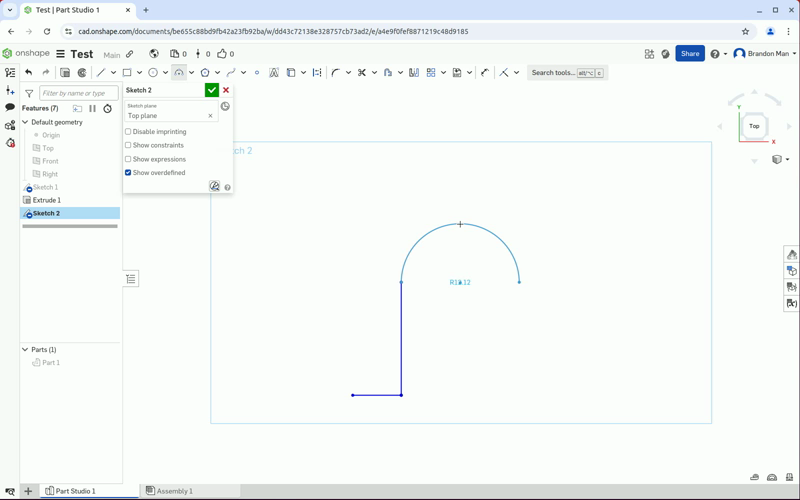
click(460, 223)
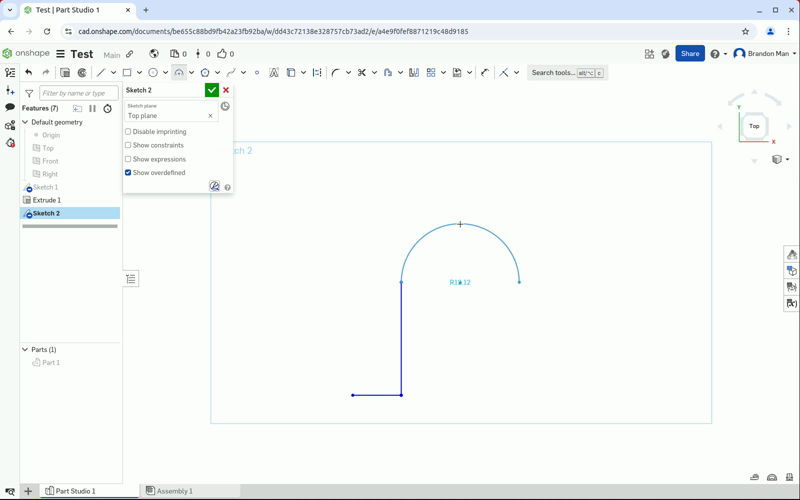
key_up(shift)
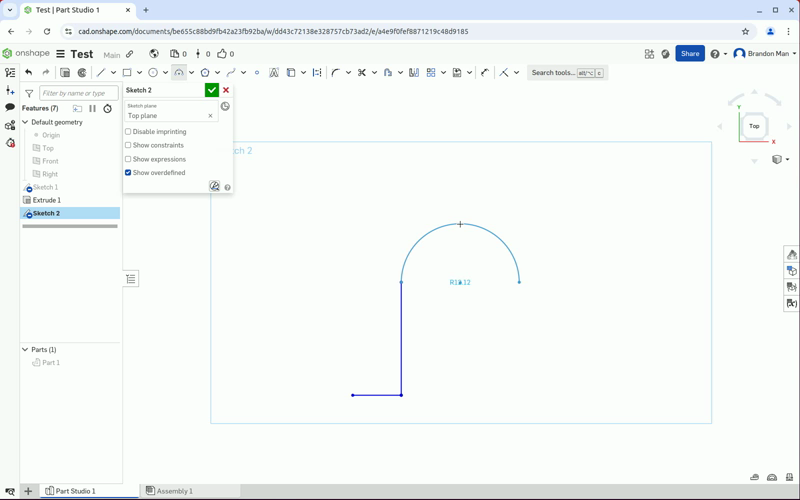
key(esc)
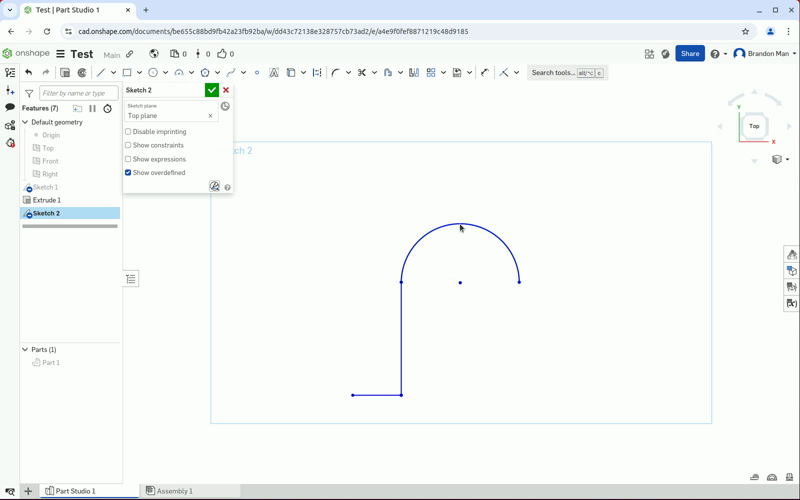
key(l)
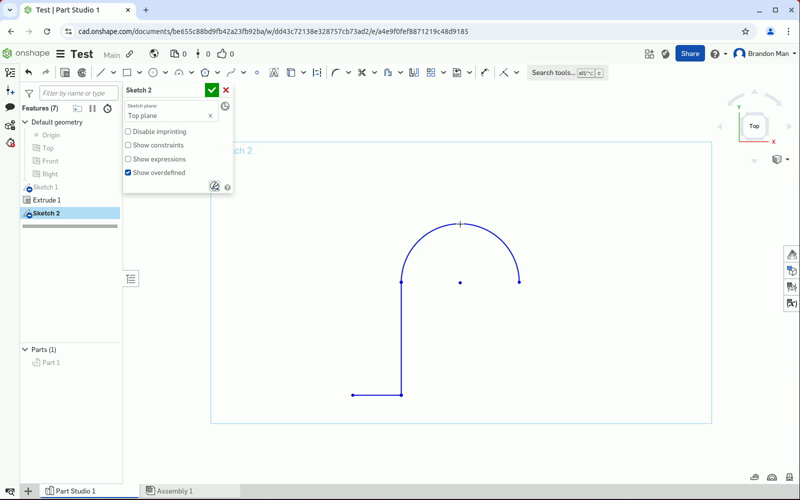
mouse_move(519, 282)
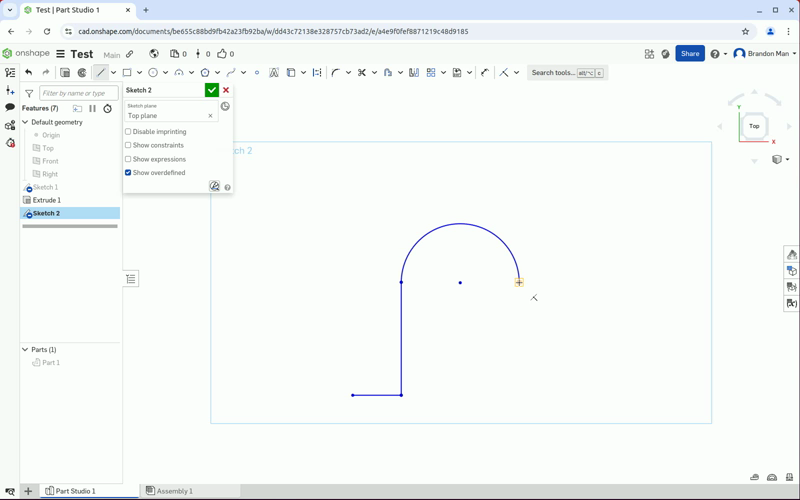
click(519, 282)
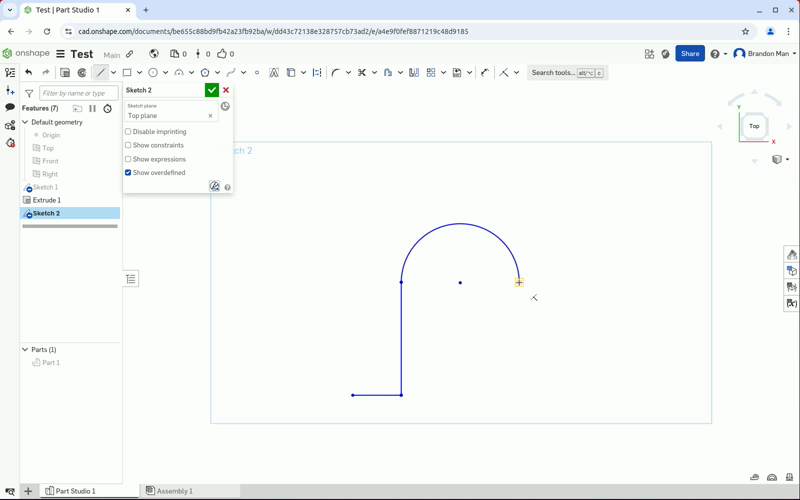
key_down(shift)
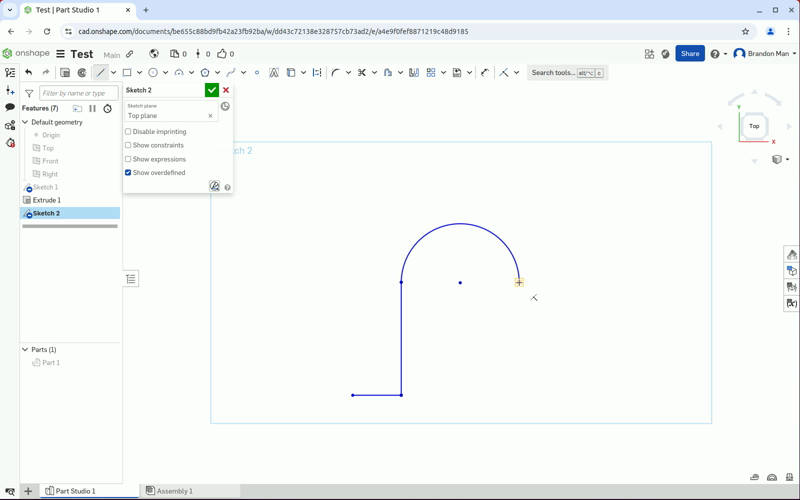
mouse_move(519, 395)
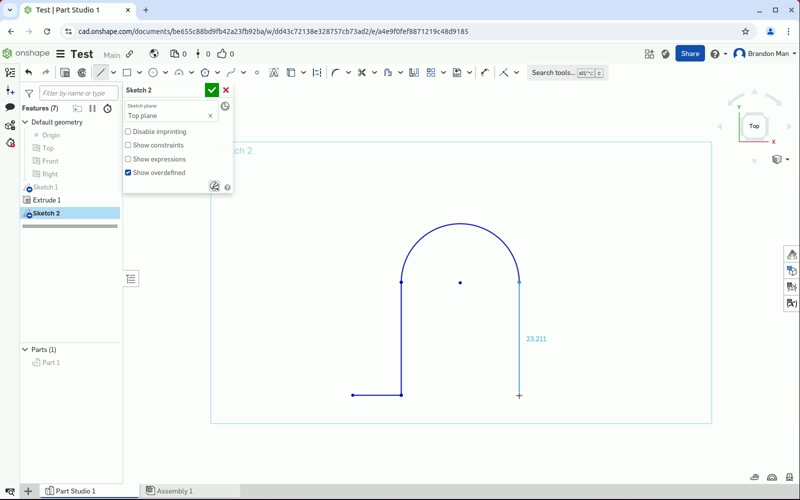
click(519, 395)
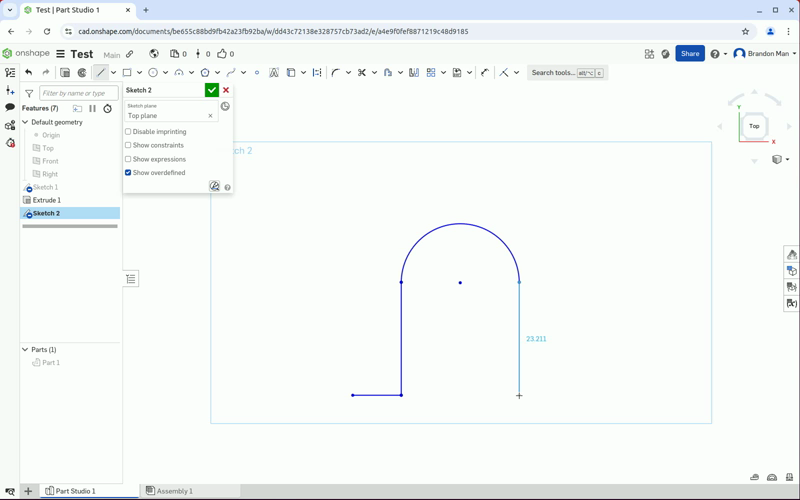
key_up(shift)
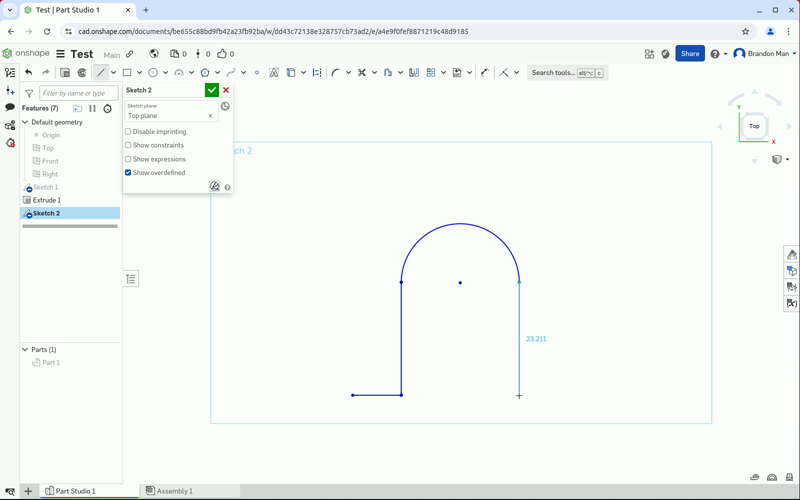
key_down(shift)
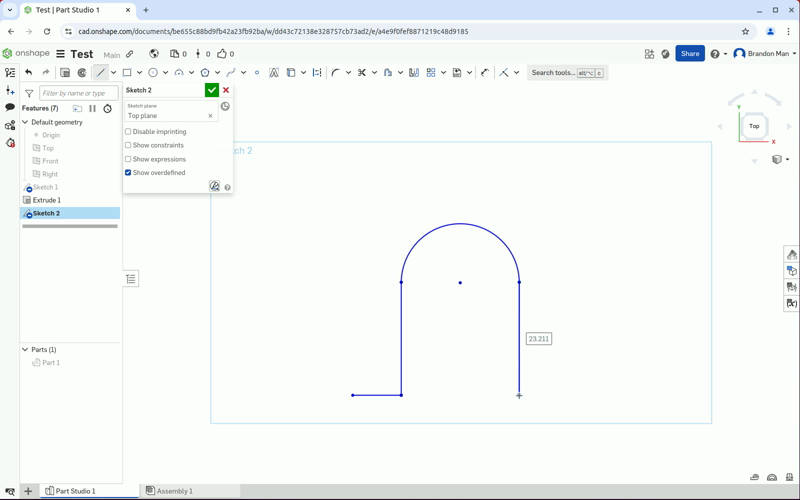
mouse_move(549, 395)
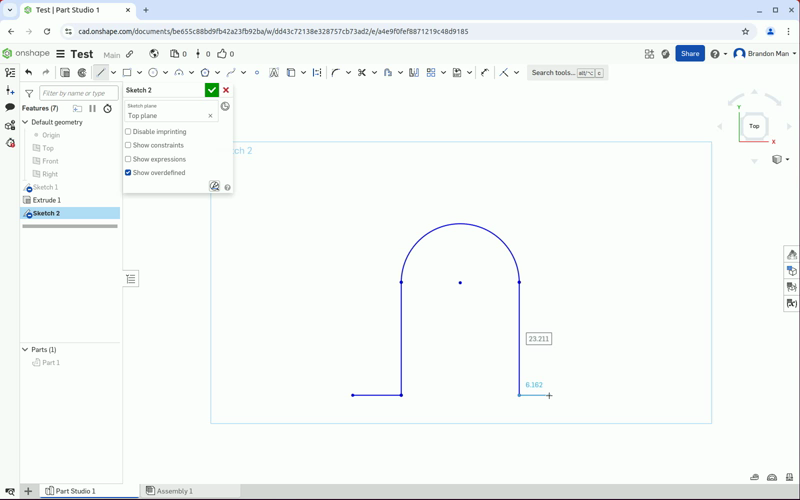
mouse_move(567, 395)
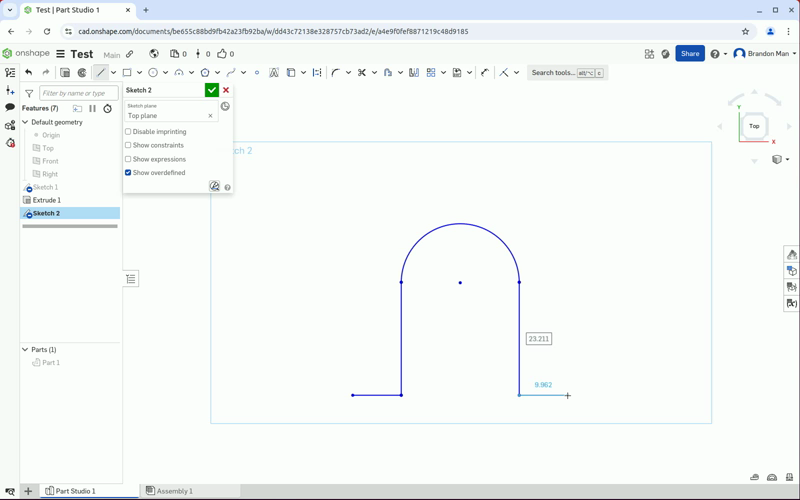
click(567, 395)
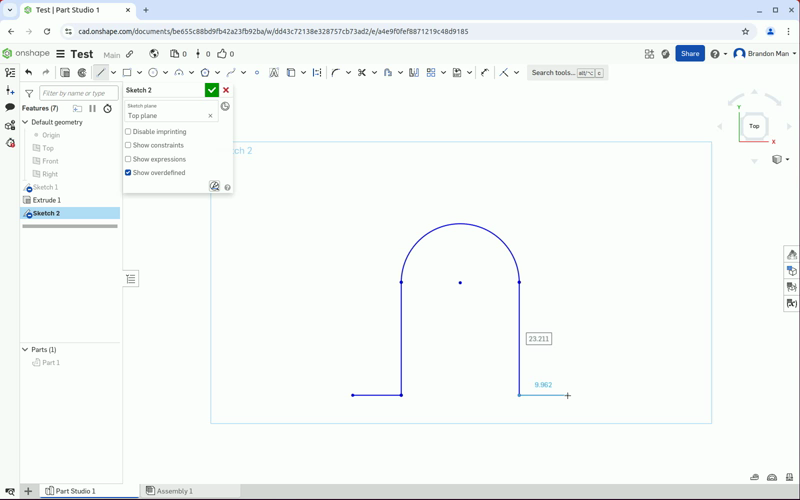
key_up(shift)
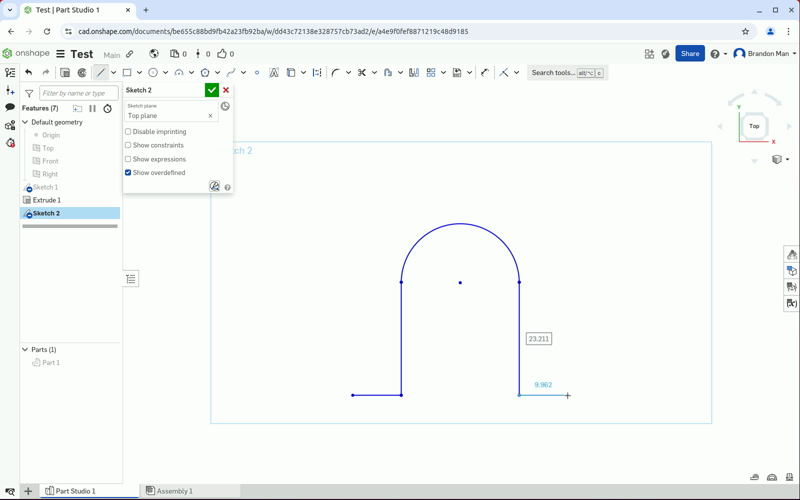
key_down(shift)
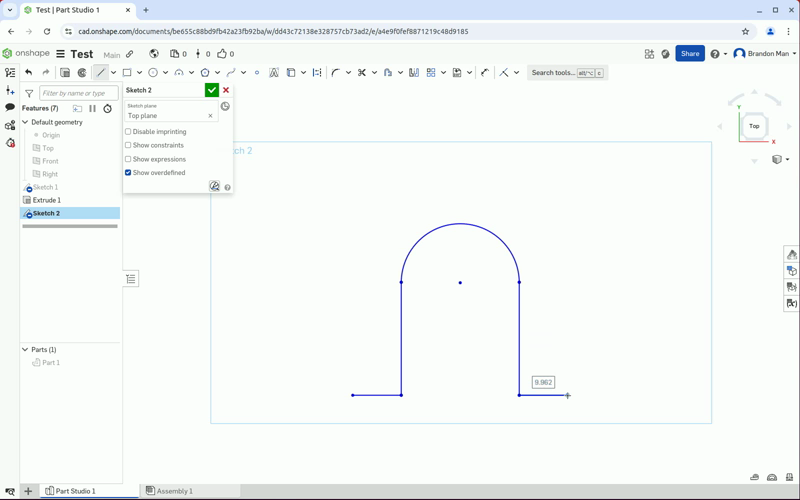
mouse_move(567, 282)
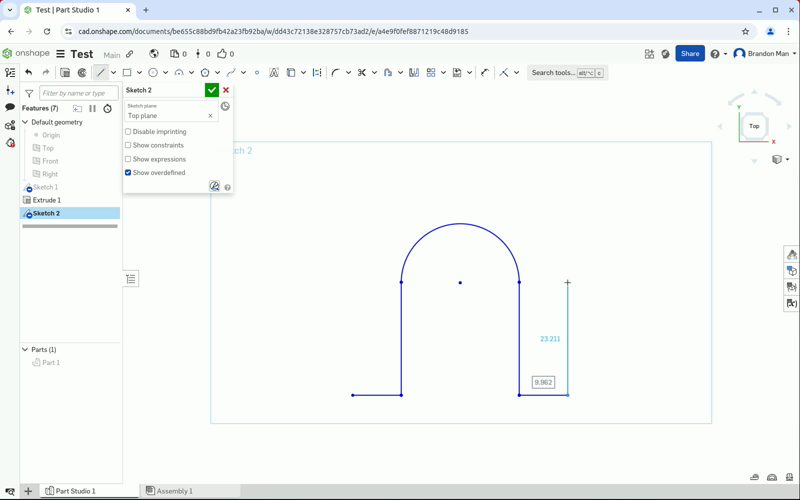
click(567, 282)
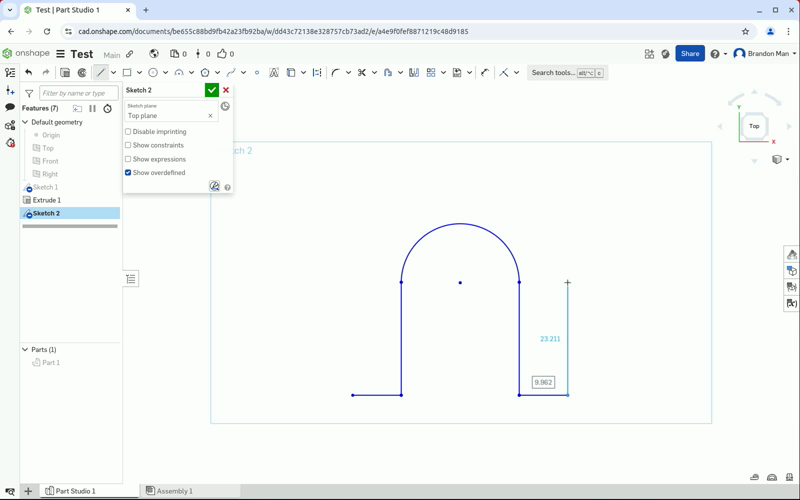
key_up(shift)
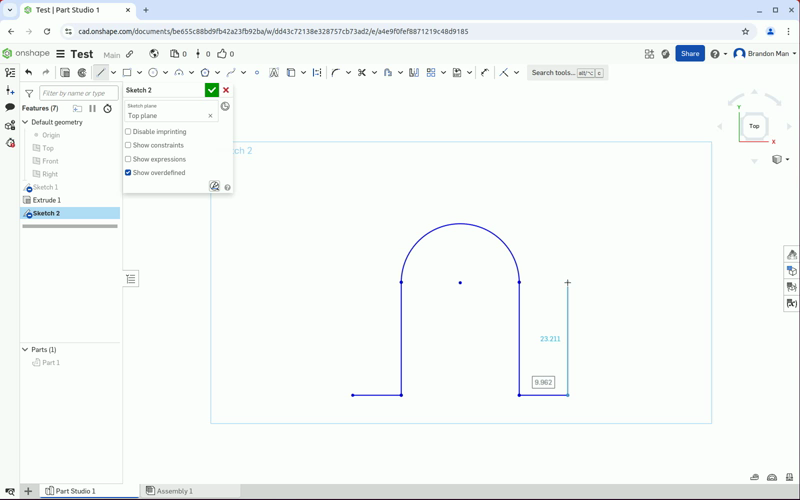
key(esc)
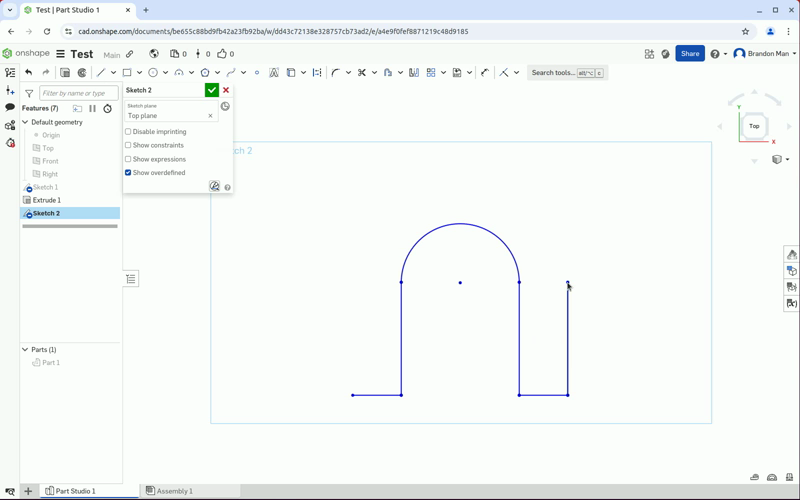
key(a)
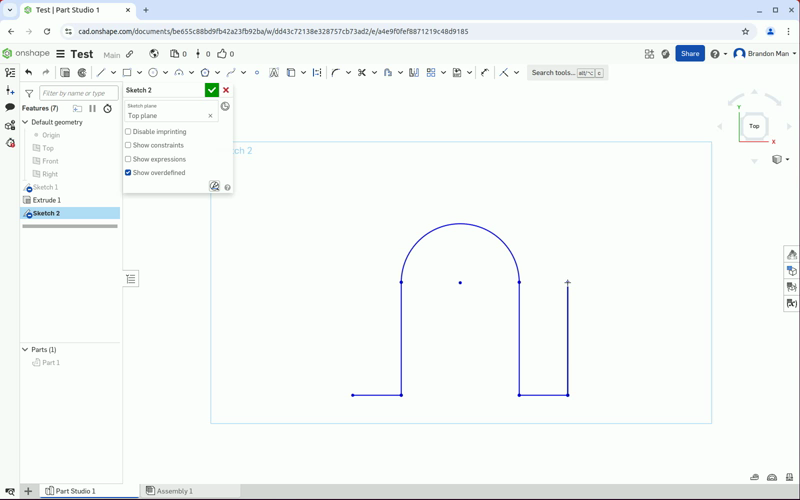
mouse_move(567, 282)
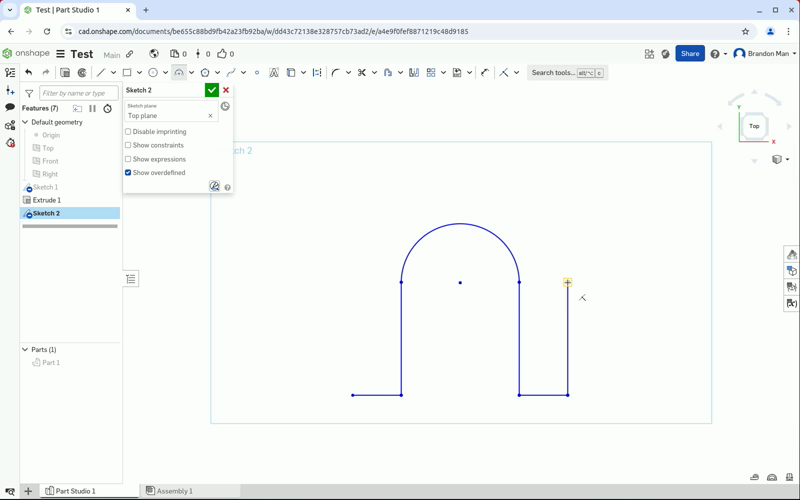
click(567, 282)
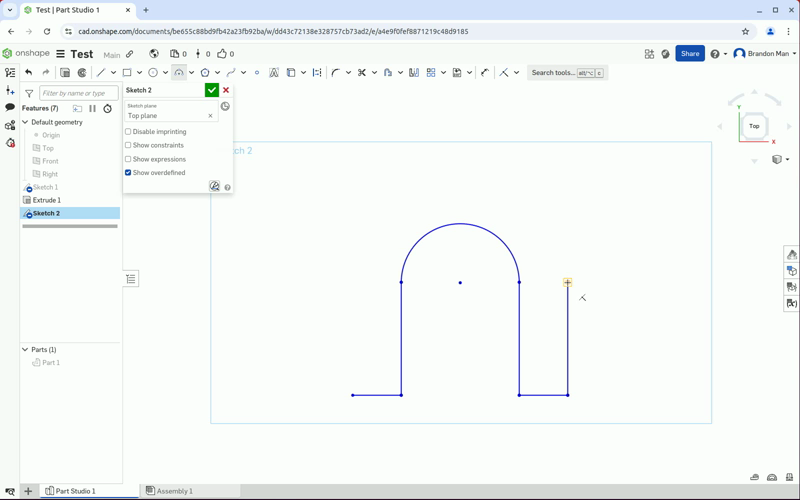
key_down(shift)
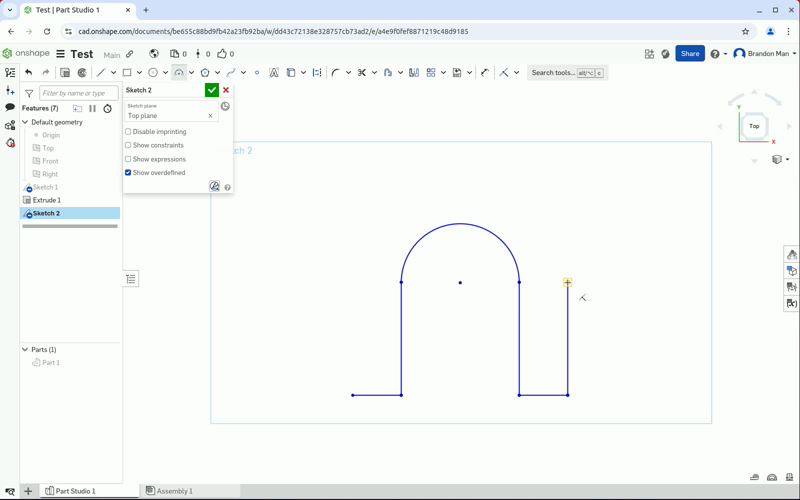
mouse_move(352, 282)
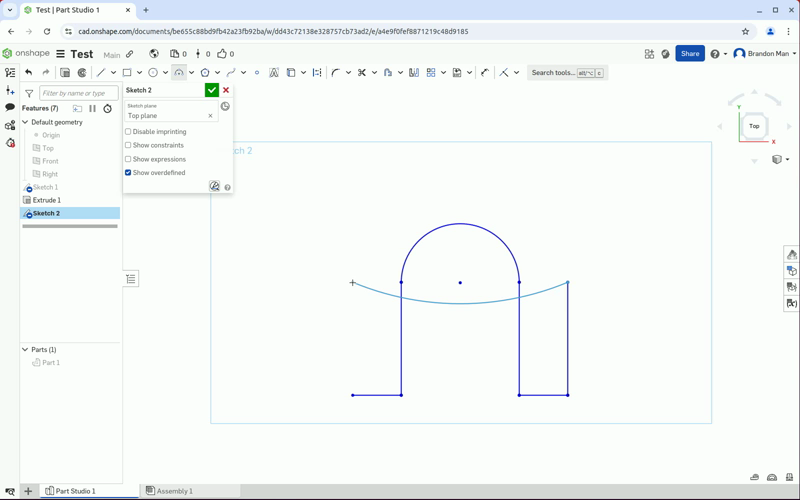
click(352, 282)
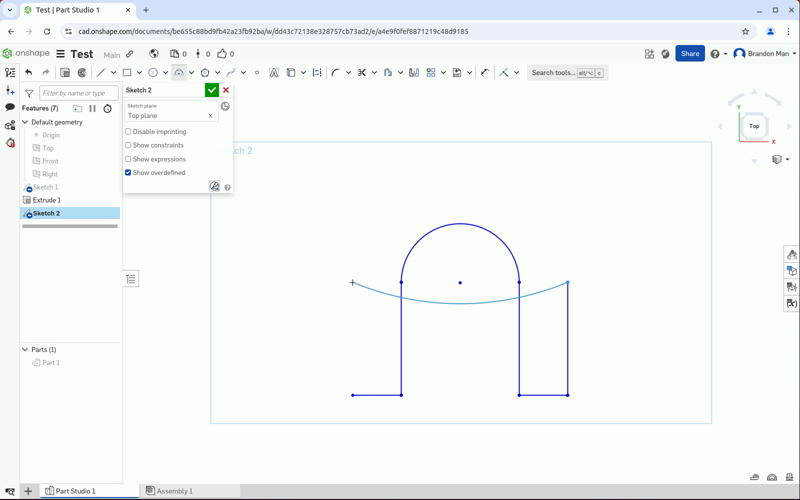
mouse_move(460, 175)
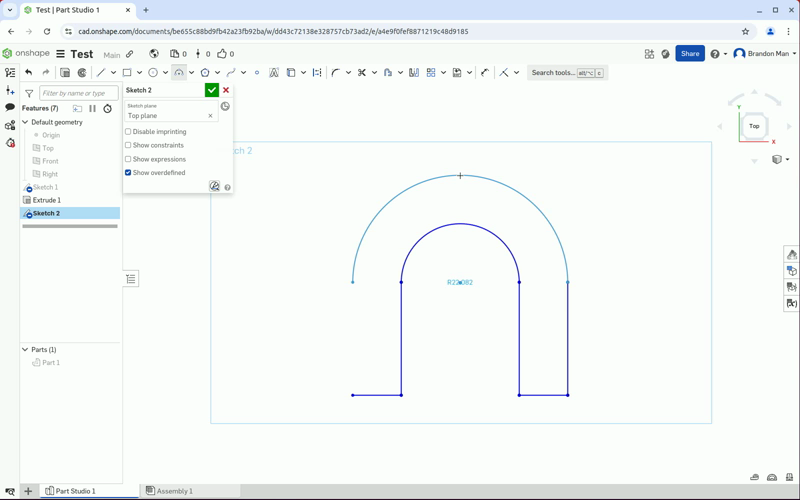
click(460, 175)
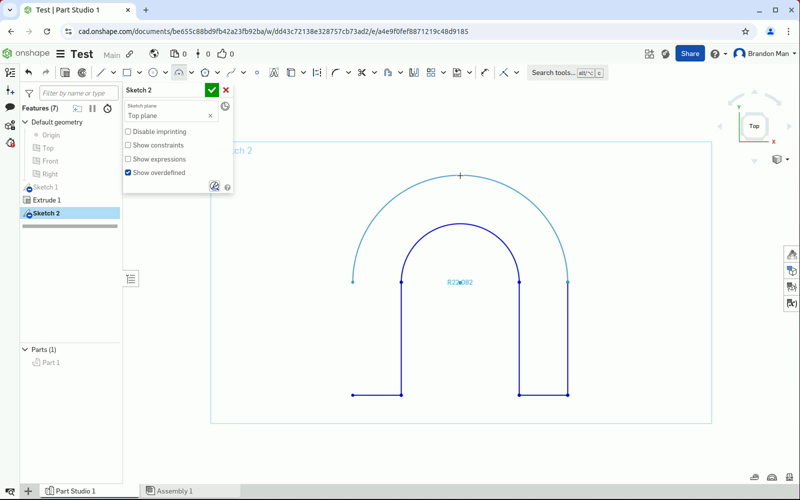
key_up(shift)
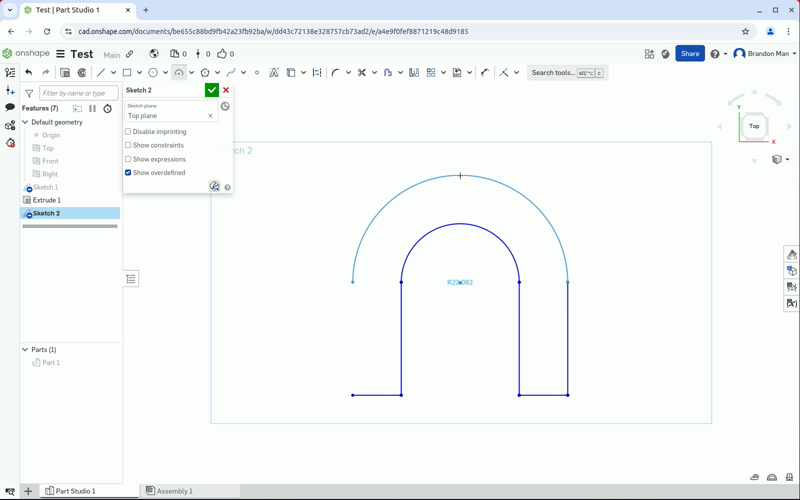
key(esc)
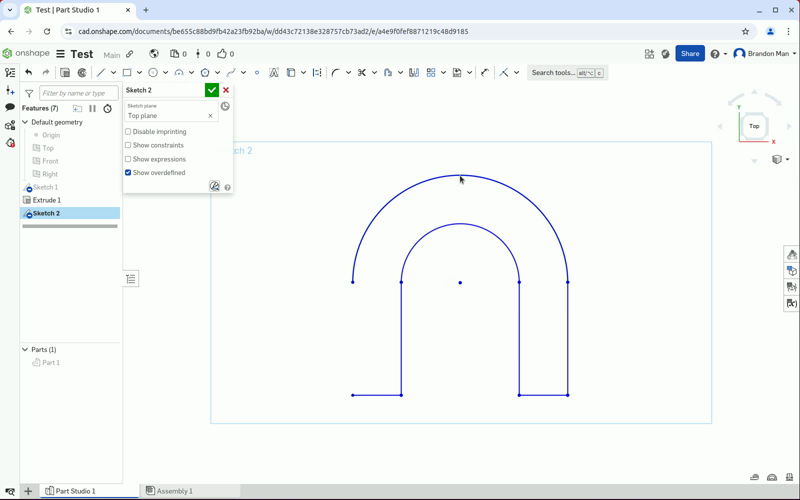
key(l)
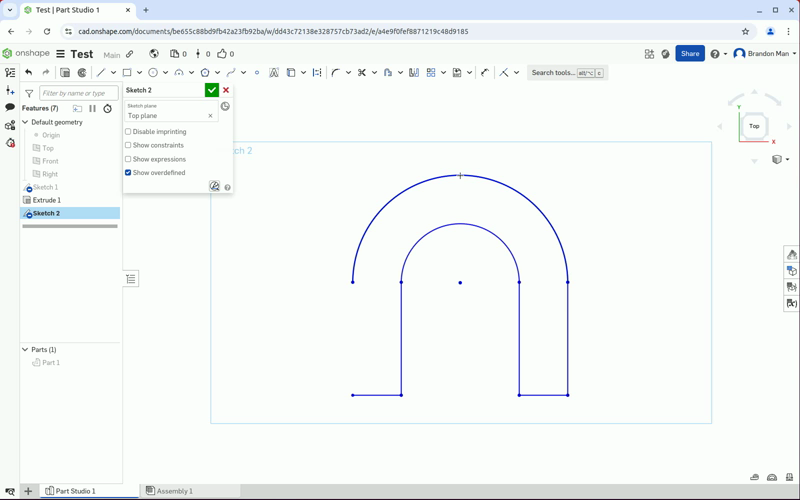
mouse_move(352, 282)
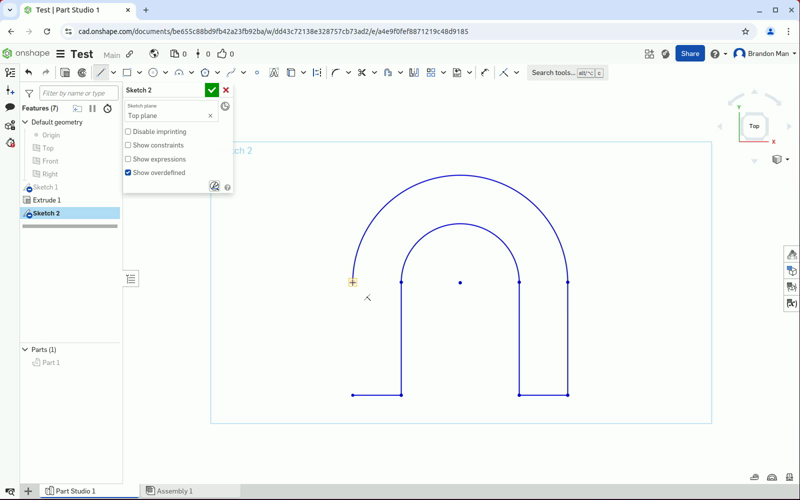
click(352, 282)
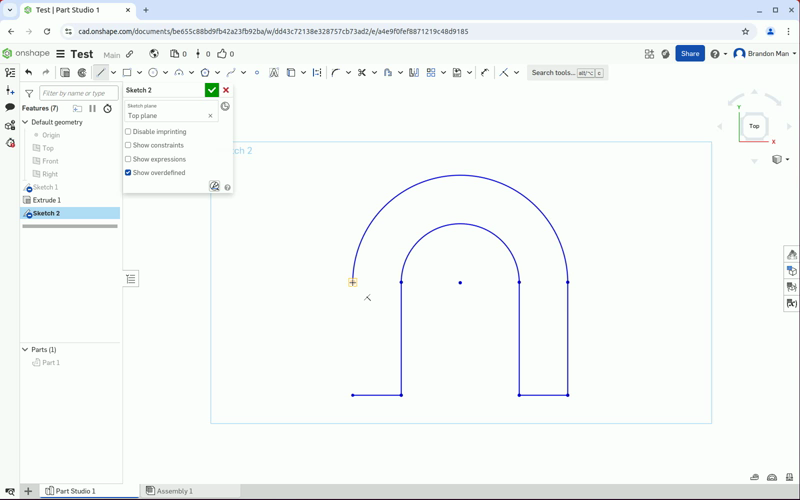
key_down(shift)
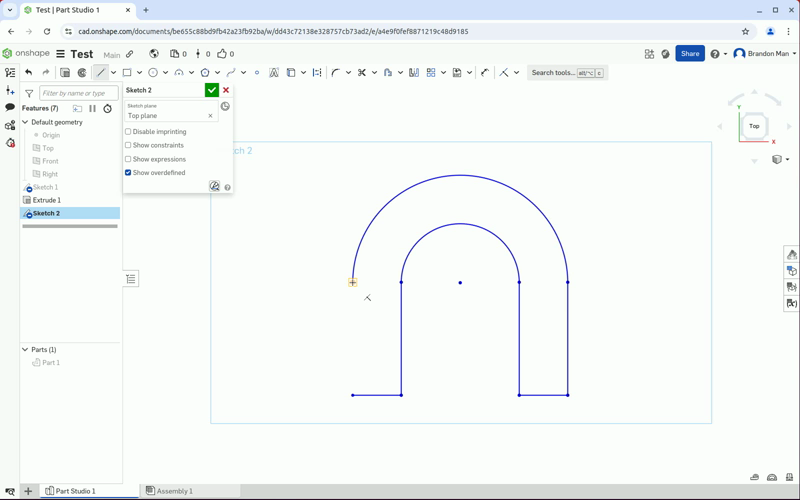
mouse_move(352, 395)
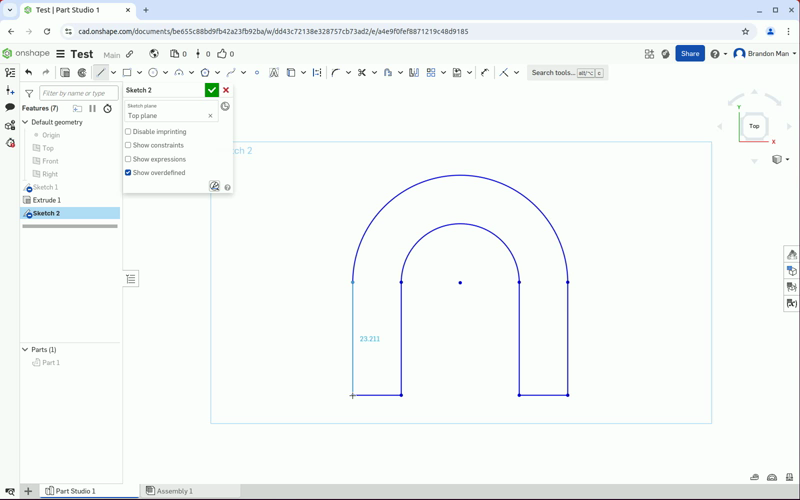
key_up(shift)
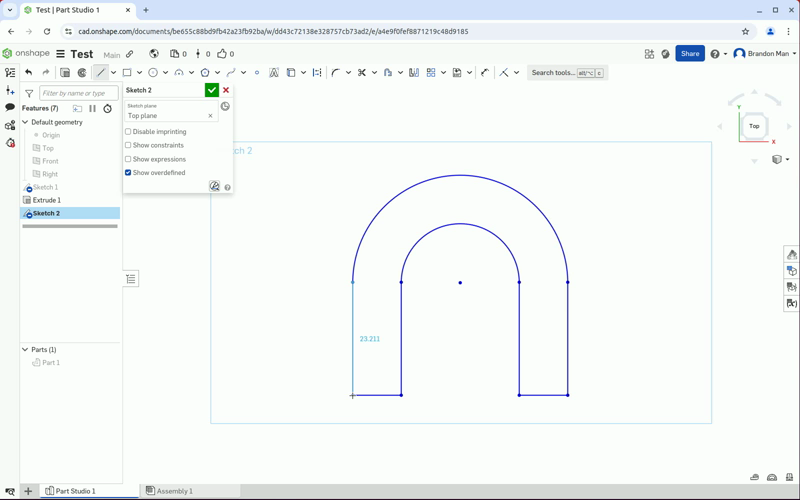
click(352, 395)
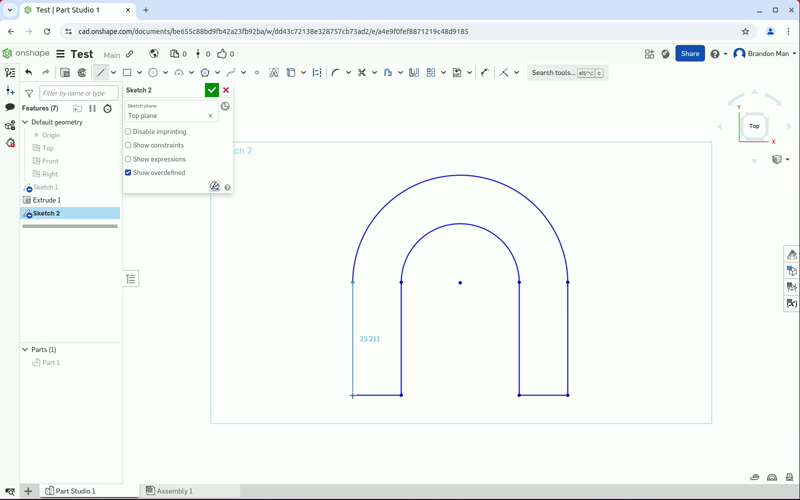
key(esc)
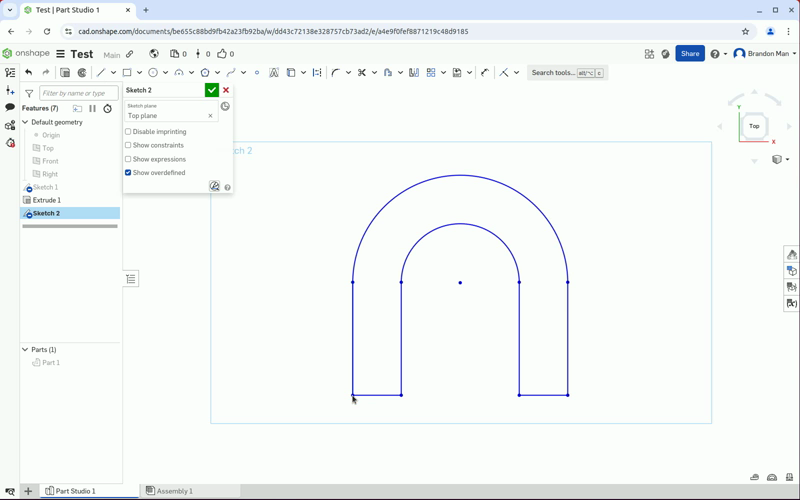
mouse_move(458, 235)
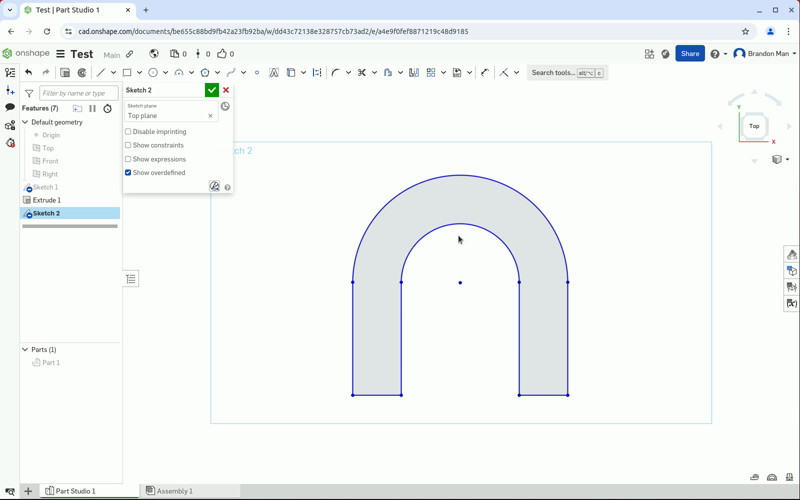
scroll(6)
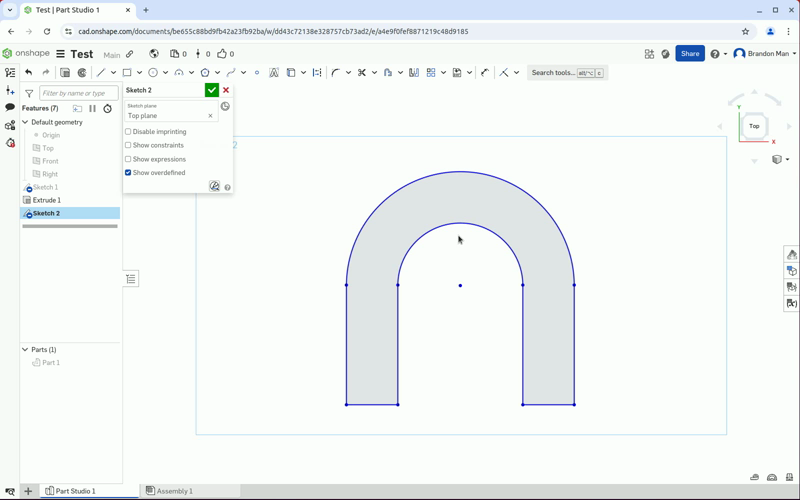
scroll(6)
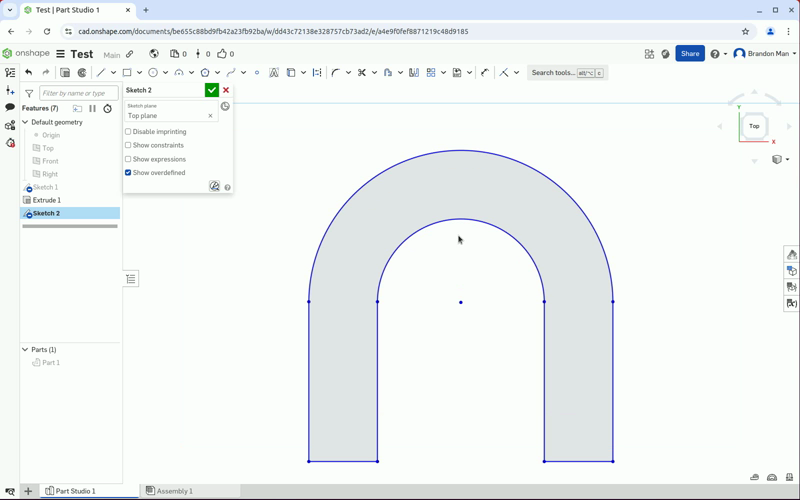
scroll(6)
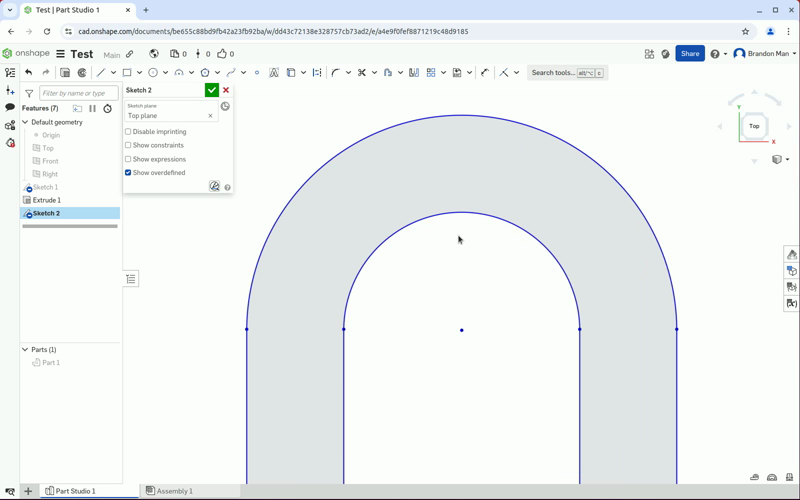
scroll(6)
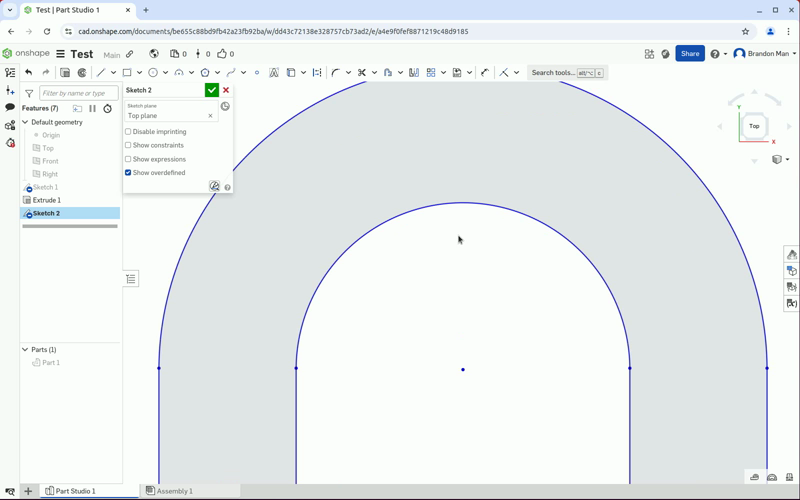
scroll(6)
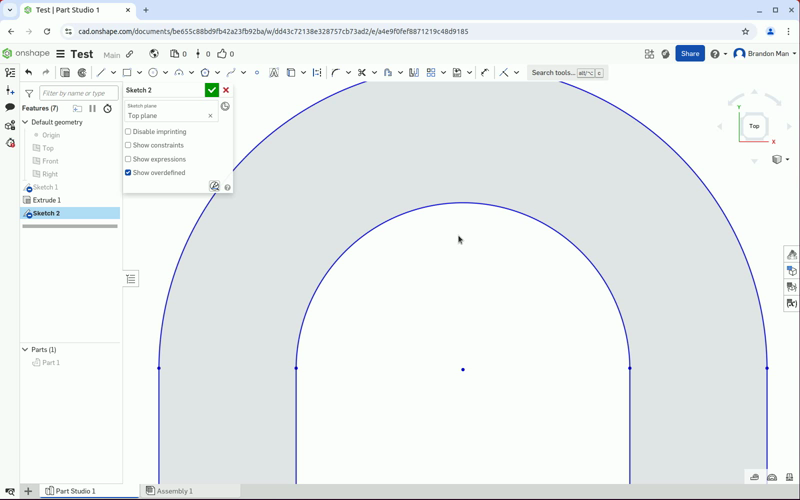
scroll(6)
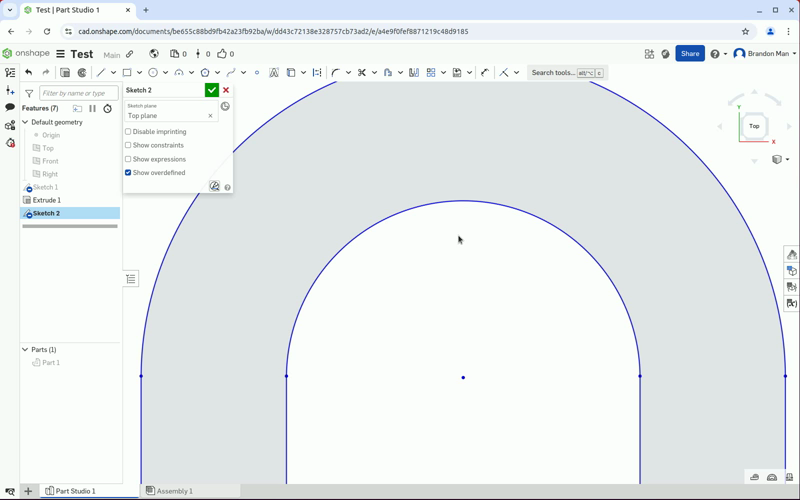
scroll(6)
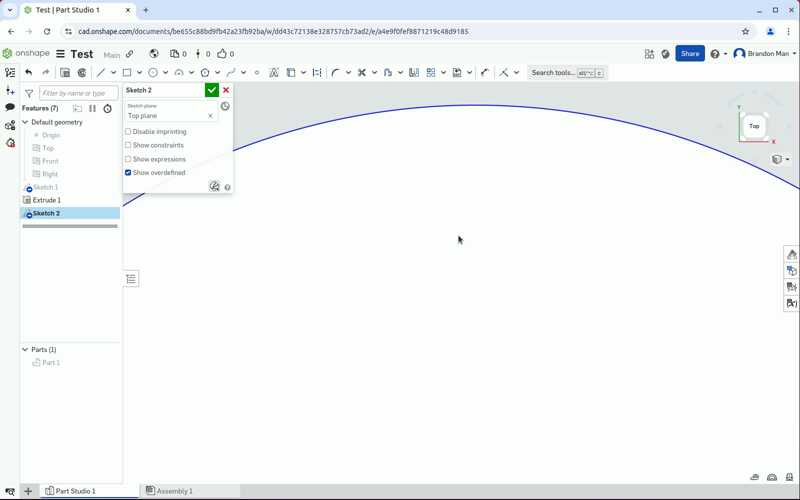
click(458, 235)
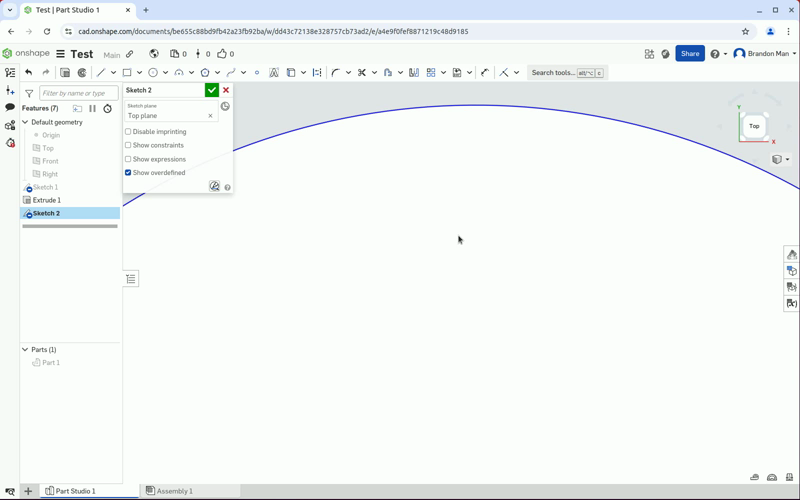
scroll(-6)
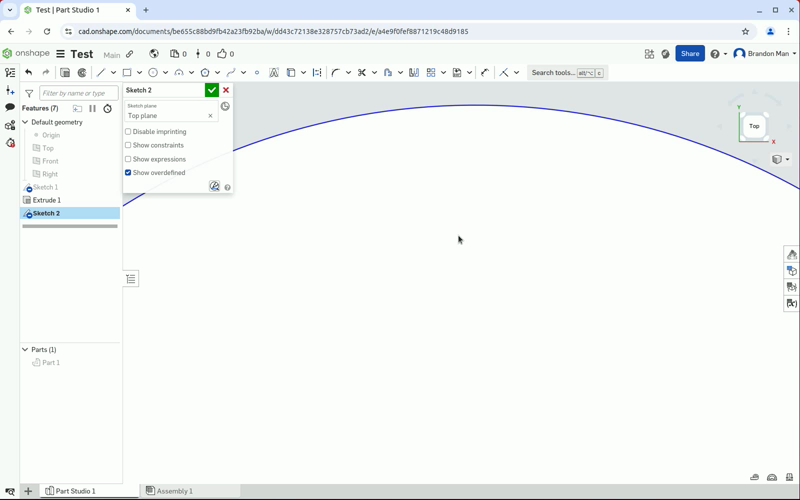
scroll(-6)
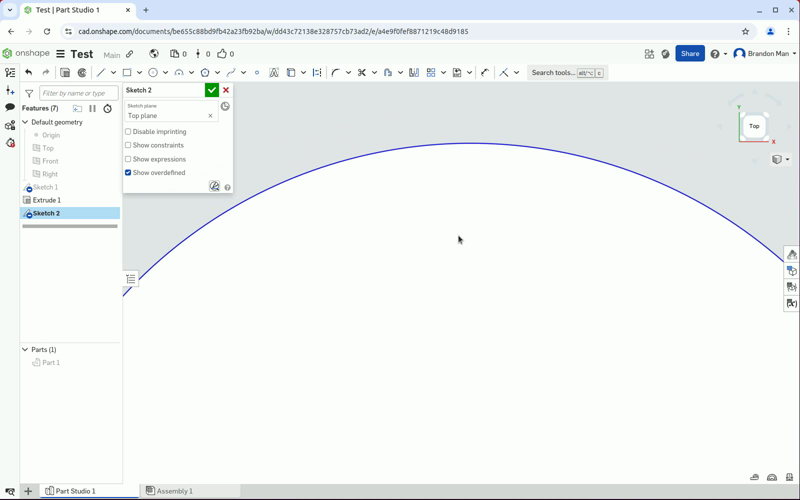
scroll(-6)
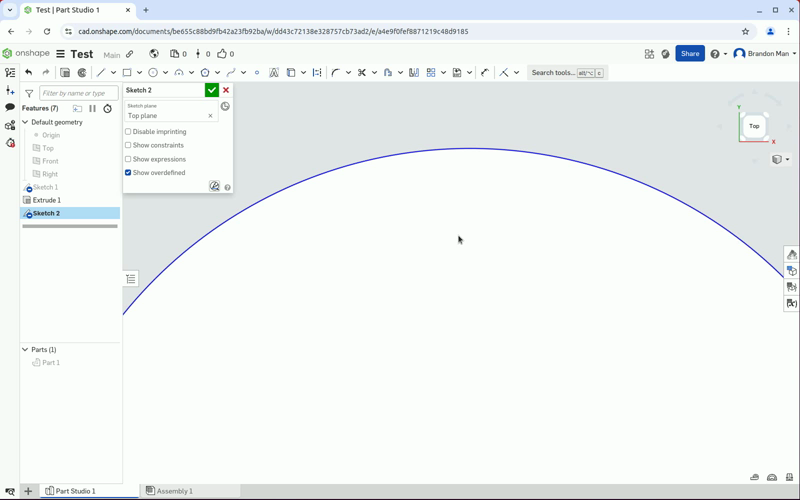
scroll(-6)
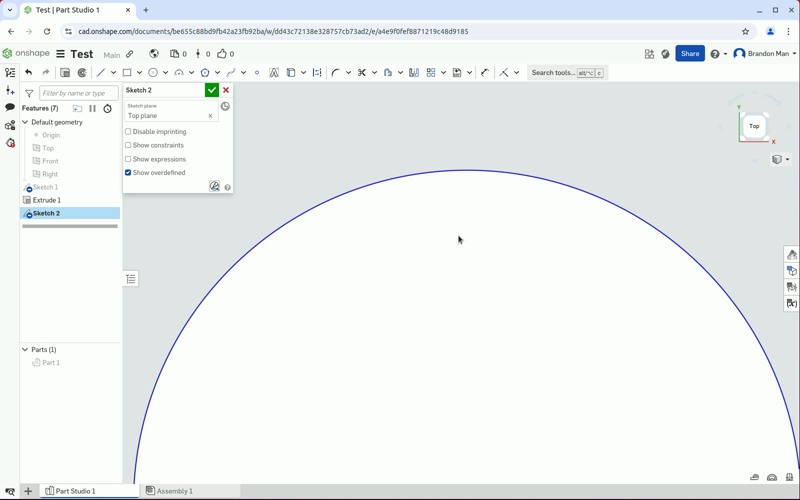
scroll(-6)
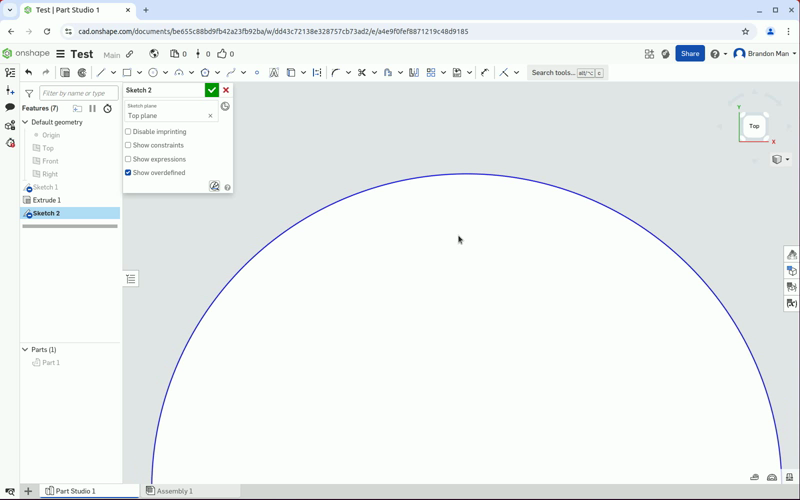
scroll(-6)
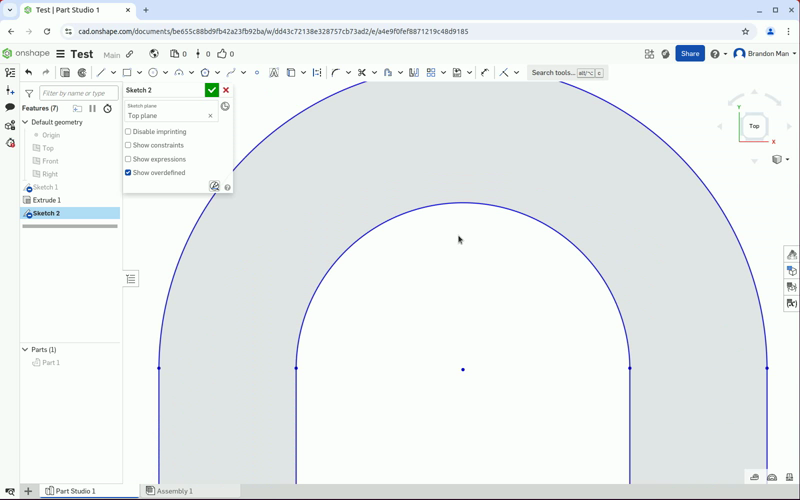
scroll(-6)
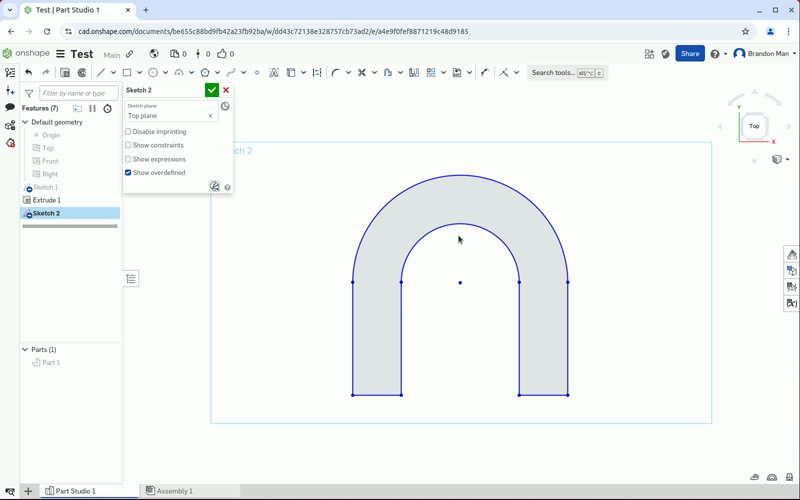
mouse_move(73, 352)
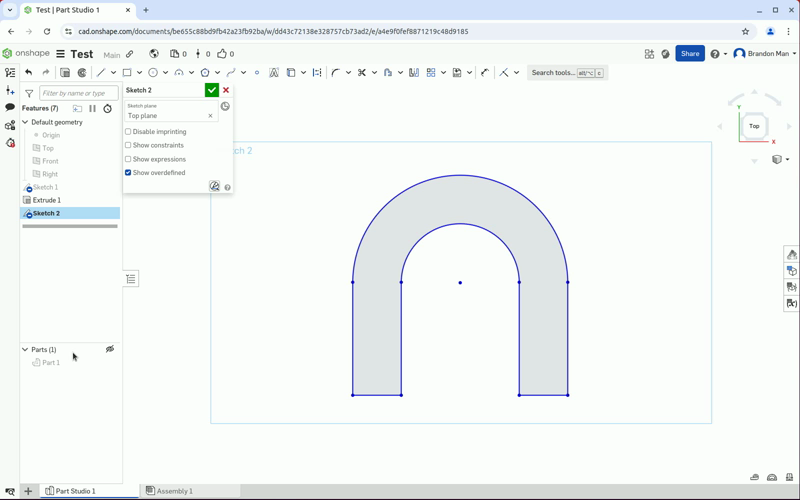
key(shift+y)
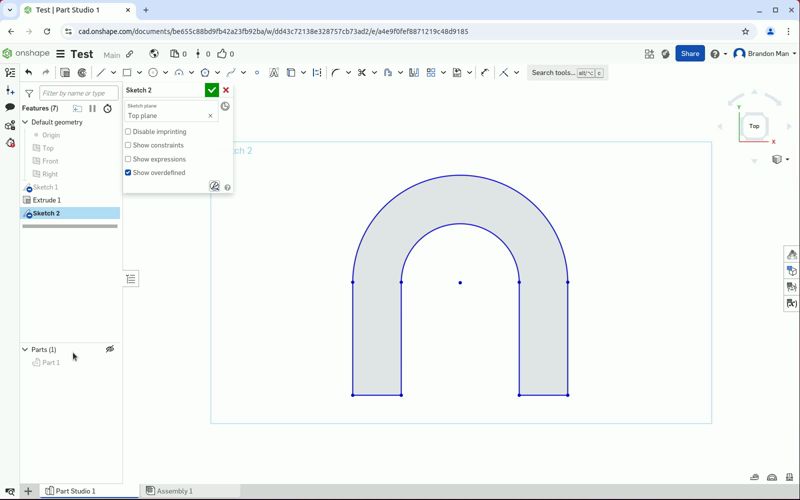
key(shift+e)
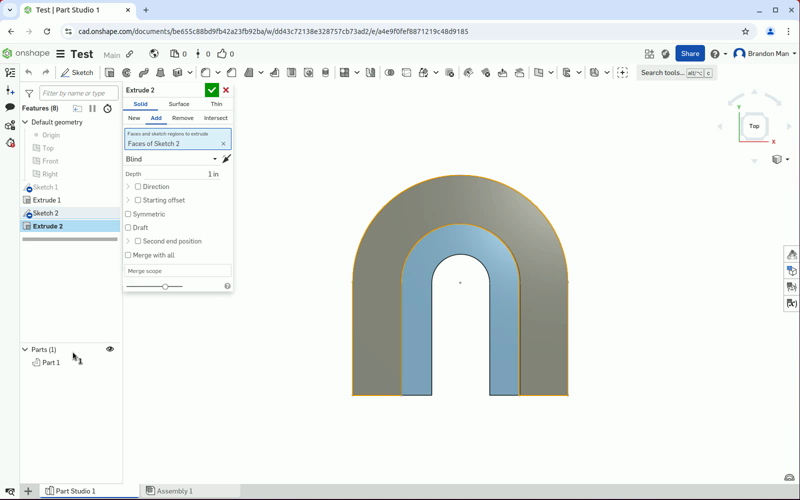
mouse_move(143, 106)
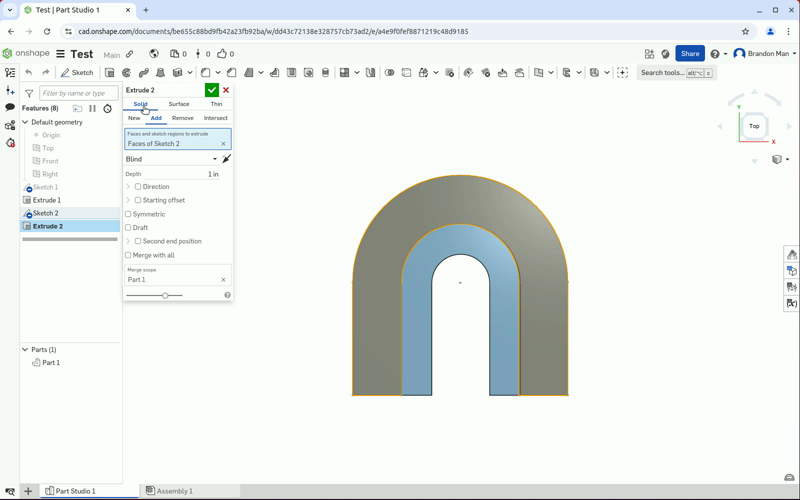
click(143, 106)
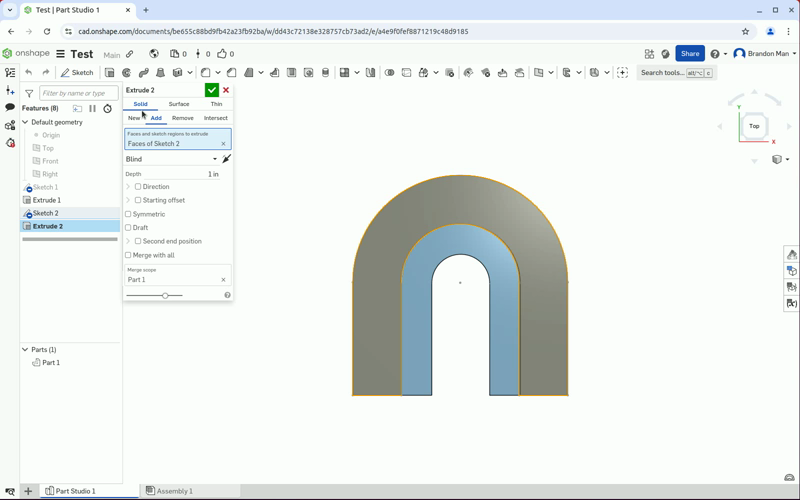
mouse_move(137, 120)
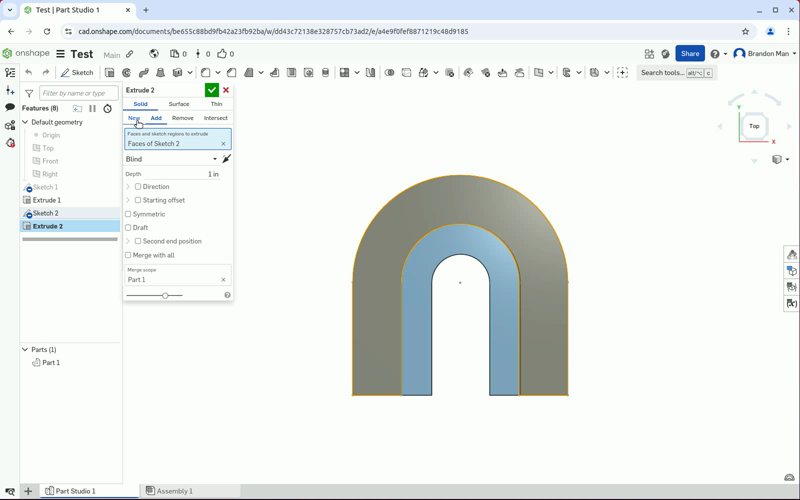
click(137, 120)
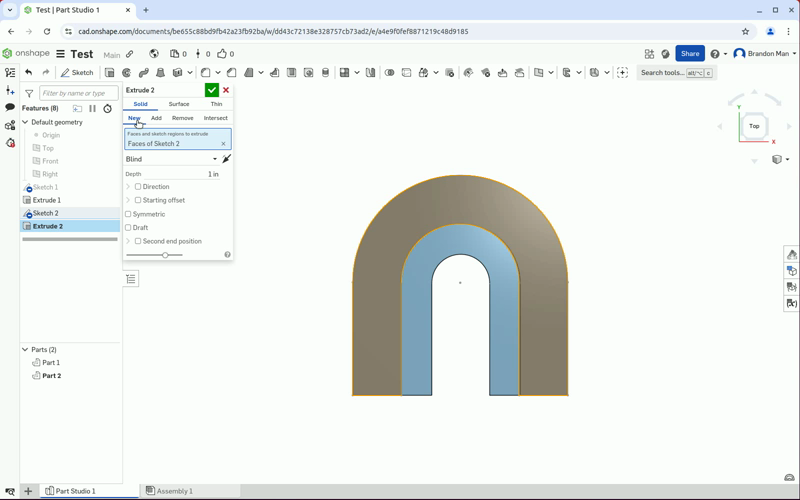
key(tab, 4)
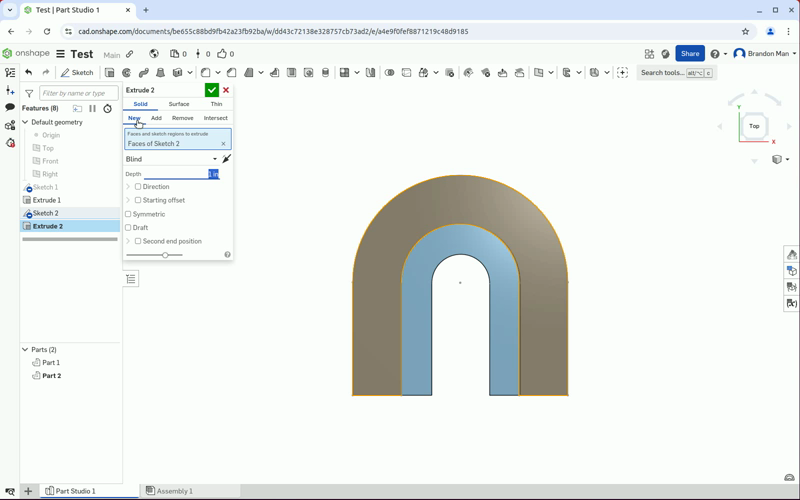
text(11.795)
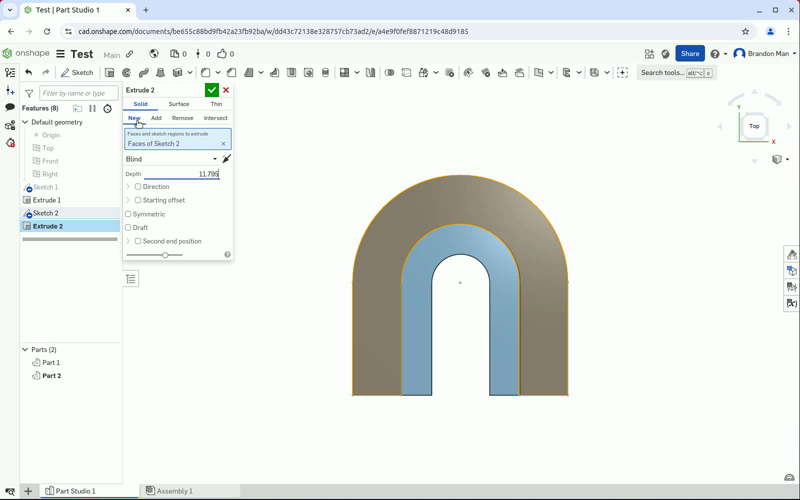
key(tab, 3)
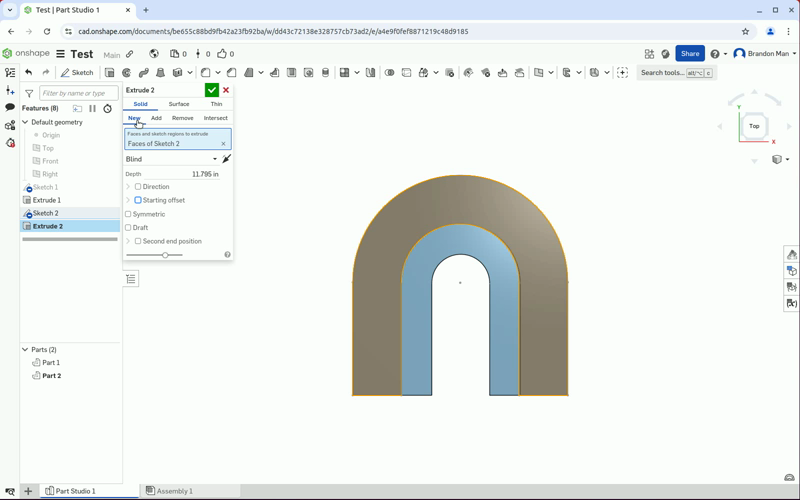
key(tab, 2)
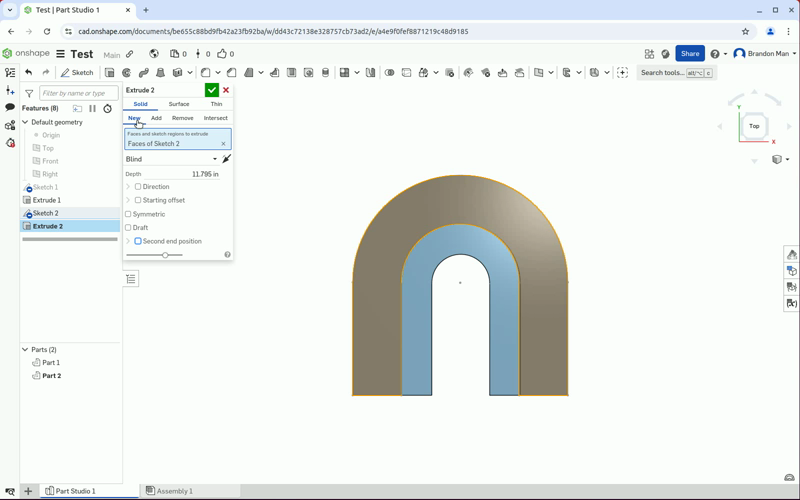
key(space)
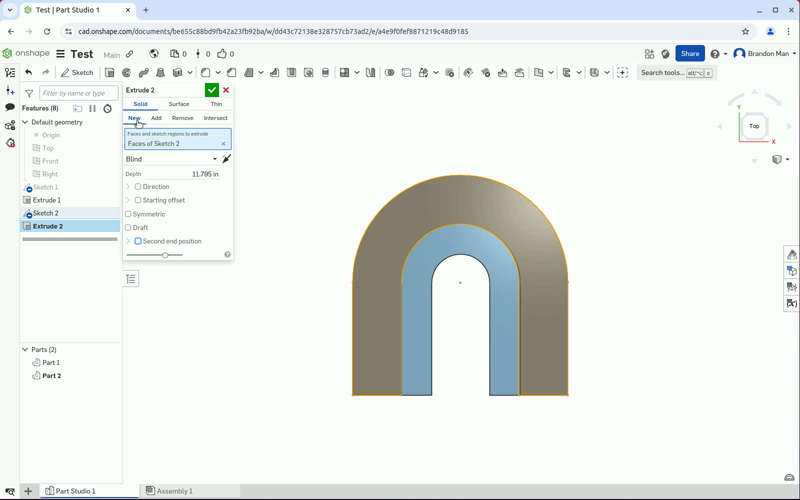
key(tab, 3)
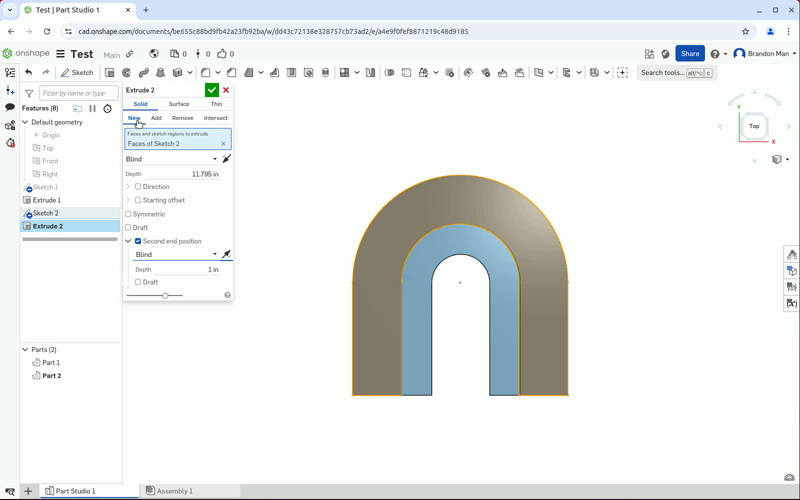
text(7.943)
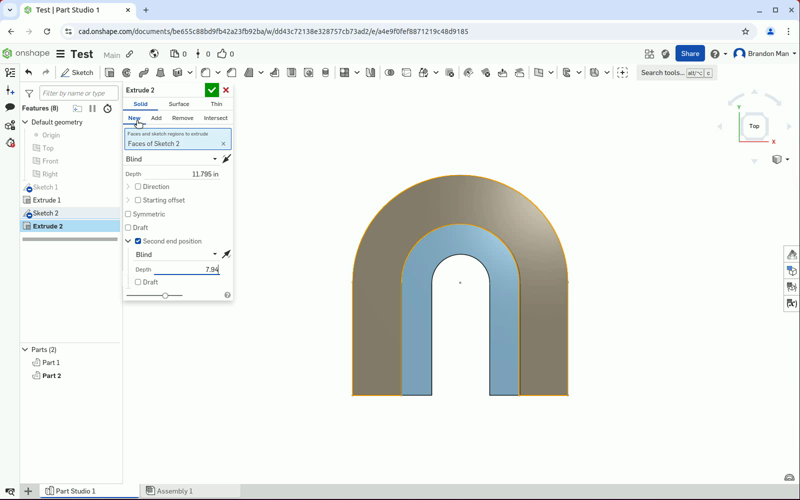
key(enter)
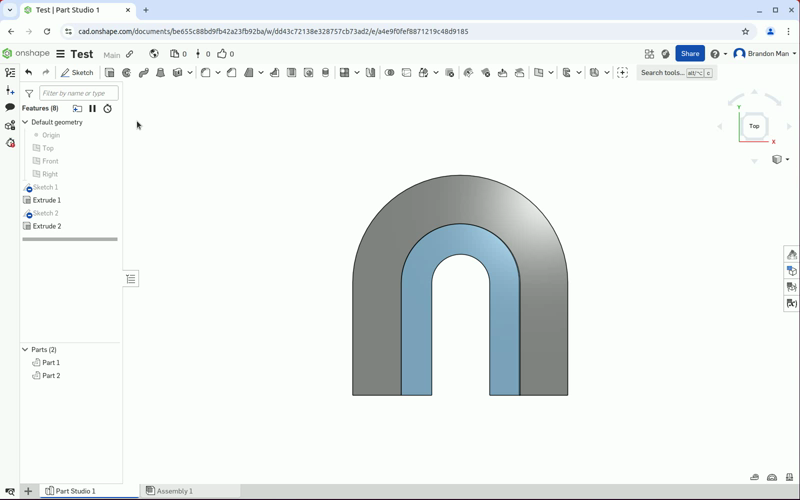
key(shift+h)
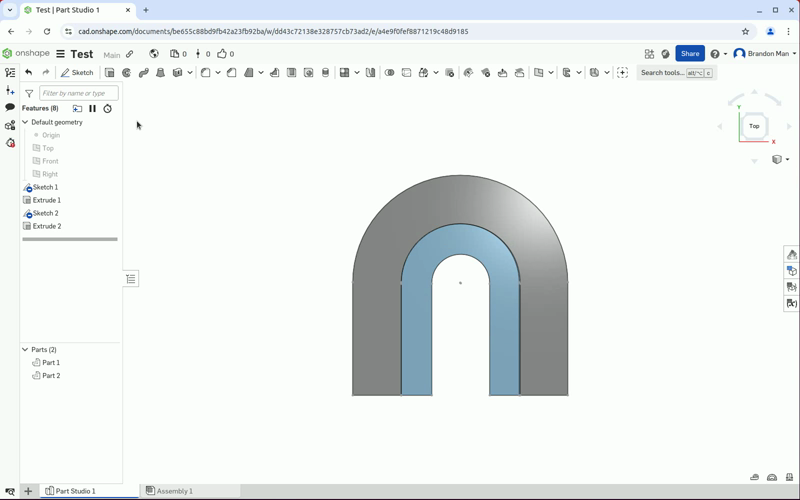
key(shift+h)
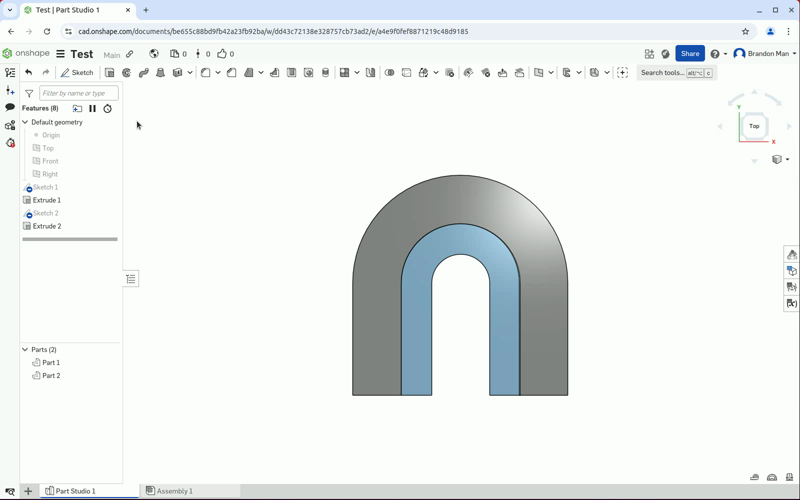
mouse_move(73, 189)
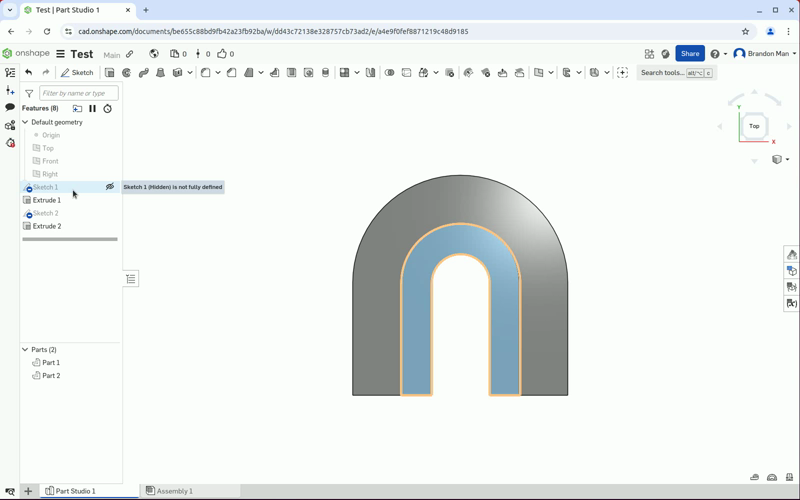
click(73, 189)
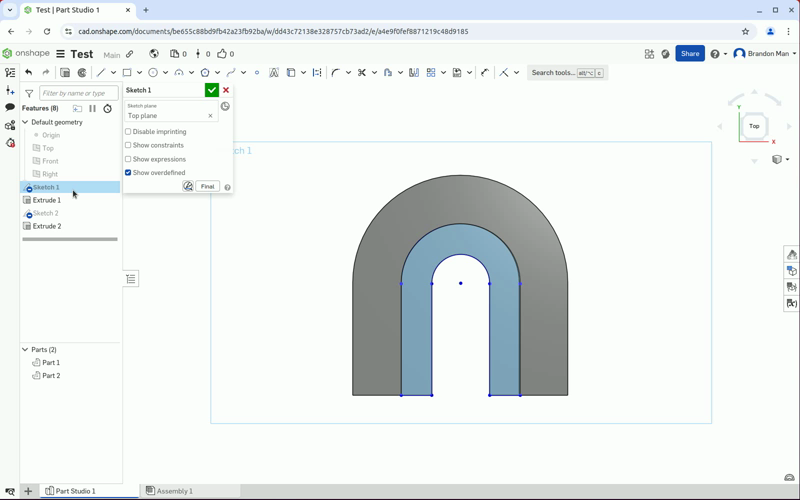
mouse_move(229, 92)
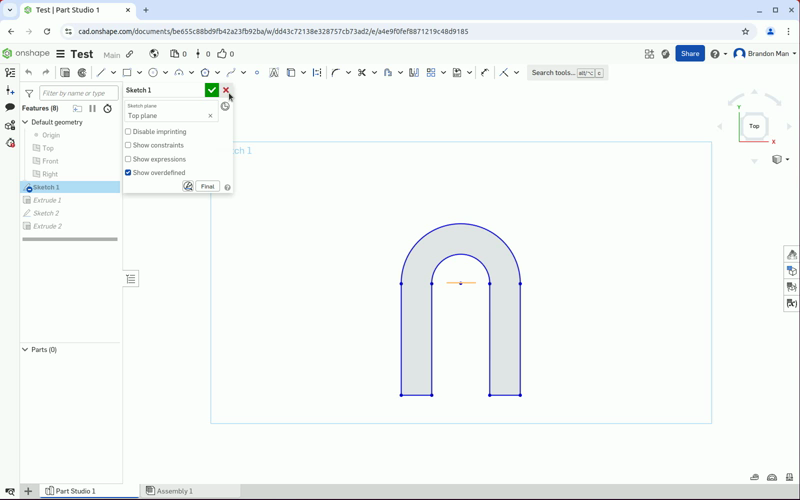
click(229, 92)
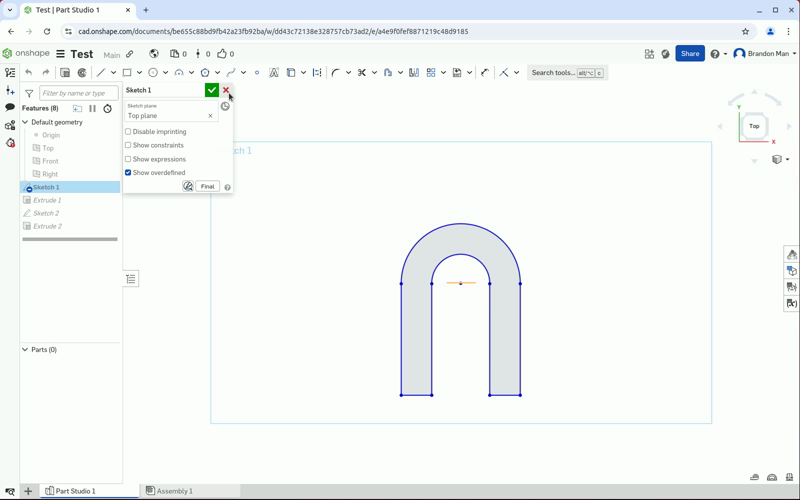
key(shift+s)
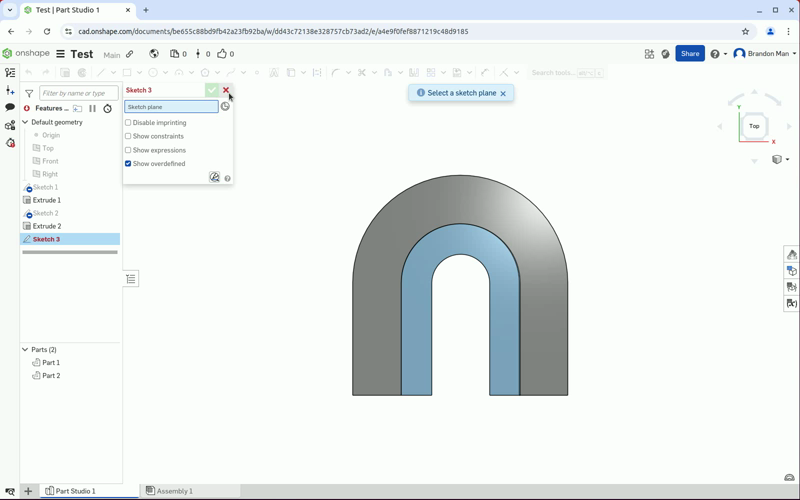
mouse_move(73, 150)
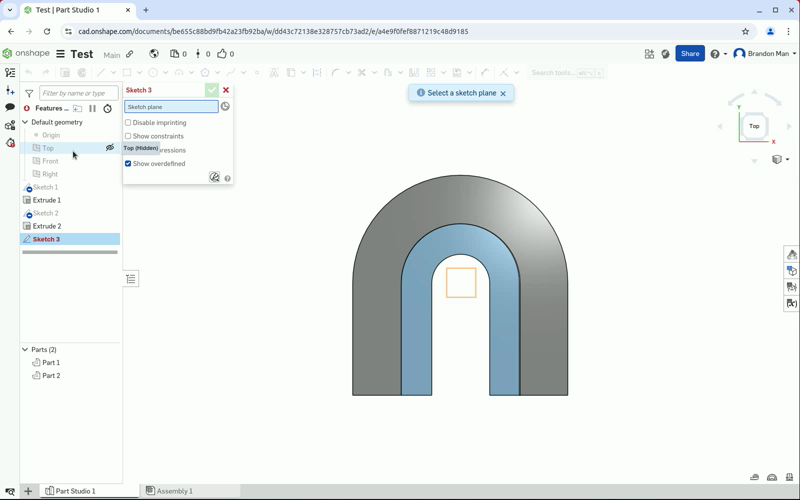
click(73, 150)
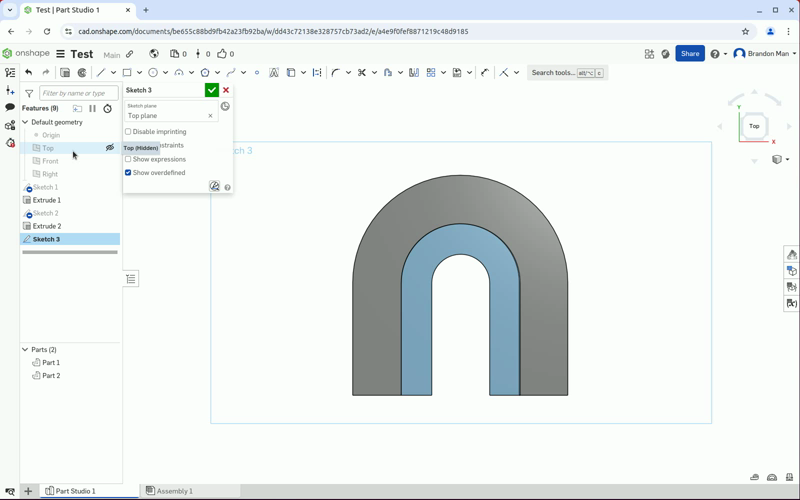
mouse_move(73, 352)
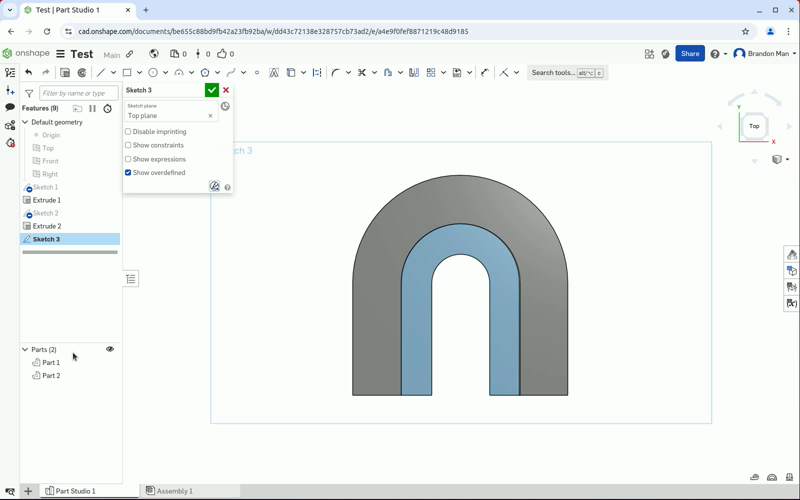
key(y)
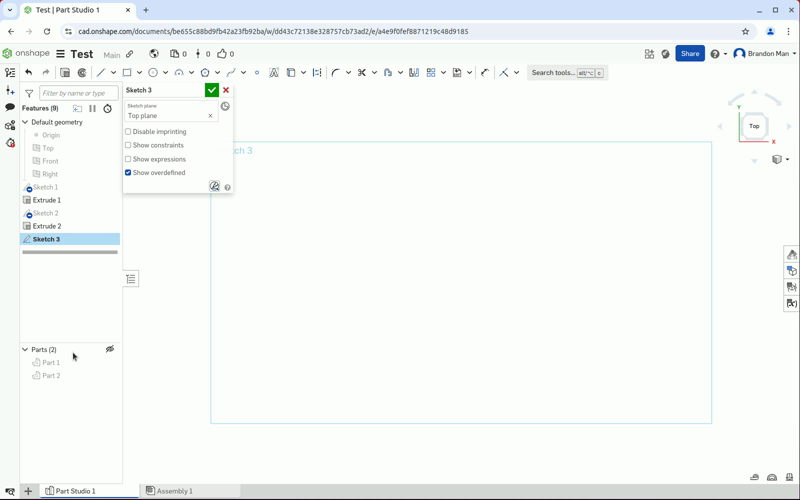
key(l)
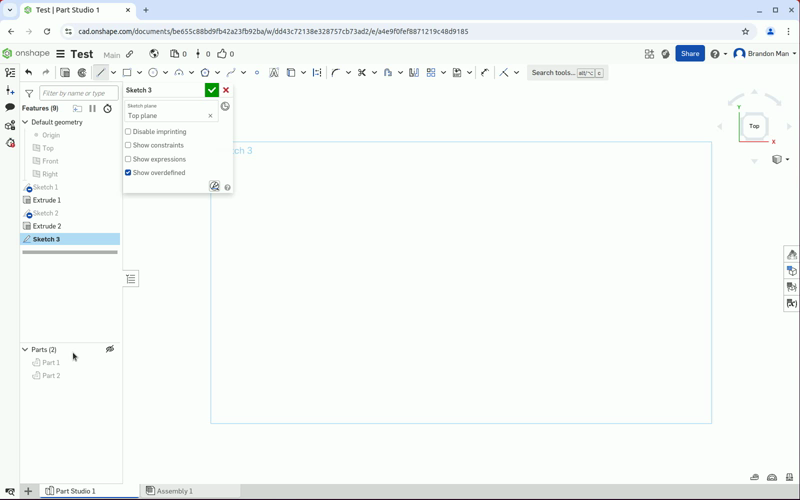
key_down(shift)
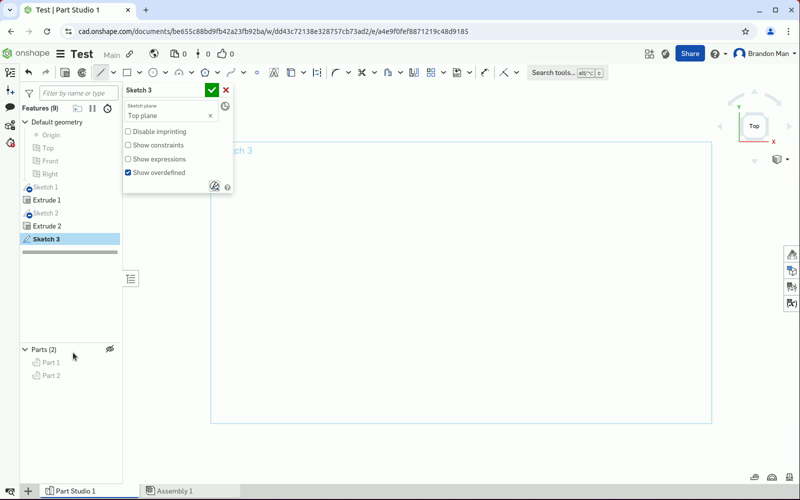
mouse_move(352, 395)
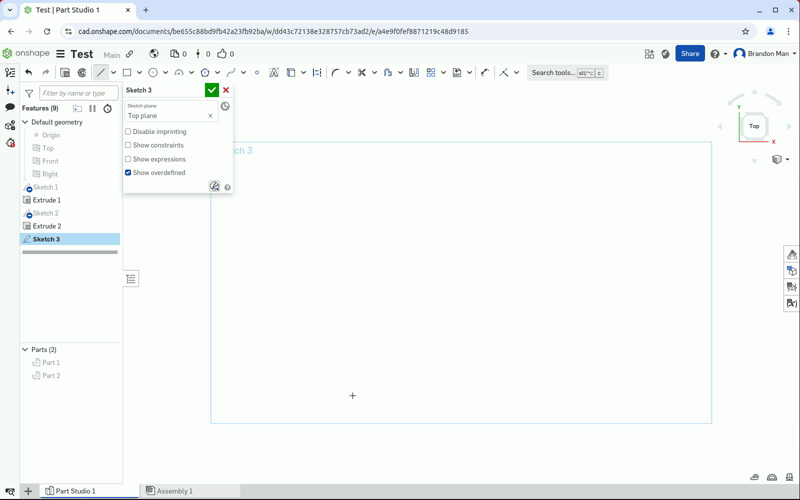
click(352, 395)
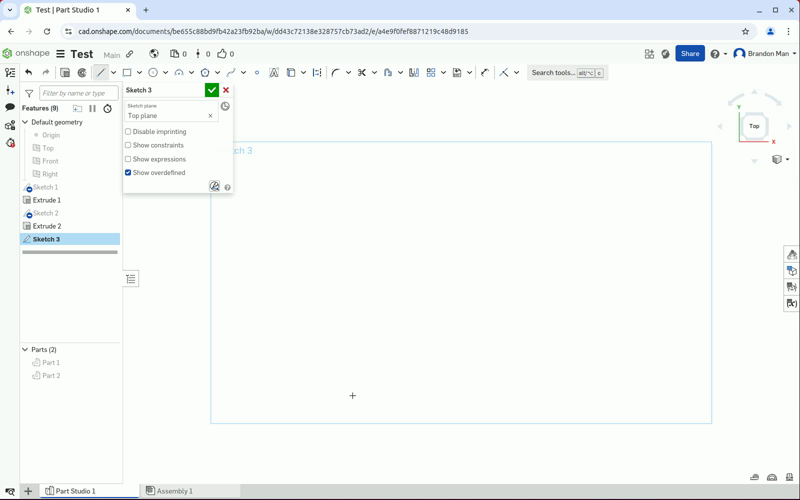
key_up(shift)
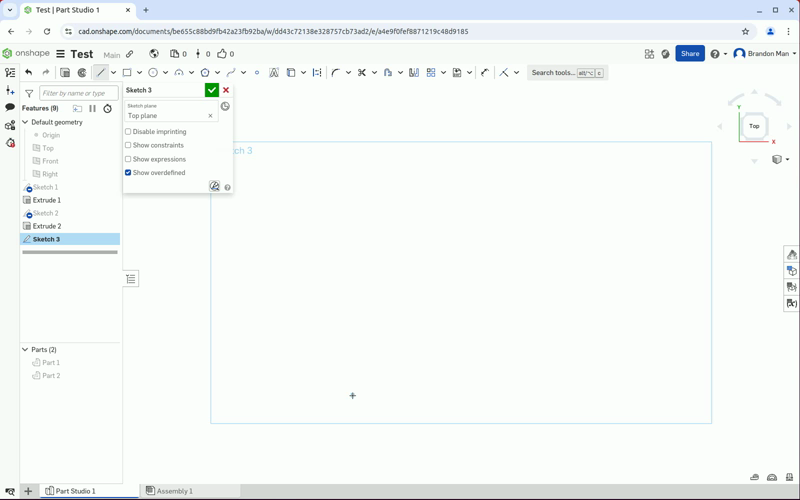
key_down(shift)
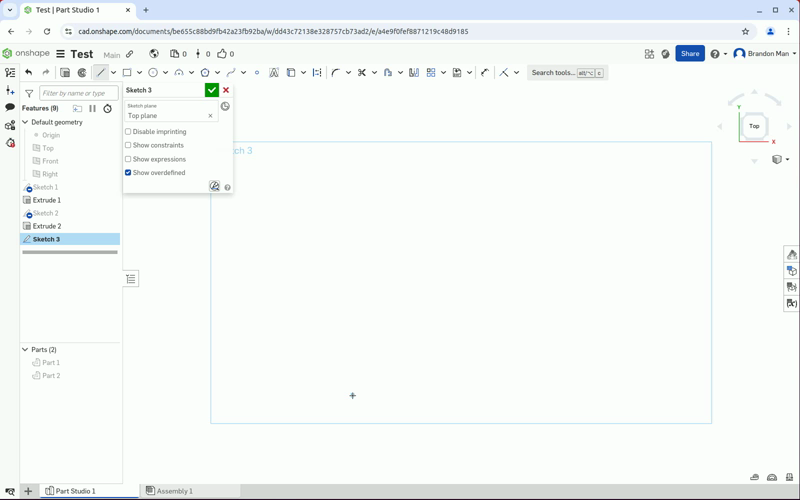
mouse_move(382, 395)
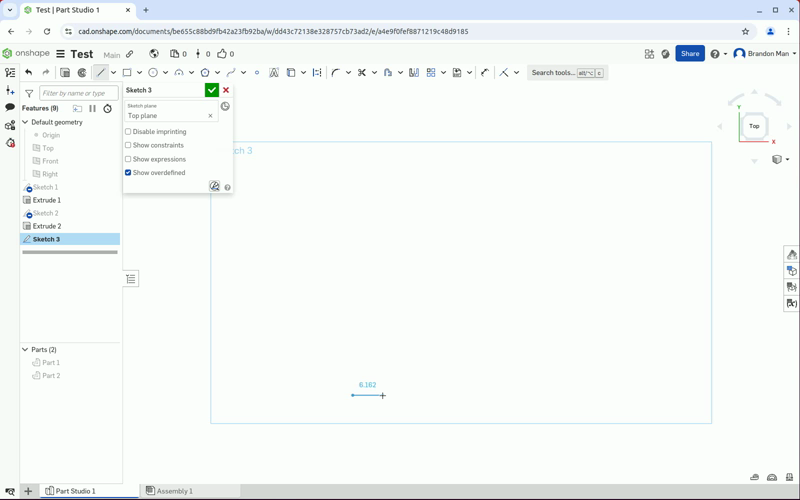
mouse_move(401, 395)
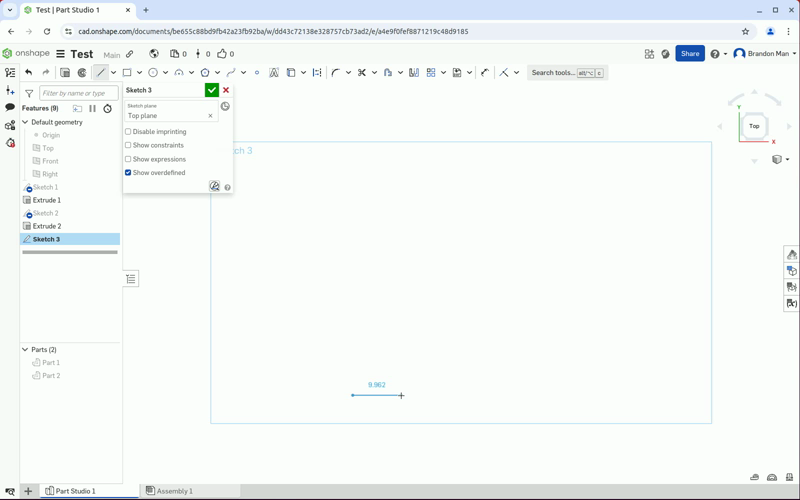
click(401, 395)
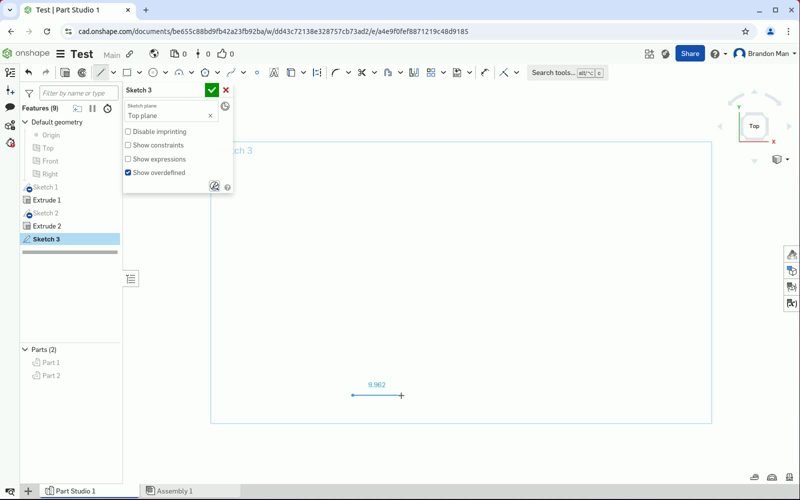
key_up(shift)
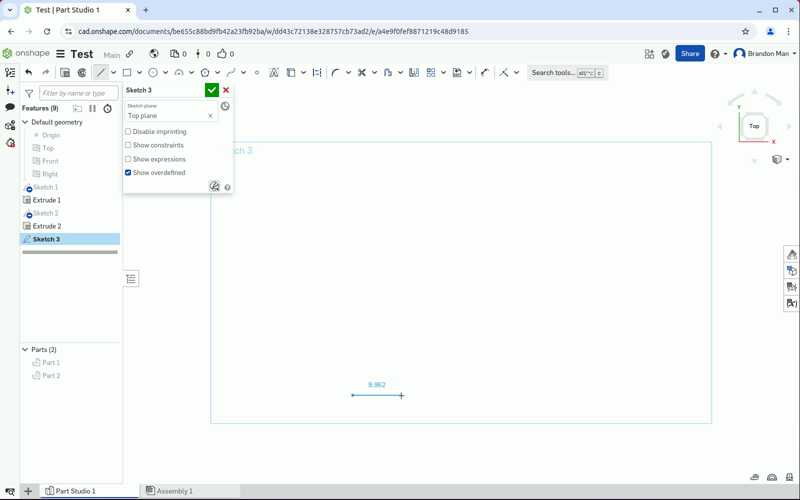
key_down(shift)
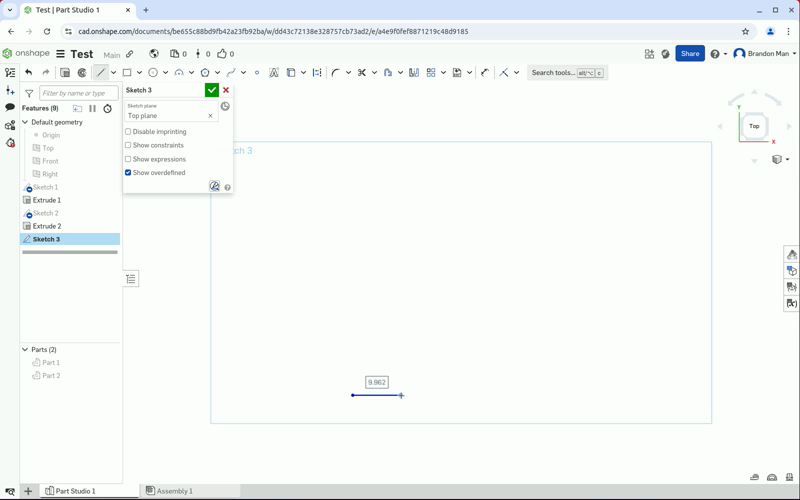
mouse_move(401, 282)
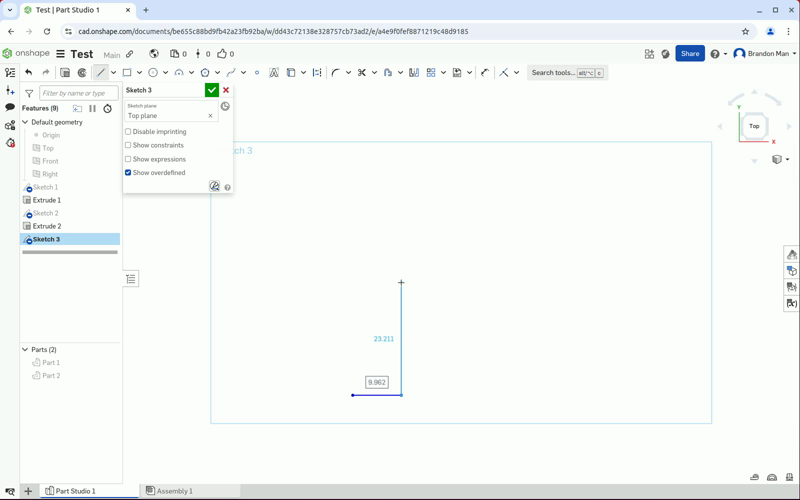
click(401, 282)
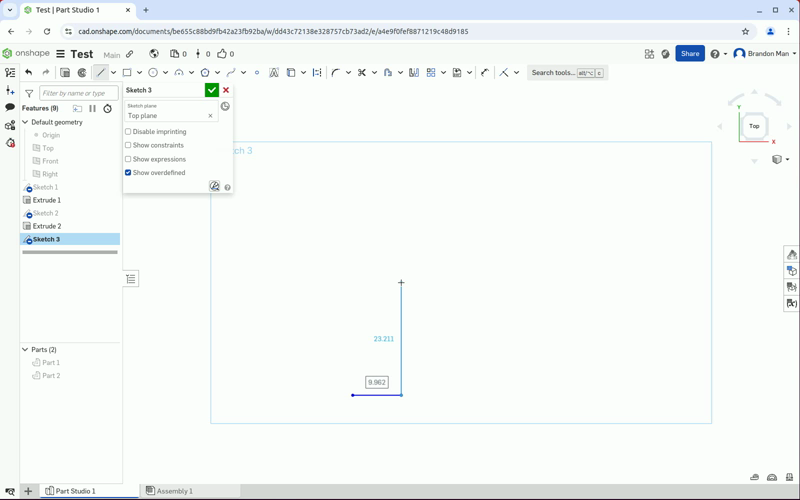
key_up(shift)
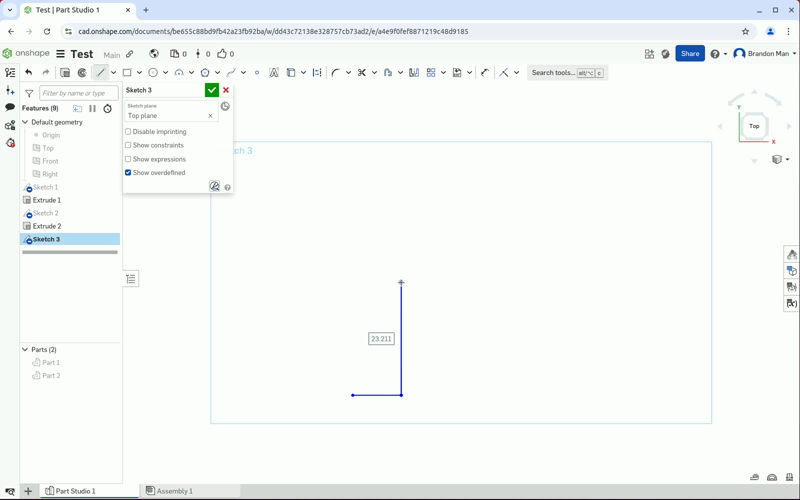
key(esc)
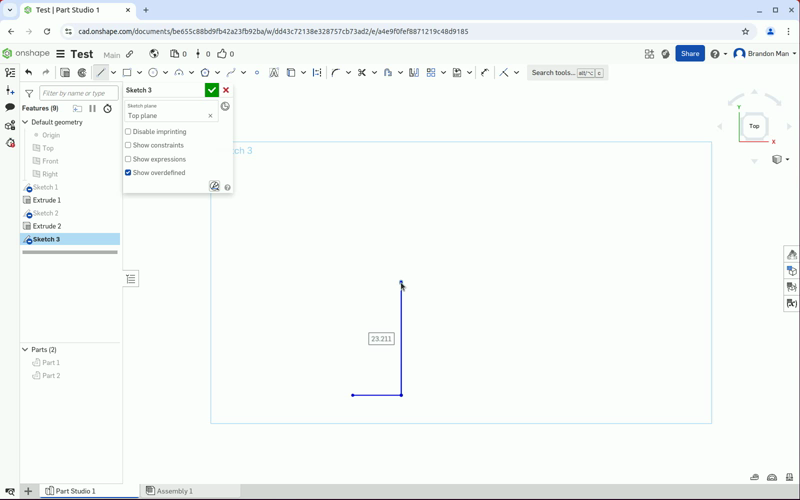
key(a)
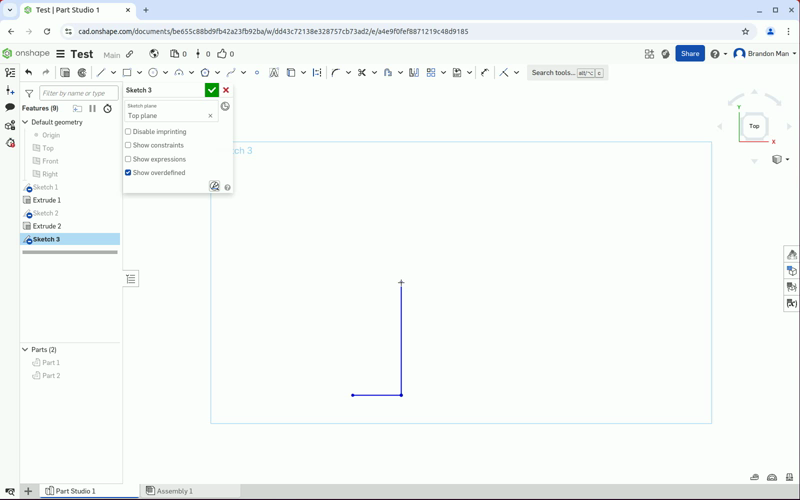
mouse_move(401, 282)
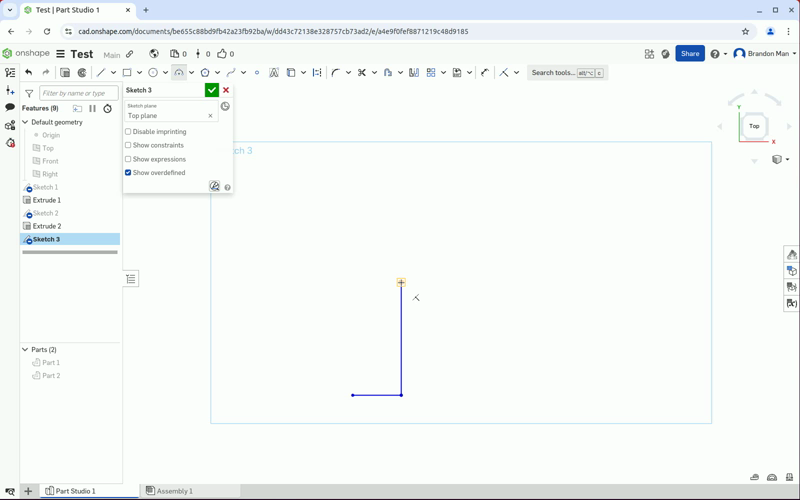
click(401, 282)
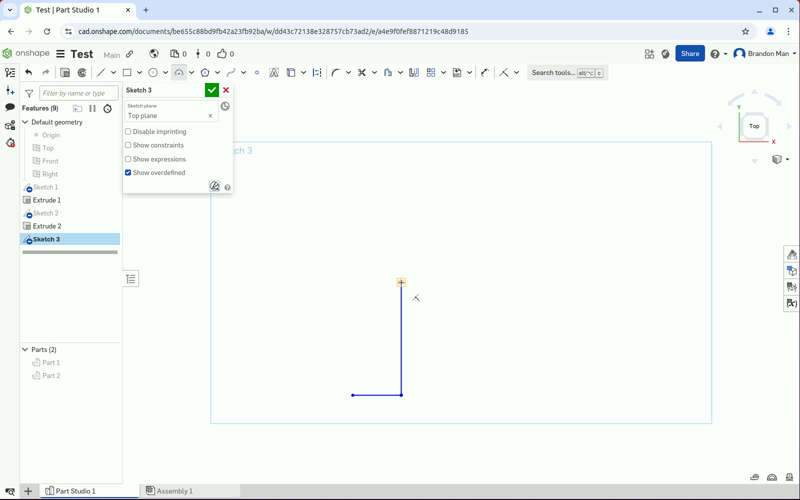
key_down(shift)
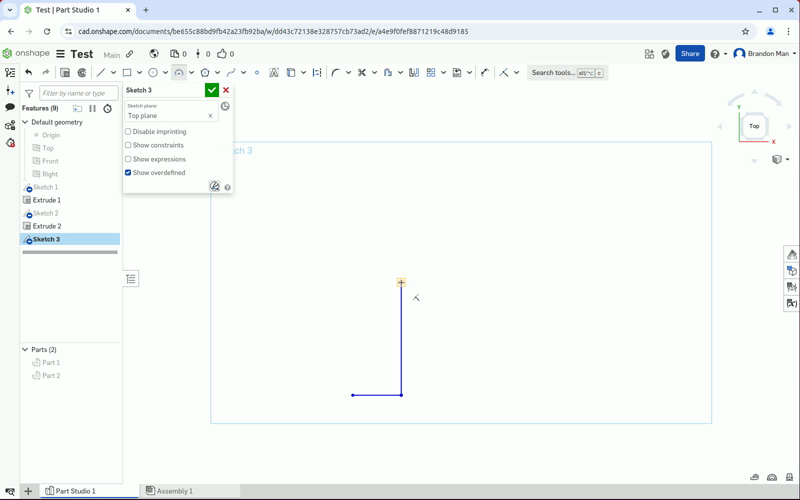
mouse_move(519, 282)
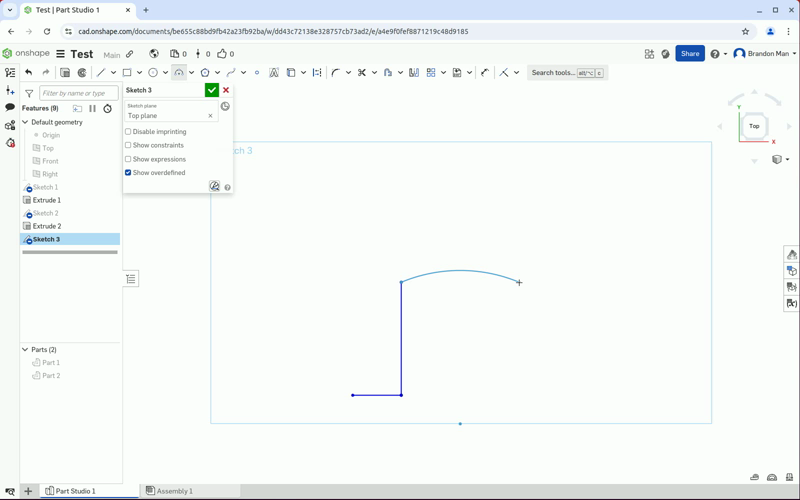
click(519, 282)
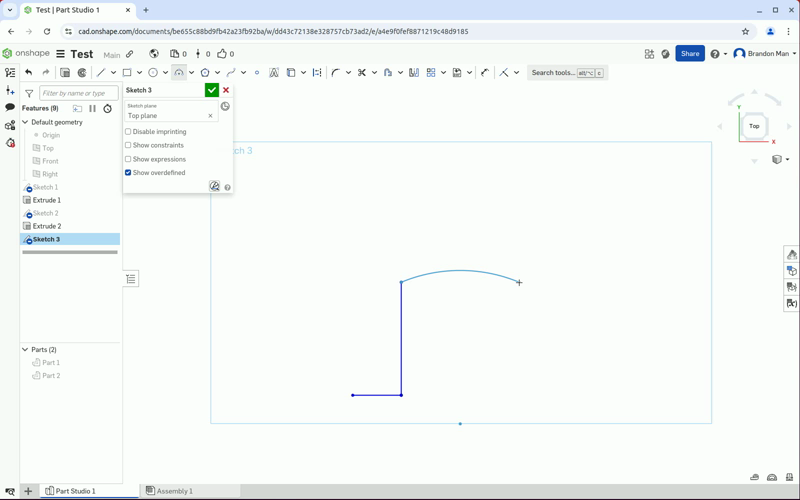
mouse_move(460, 223)
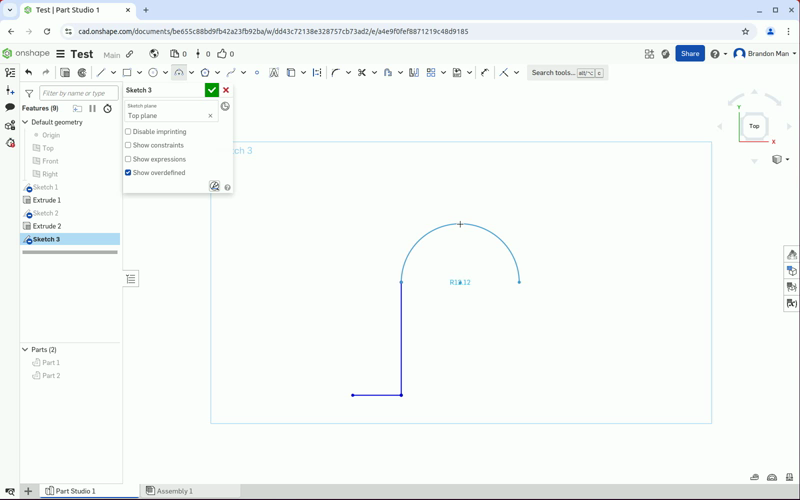
click(460, 223)
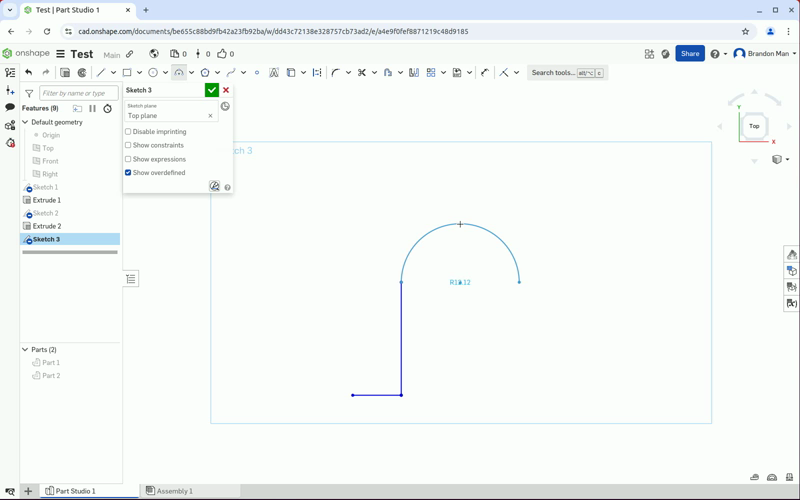
key_up(shift)
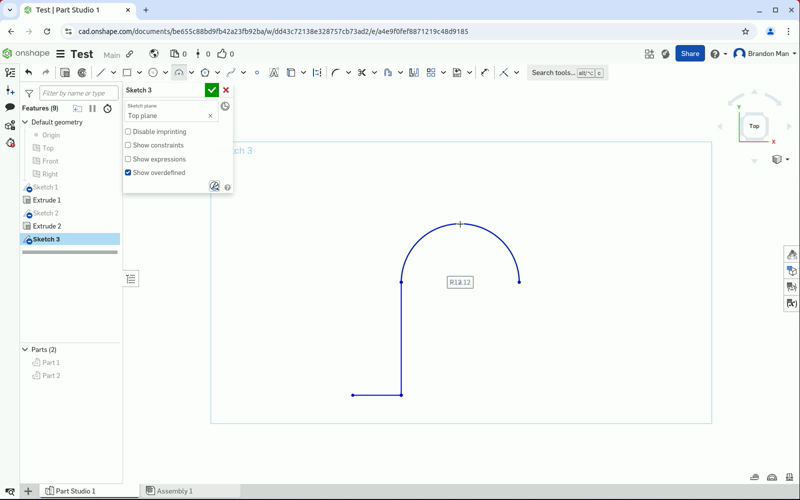
key(esc)
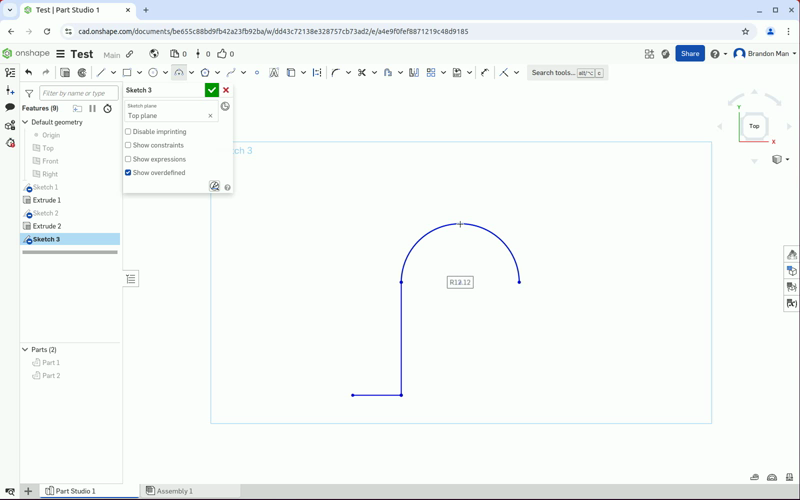
key(l)
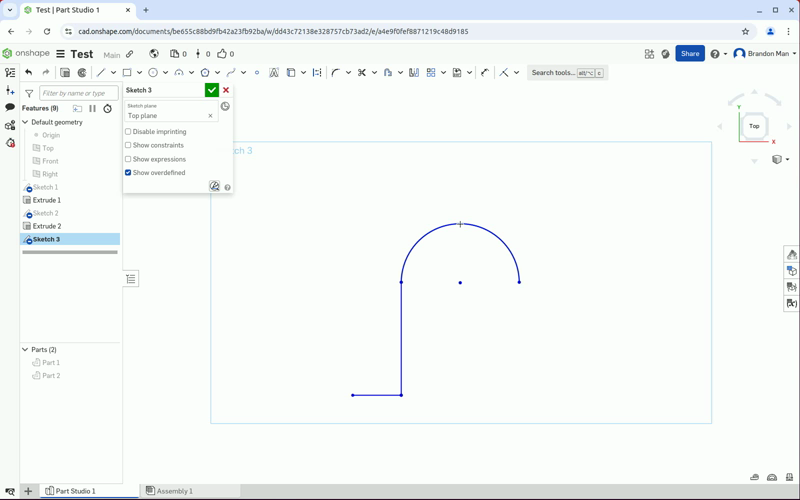
mouse_move(519, 282)
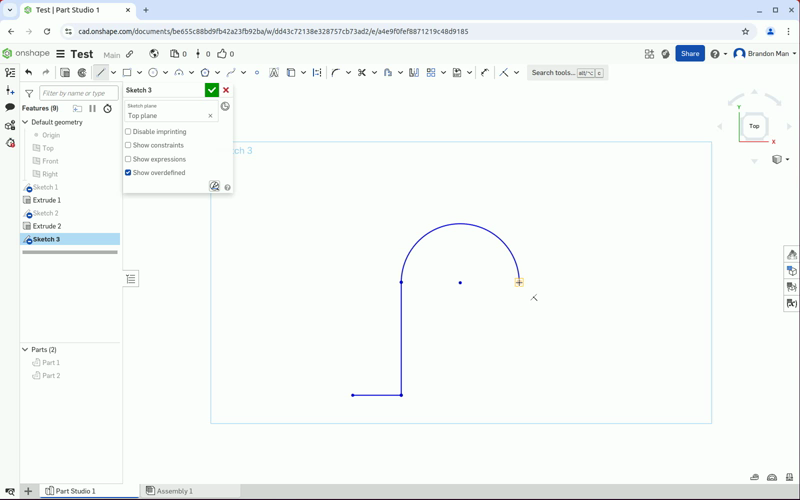
click(519, 282)
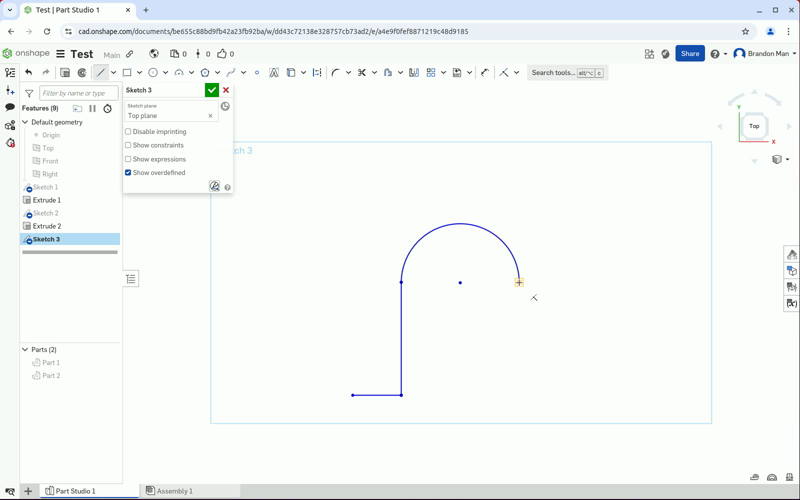
key_down(shift)
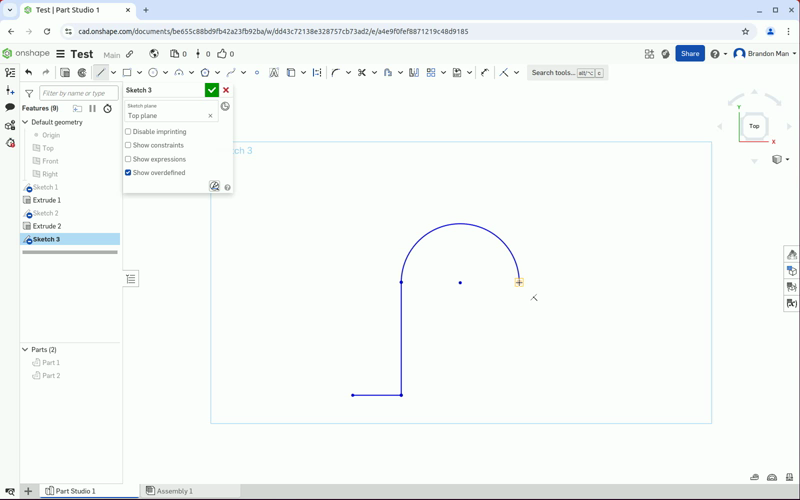
mouse_move(519, 395)
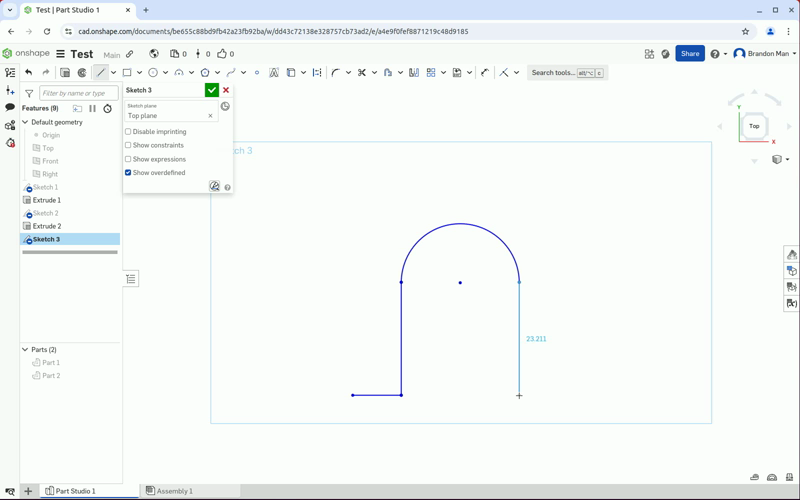
click(519, 395)
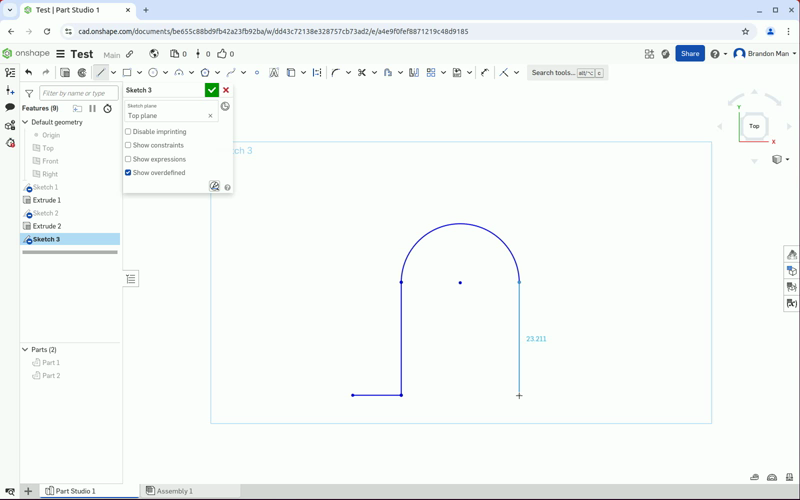
key_up(shift)
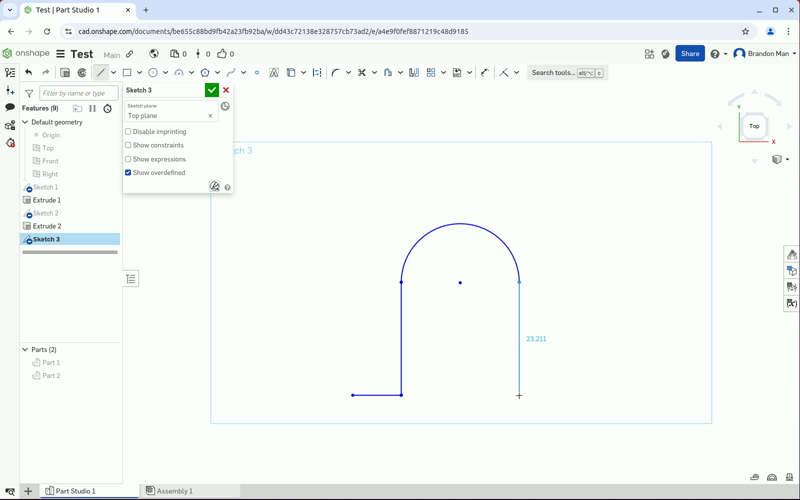
key_down(shift)
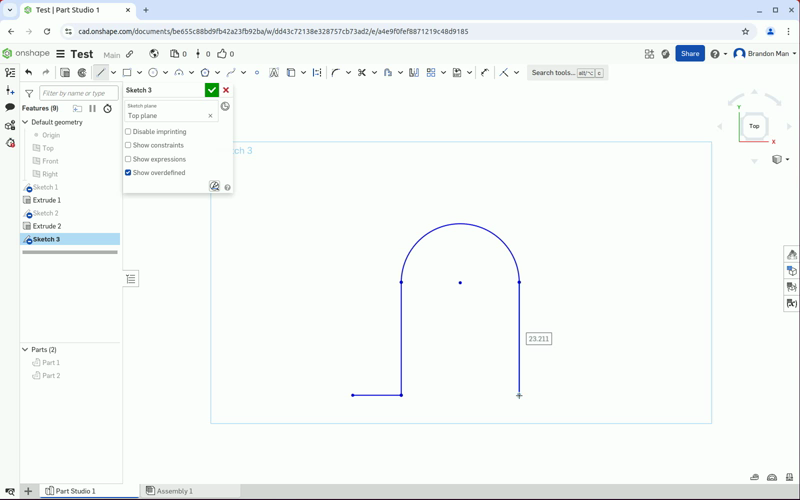
mouse_move(549, 395)
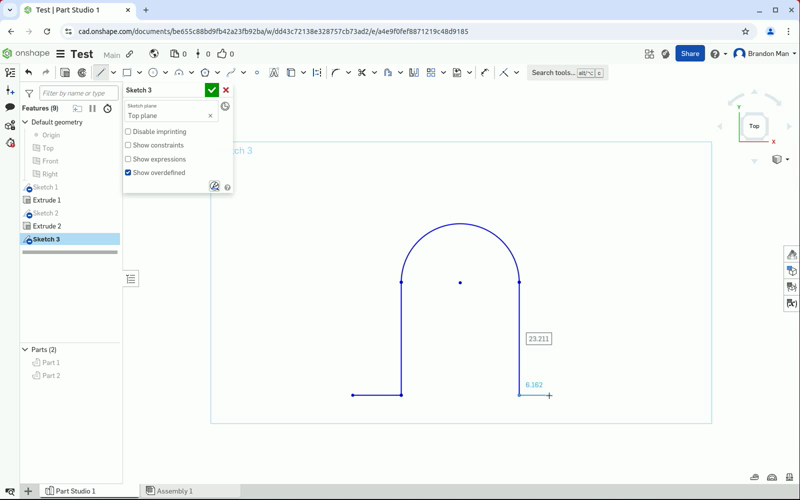
mouse_move(567, 395)
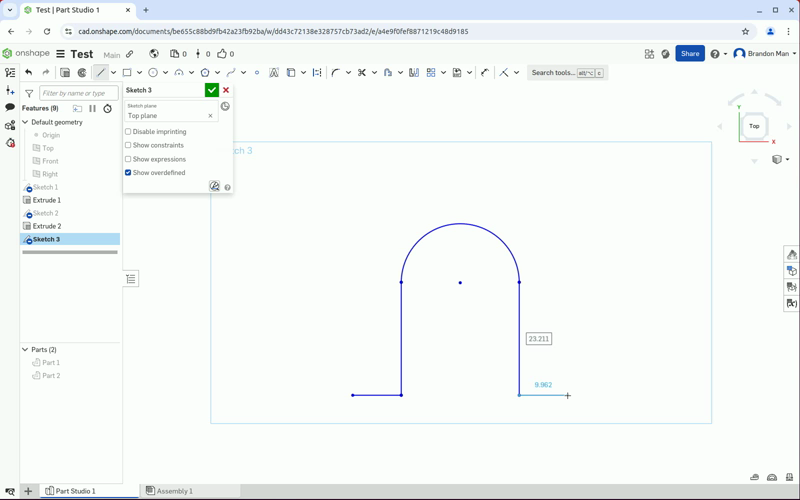
click(567, 395)
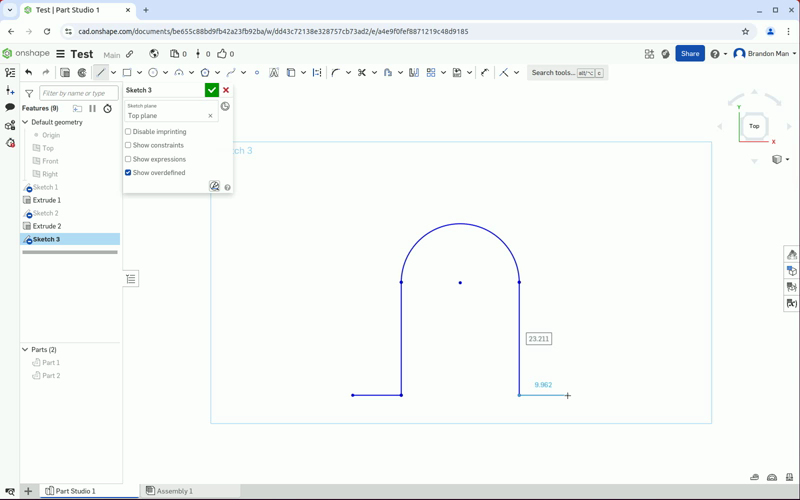
key_up(shift)
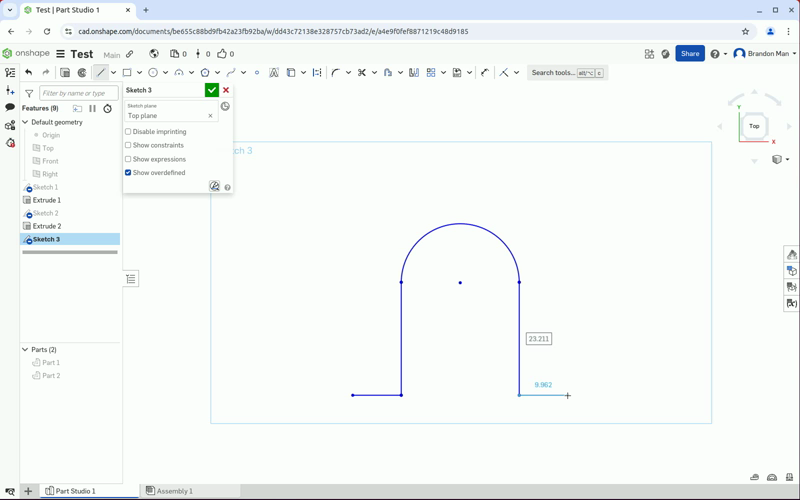
key_down(shift)
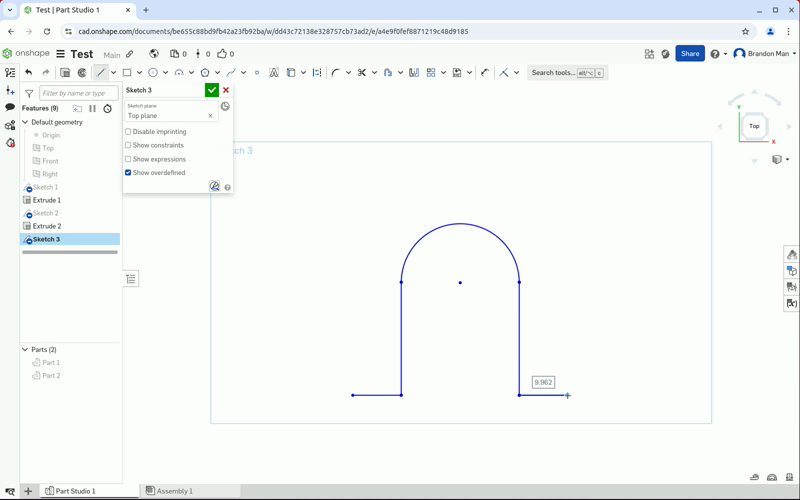
mouse_move(567, 282)
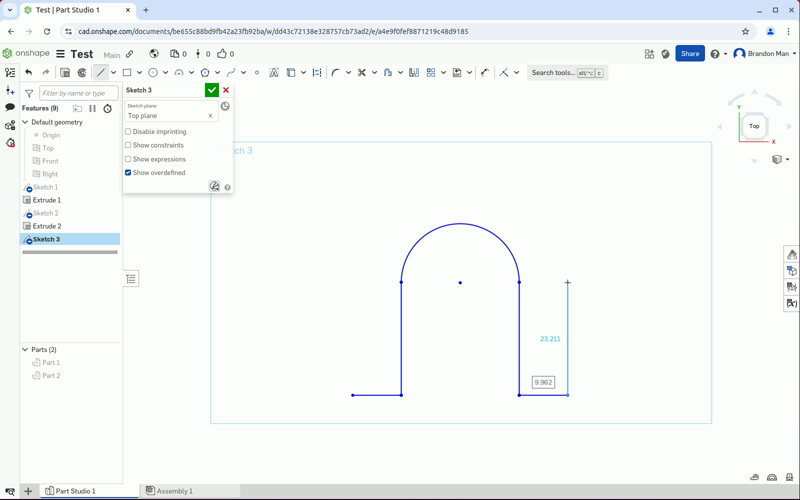
click(567, 282)
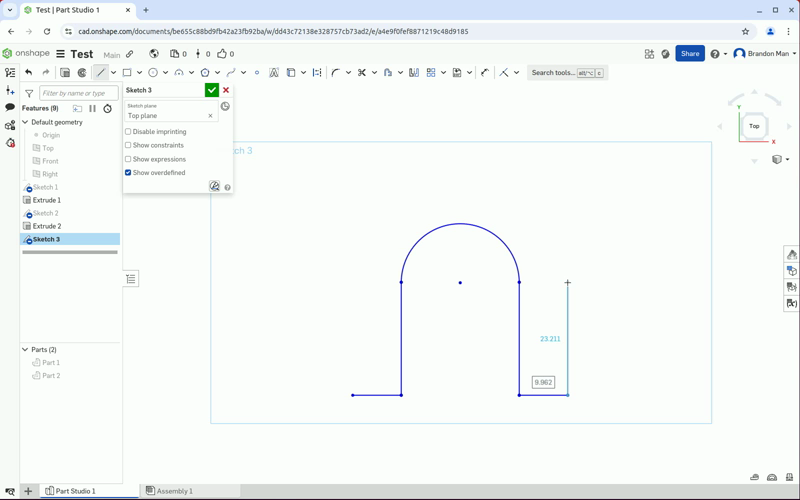
key_up(shift)
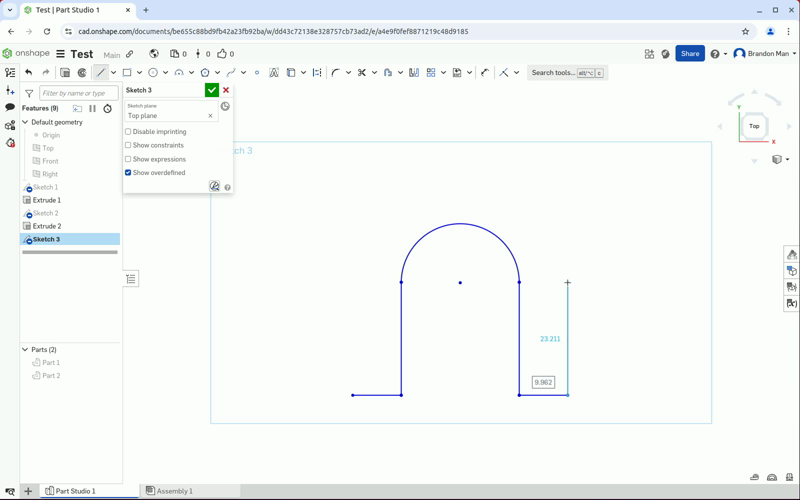
key(esc)
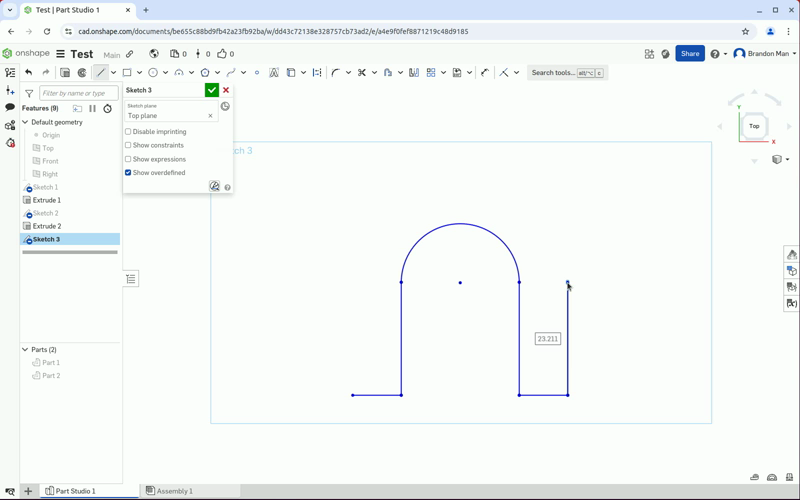
key(a)
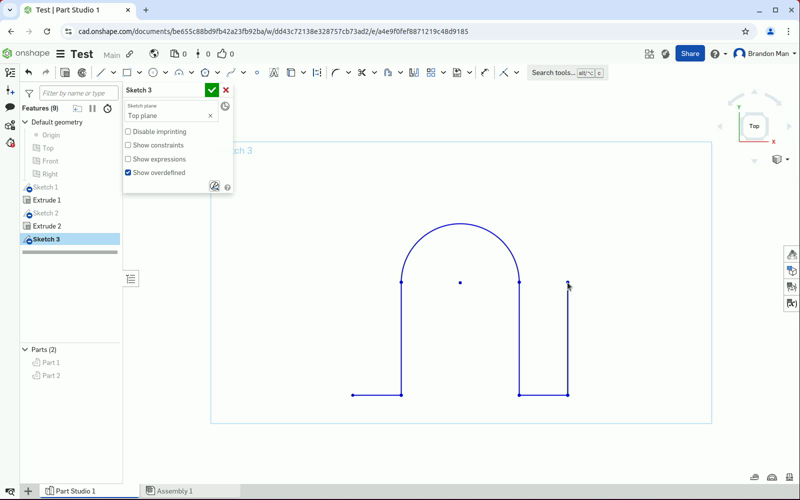
mouse_move(567, 282)
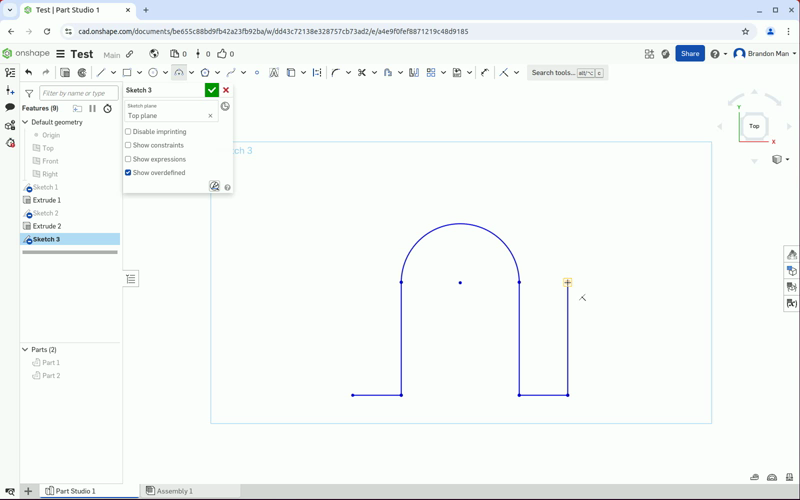
click(567, 282)
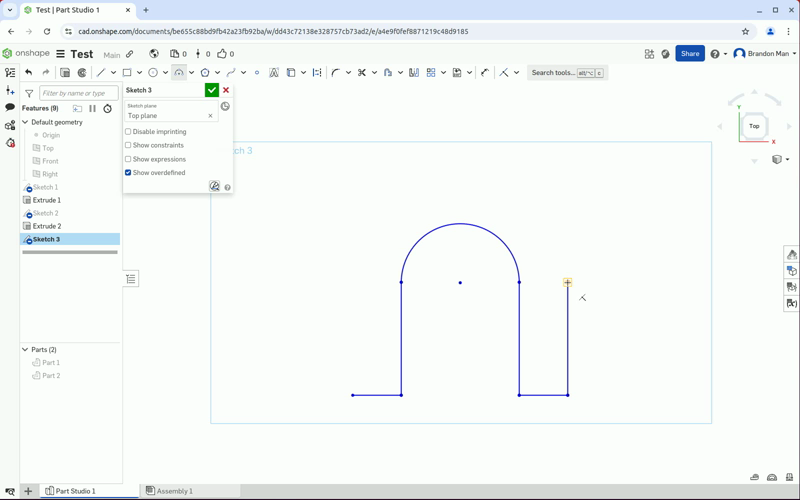
key_down(shift)
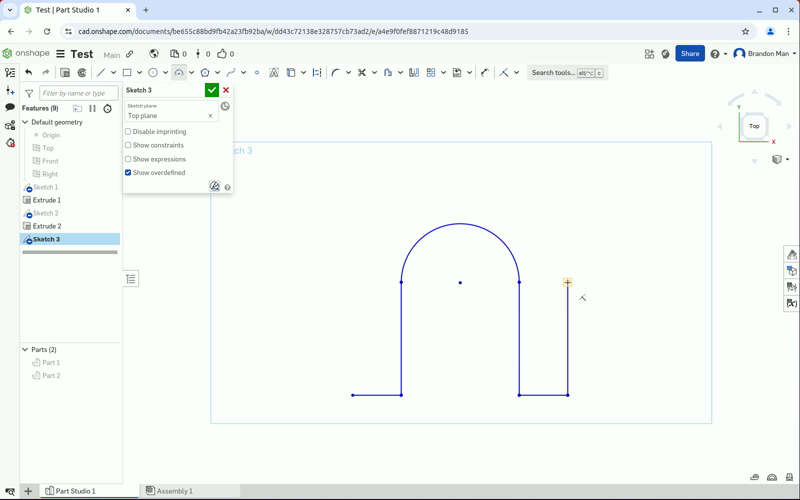
mouse_move(352, 282)
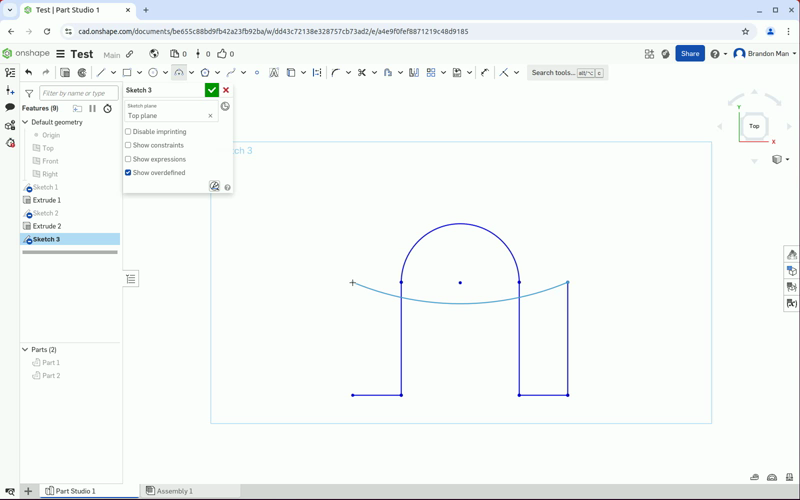
click(352, 282)
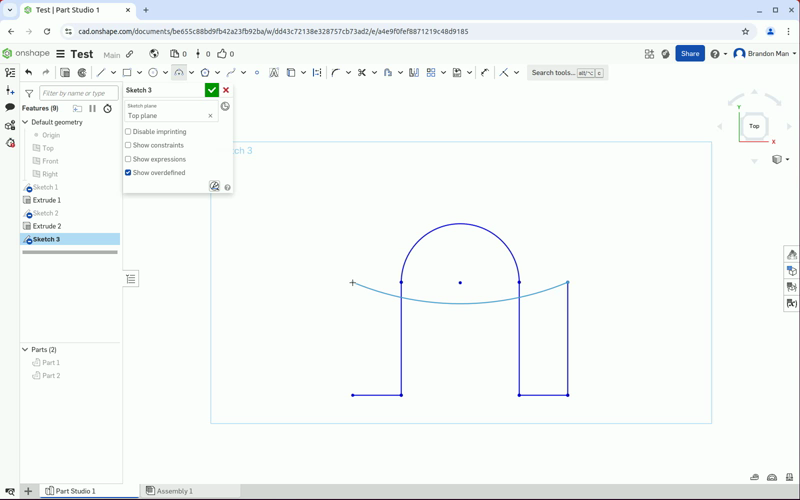
mouse_move(460, 175)
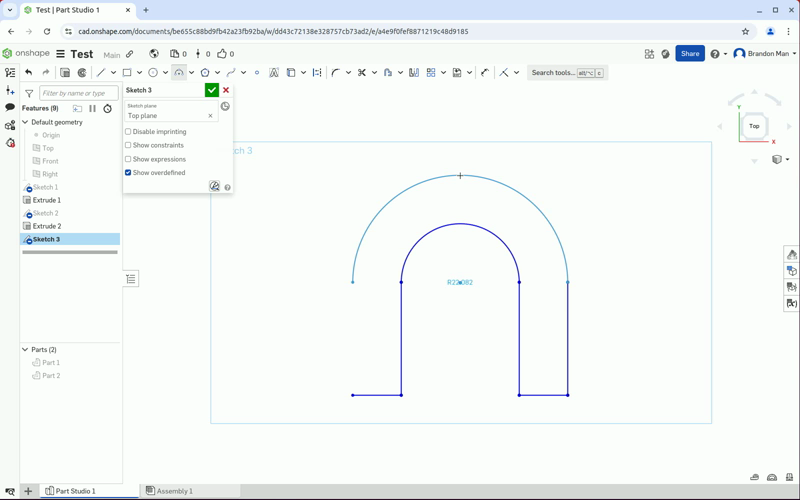
click(460, 175)
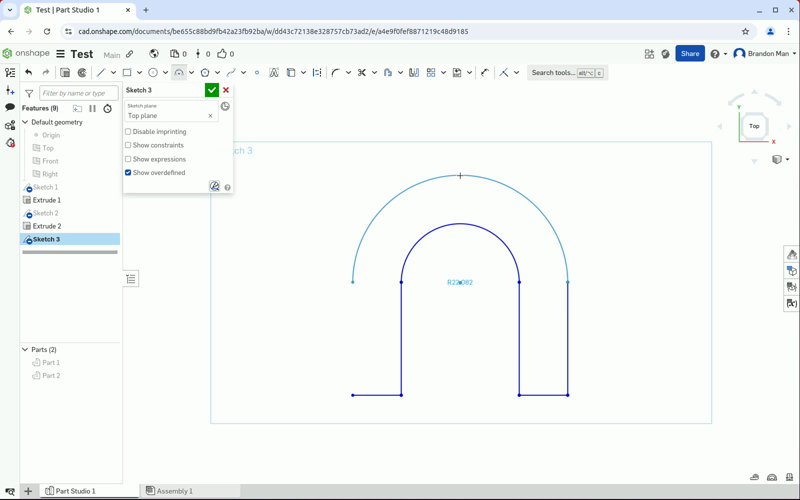
key_up(shift)
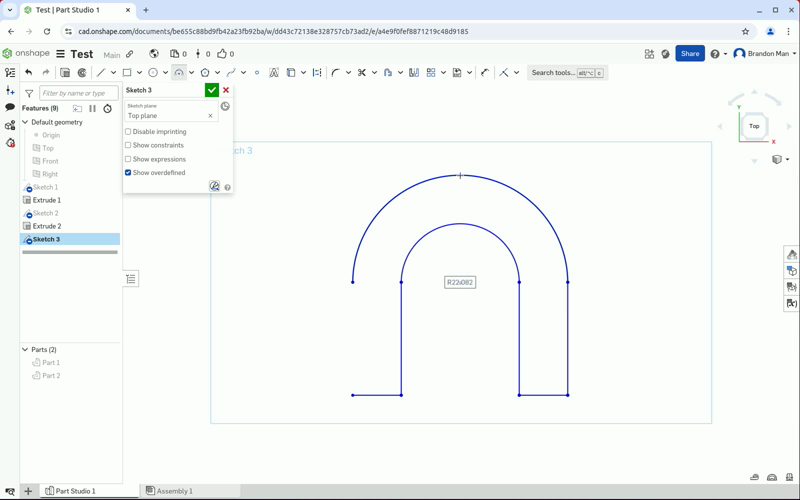
key(esc)
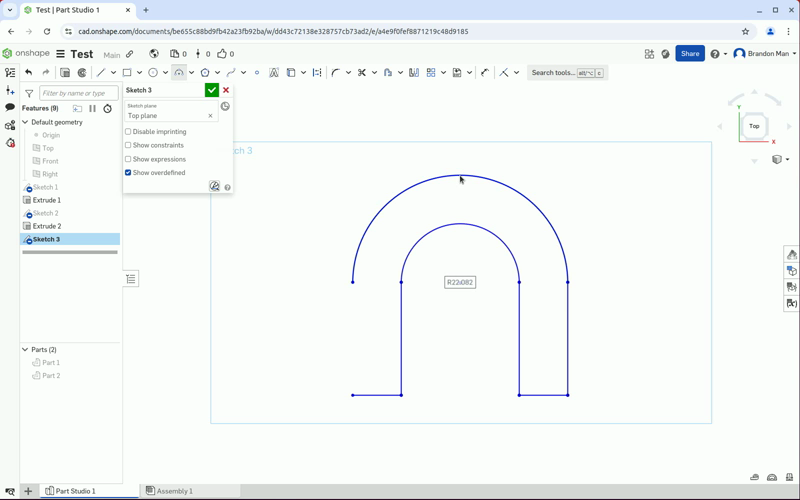
key(l)
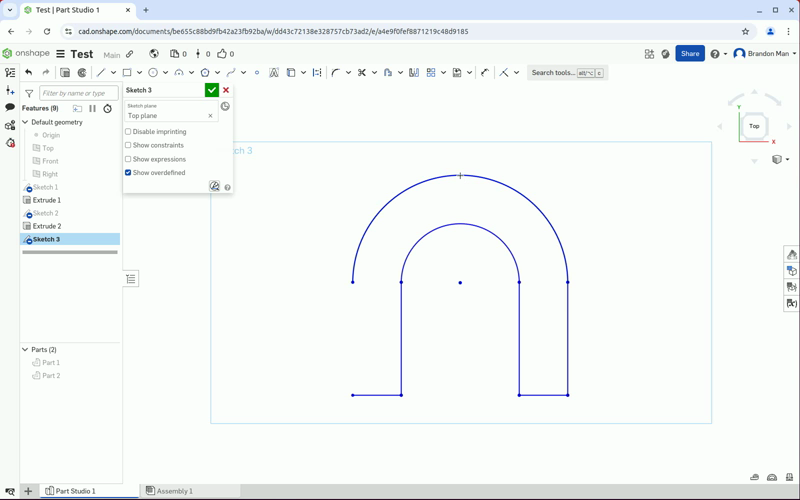
mouse_move(352, 282)
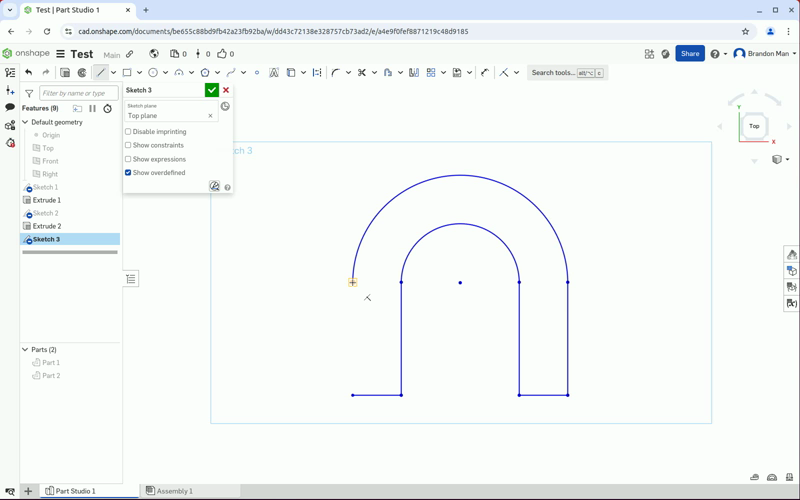
click(352, 282)
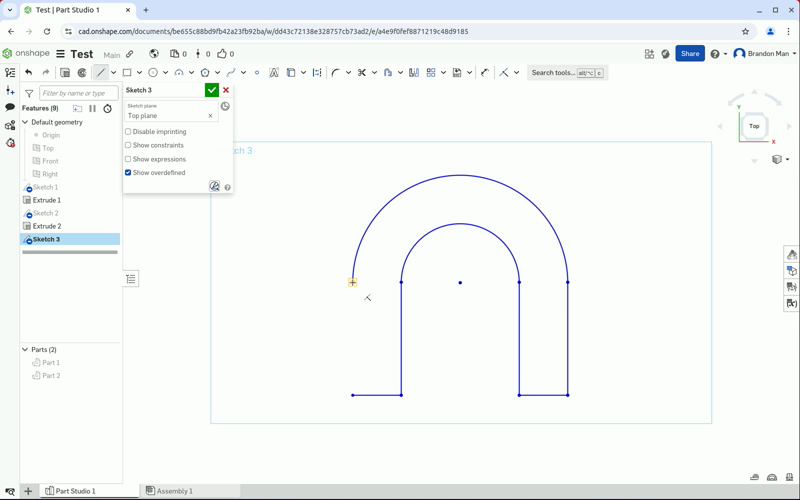
key_down(shift)
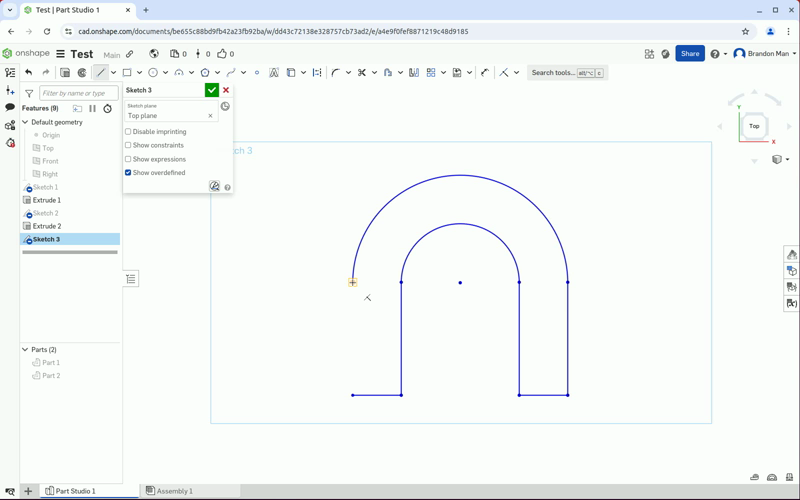
mouse_move(352, 395)
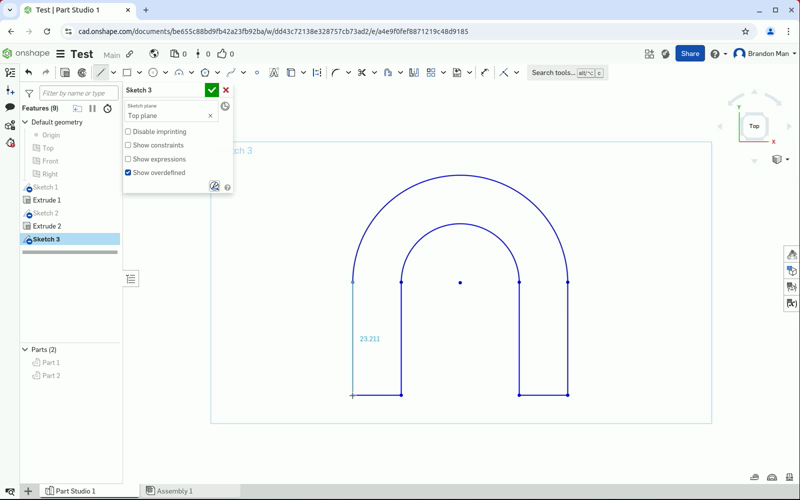
key_up(shift)
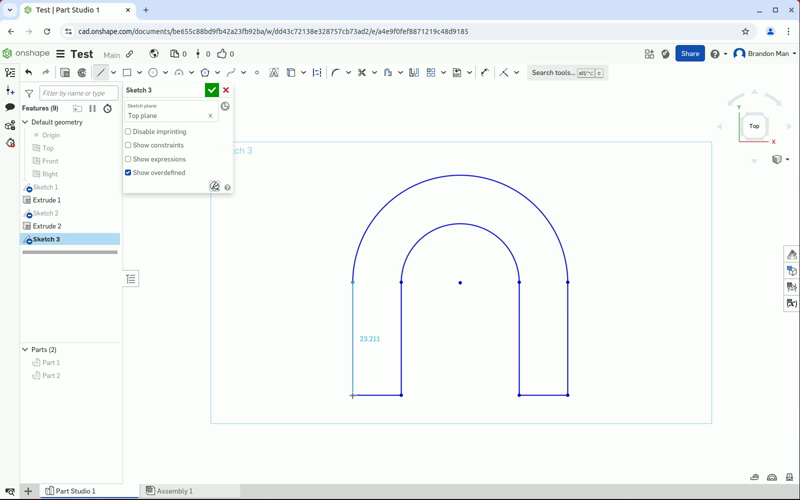
click(352, 395)
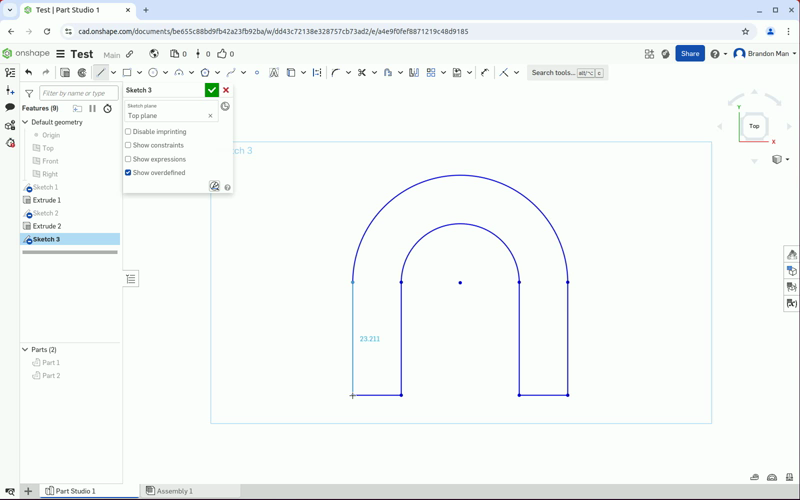
key(esc)
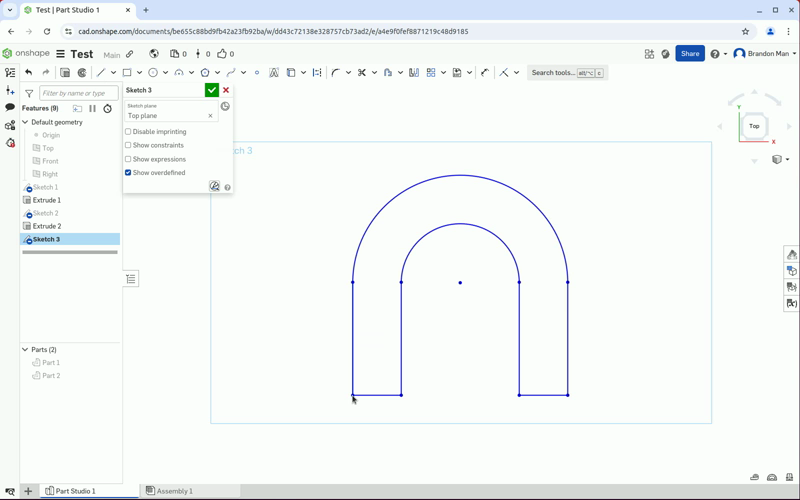
mouse_move(483, 197)
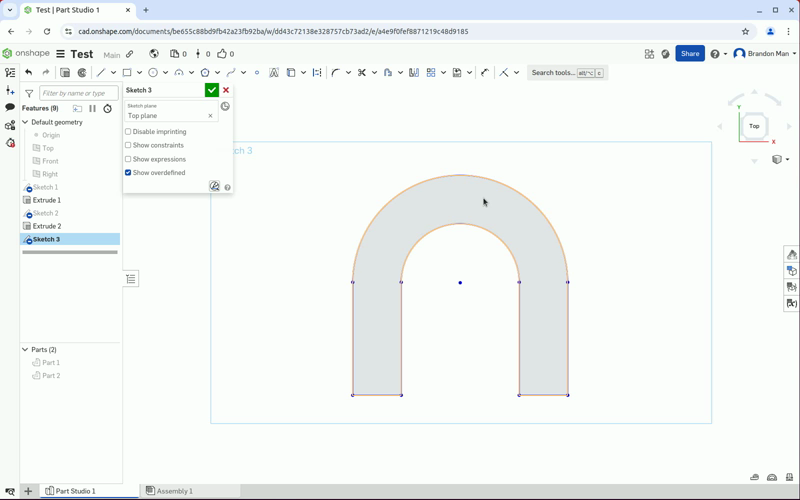
scroll(6)
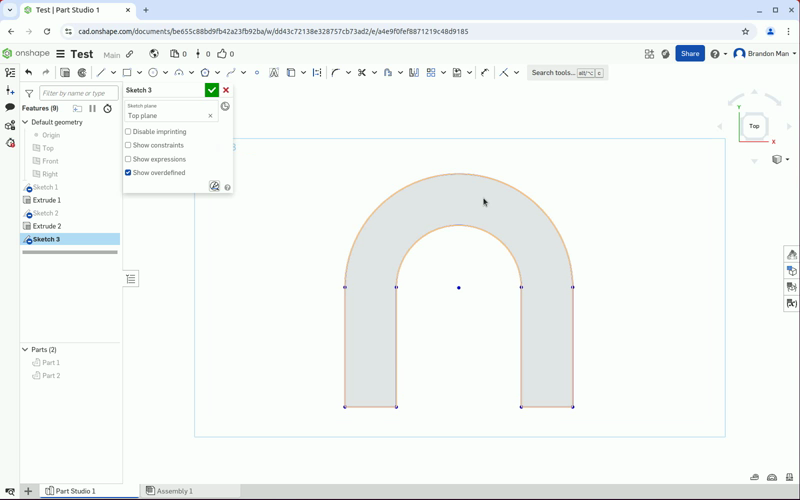
scroll(6)
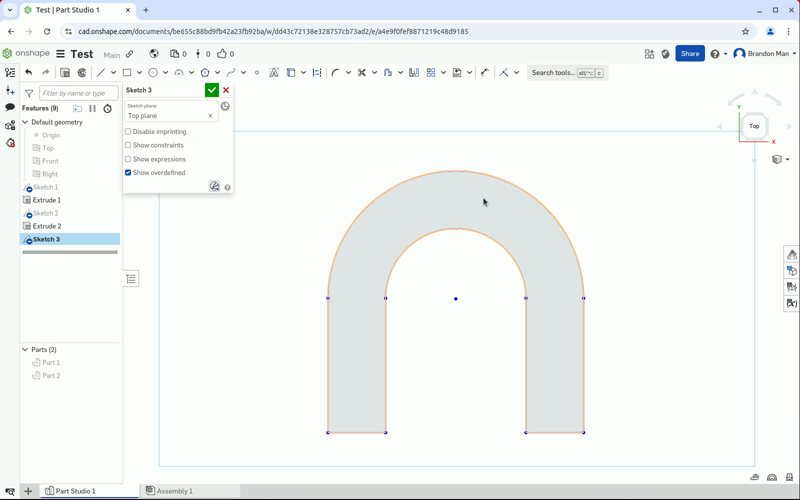
scroll(6)
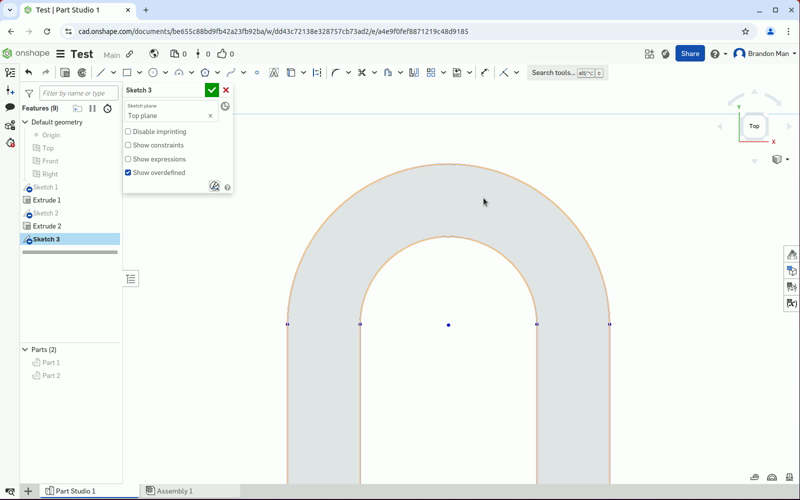
scroll(6)
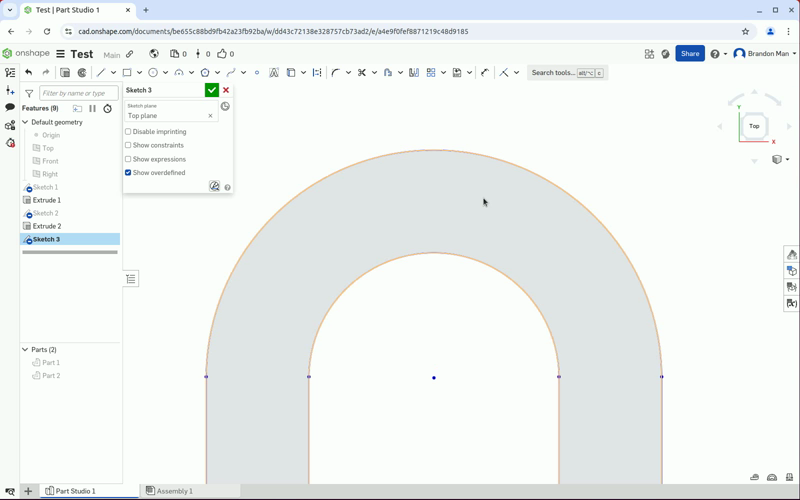
scroll(6)
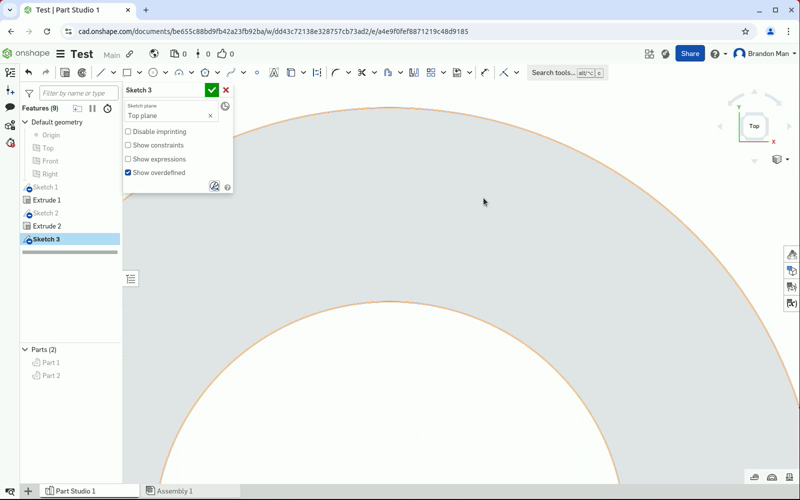
scroll(6)
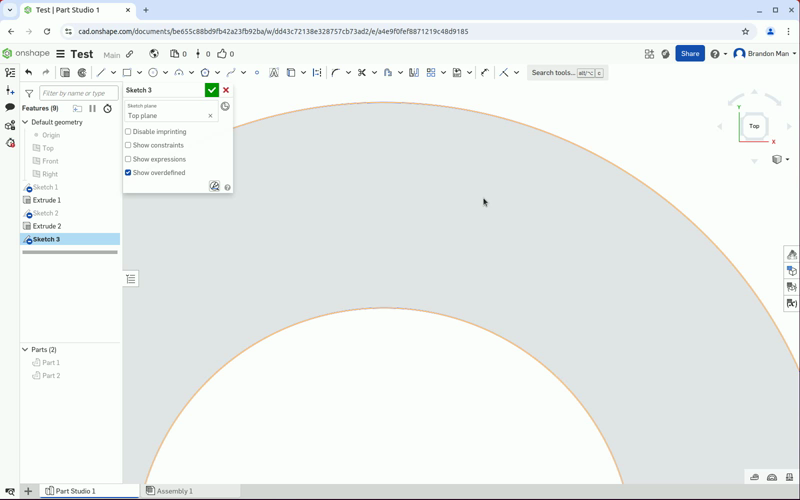
scroll(6)
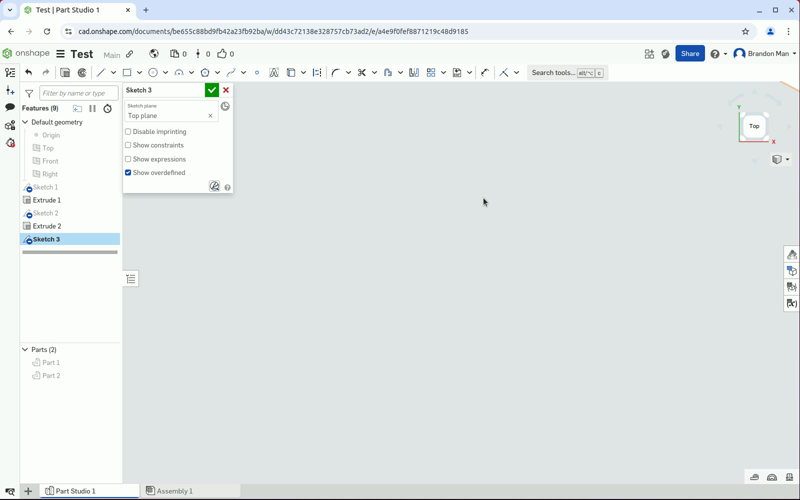
click(483, 197)
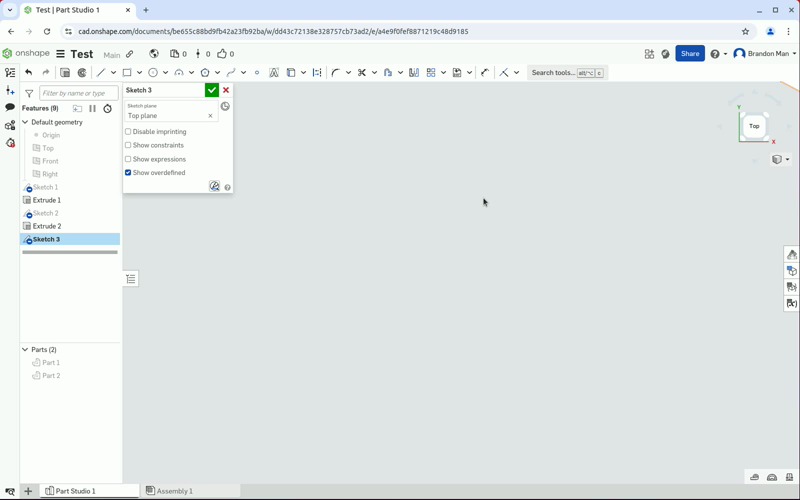
scroll(-6)
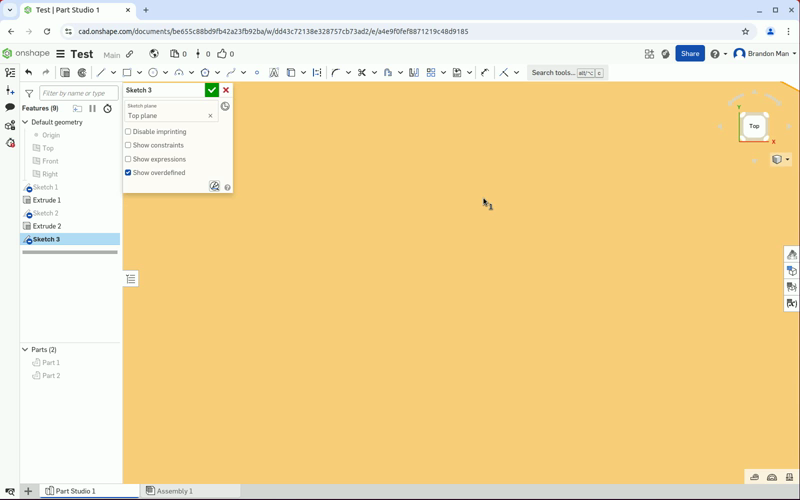
scroll(-6)
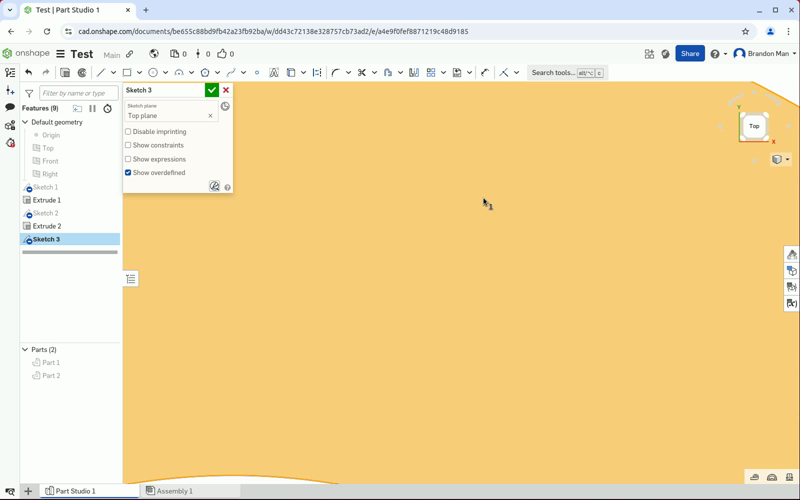
scroll(-6)
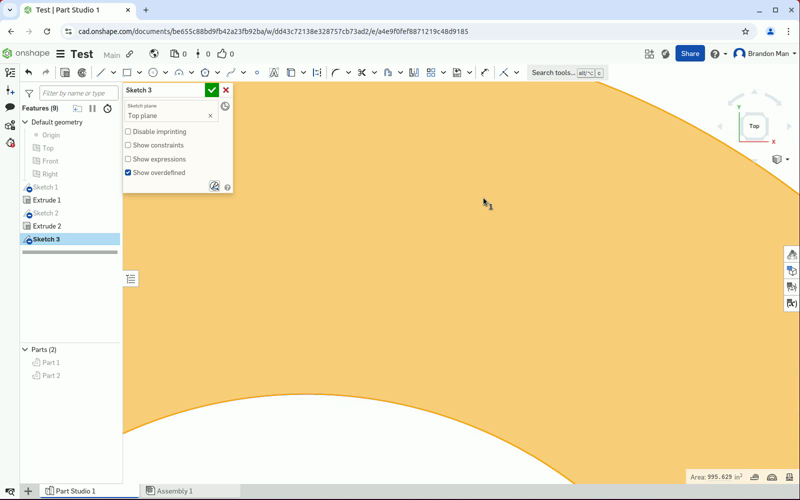
scroll(-6)
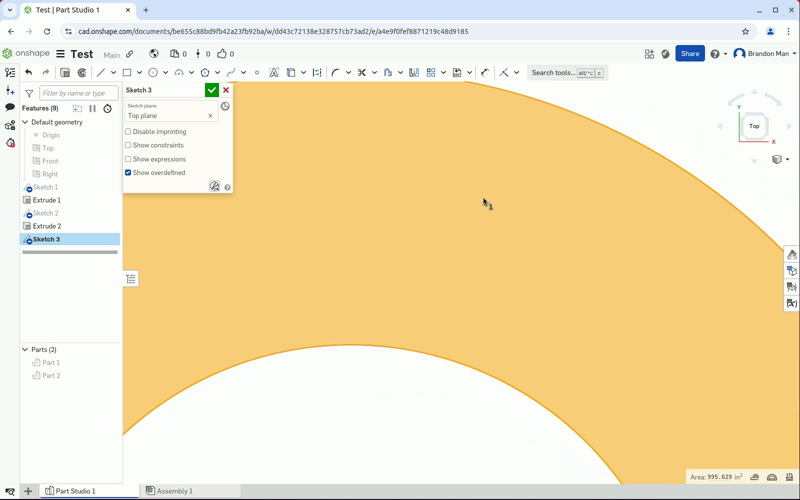
scroll(-6)
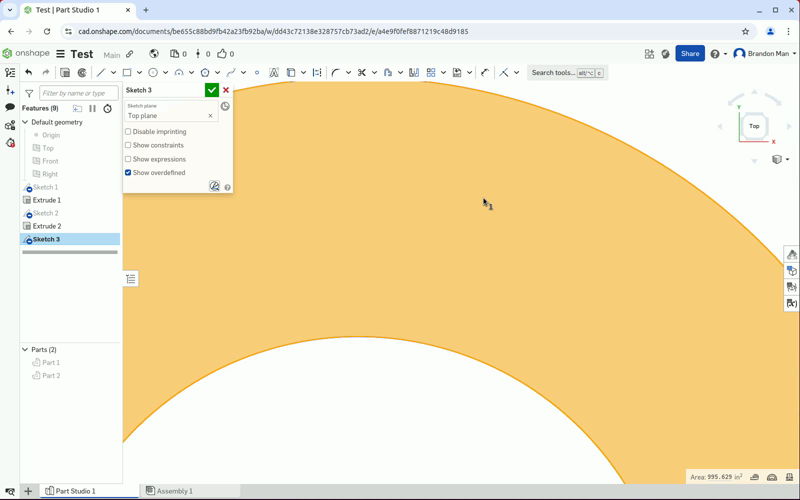
scroll(-6)
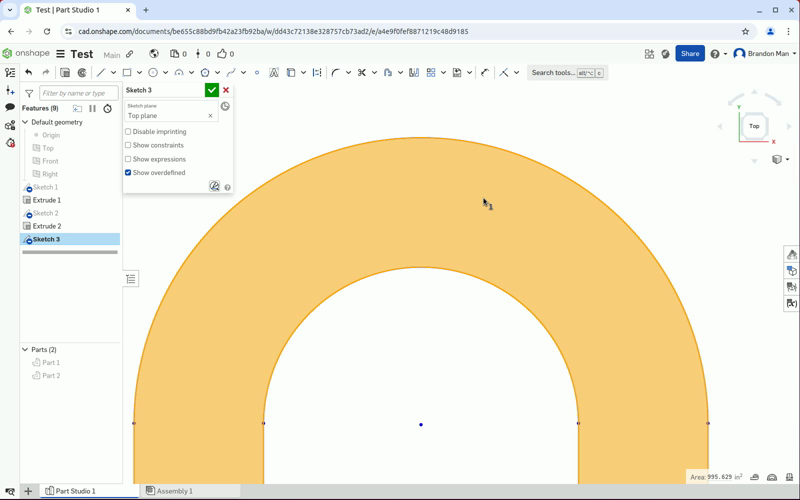
scroll(-6)
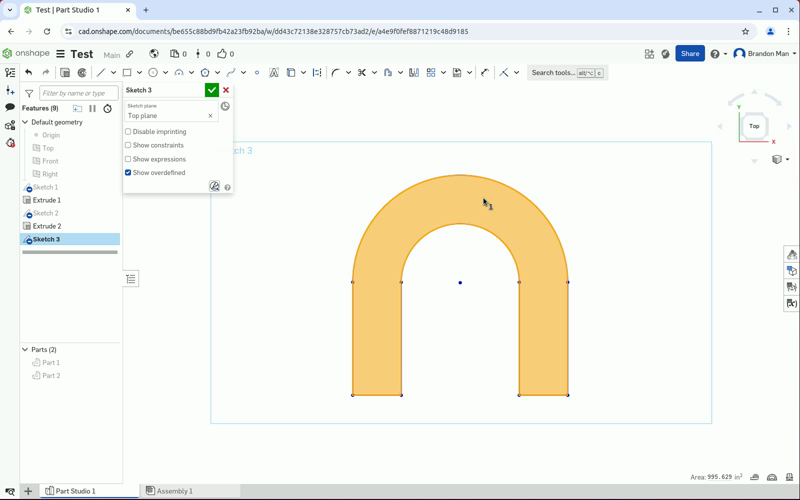
mouse_move(73, 352)
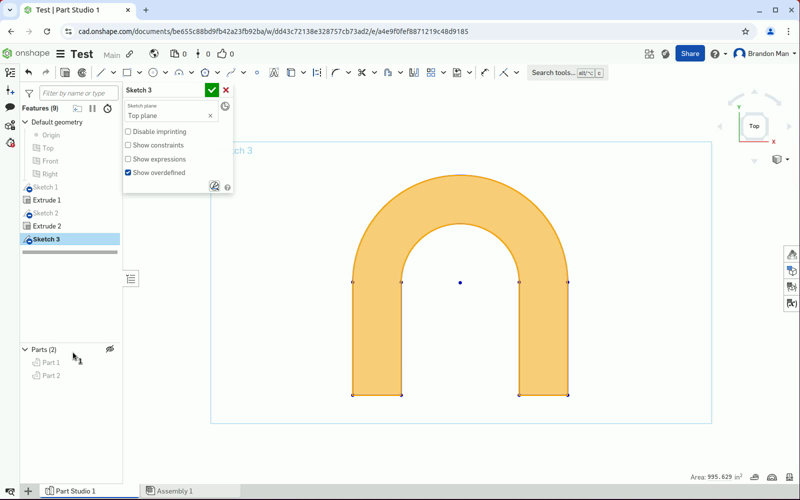
key(shift+y)
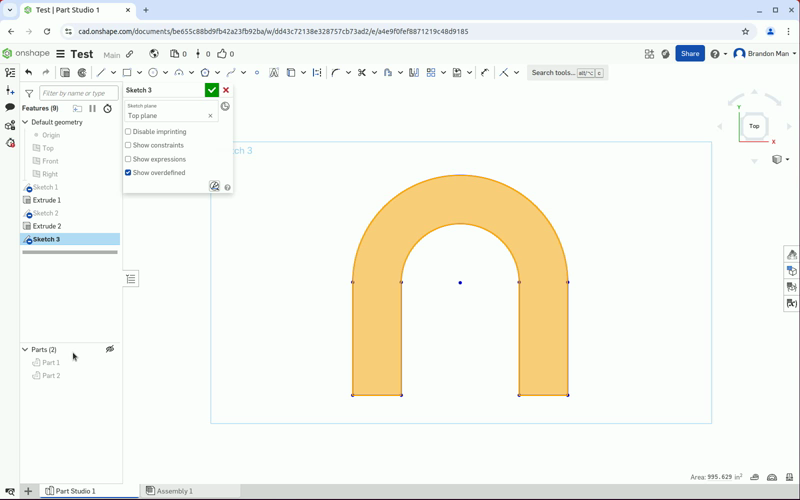
key(shift+e)
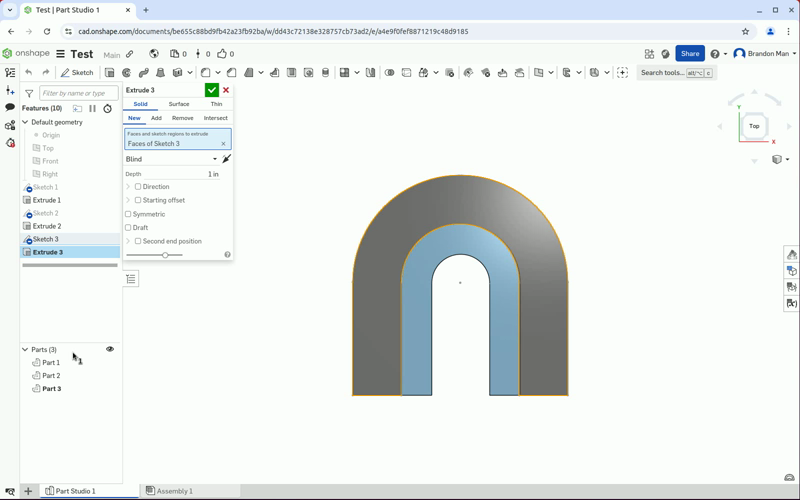
mouse_move(143, 106)
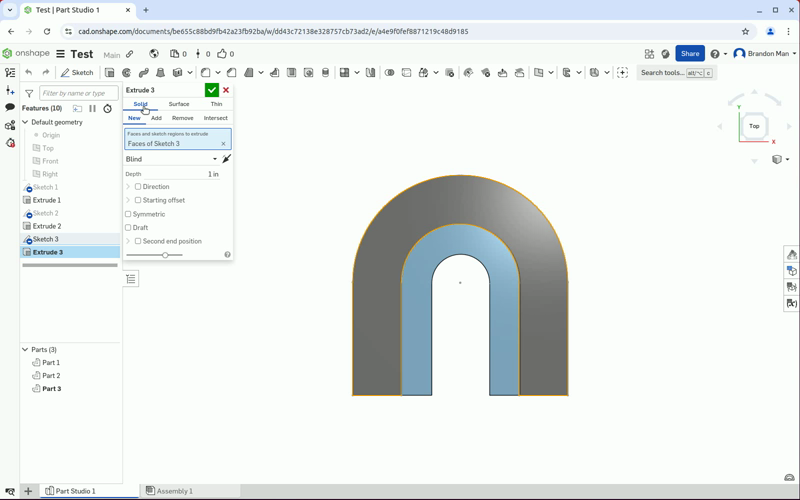
click(143, 106)
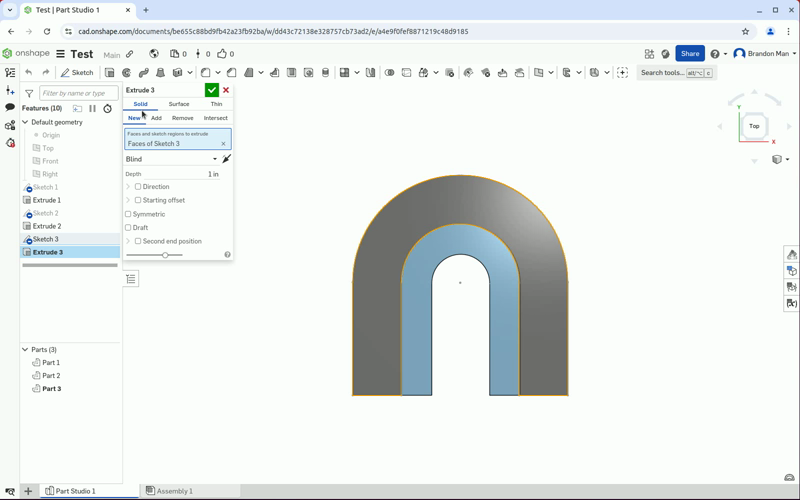
mouse_move(137, 120)
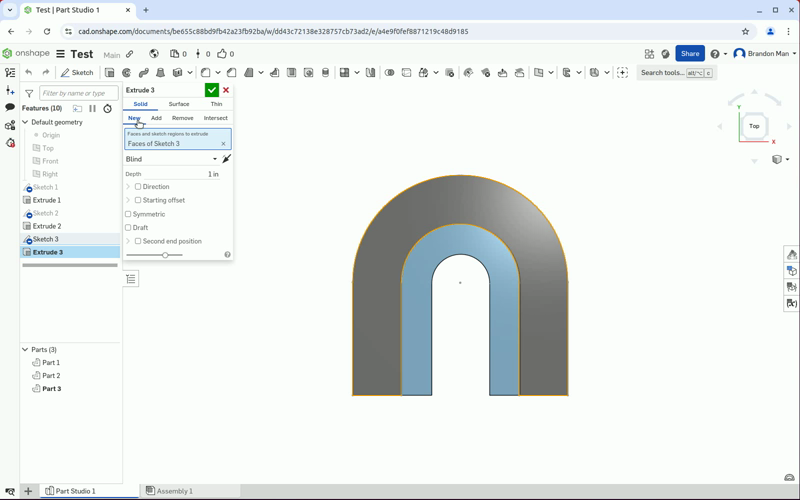
click(137, 120)
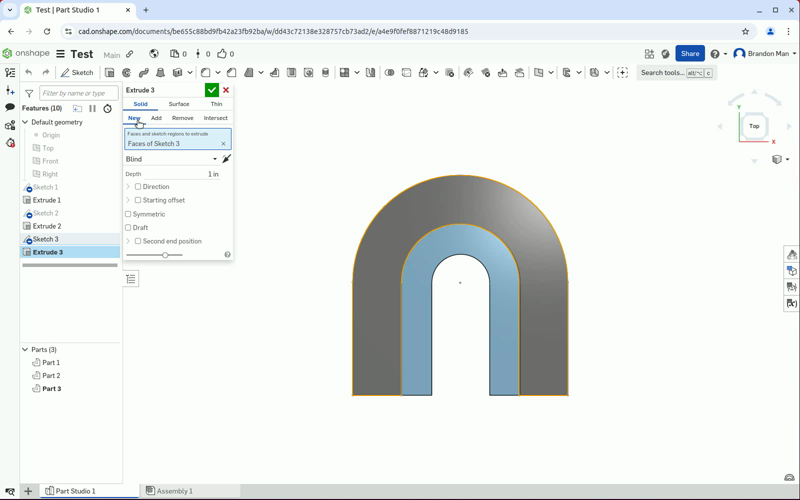
key(tab, 4)
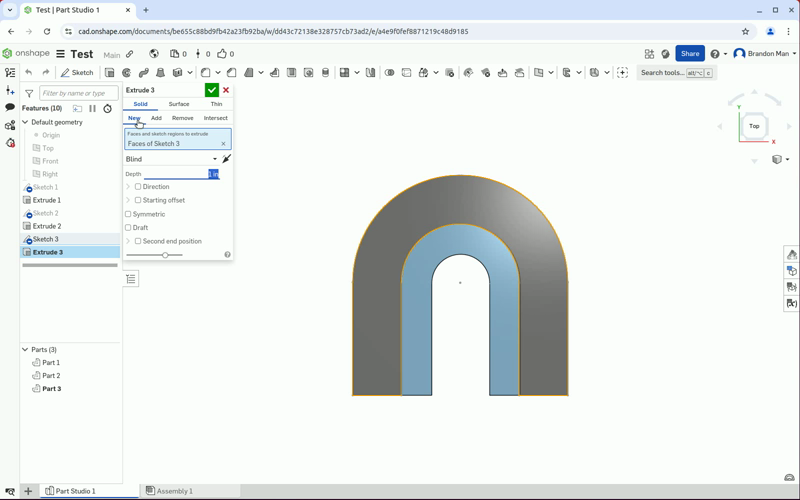
text(3.851)
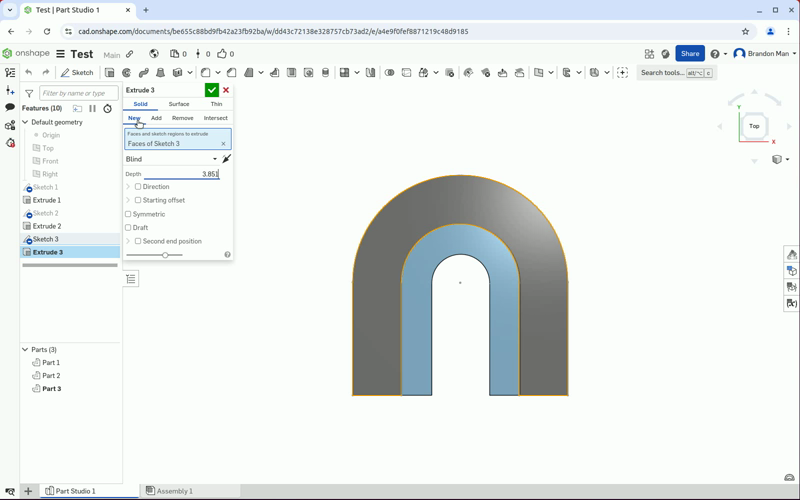
key(enter)
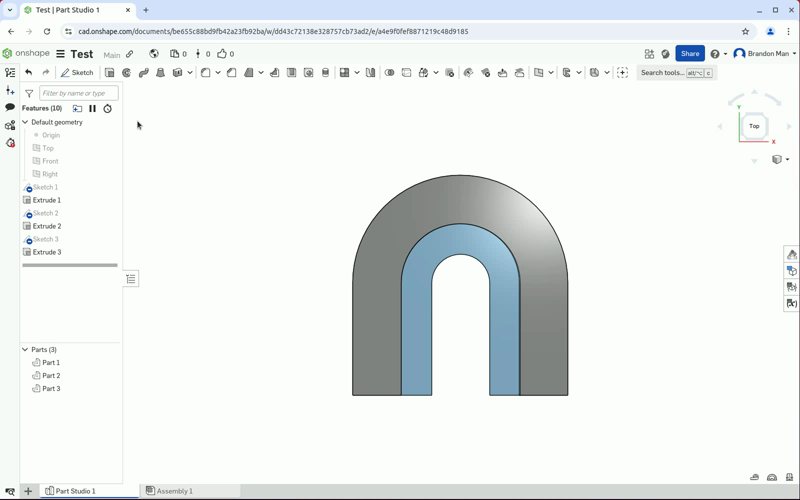
key(shift+h)
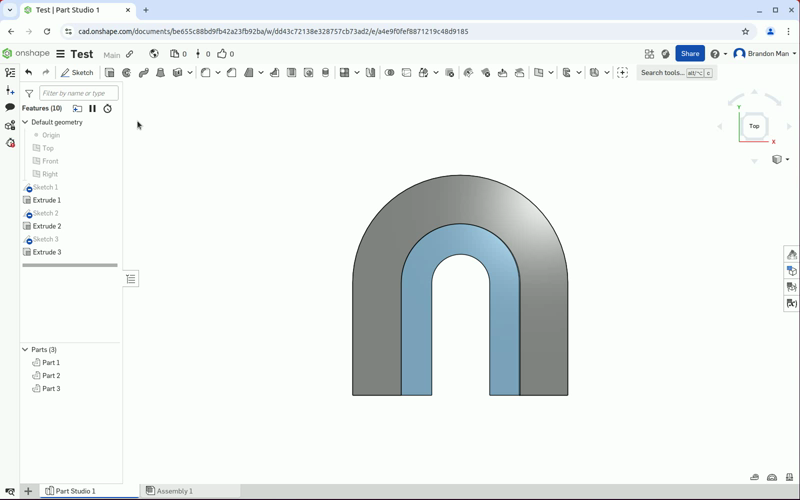
key(shift+h)
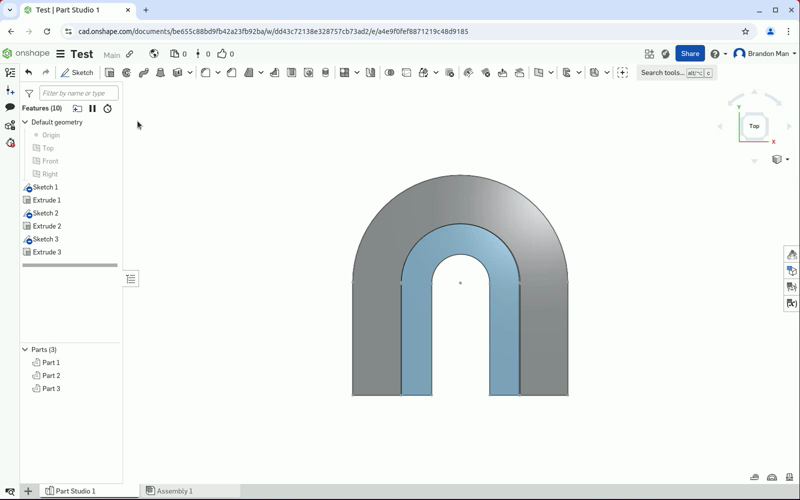
key(shift+7)
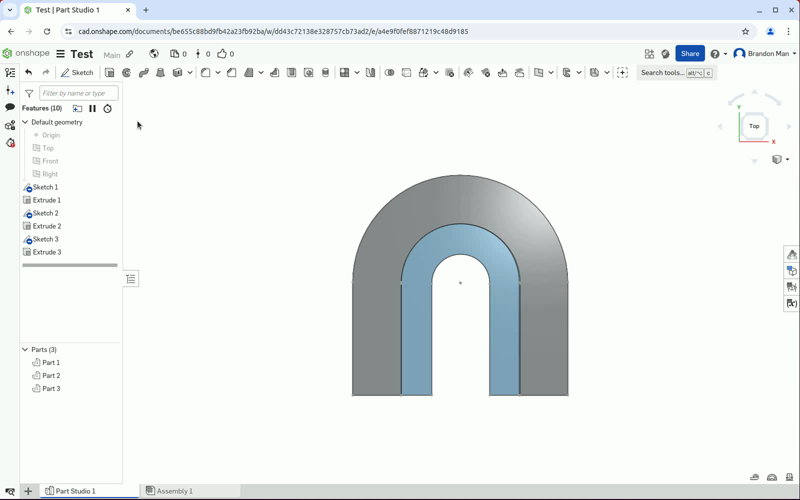
key(up, 3)
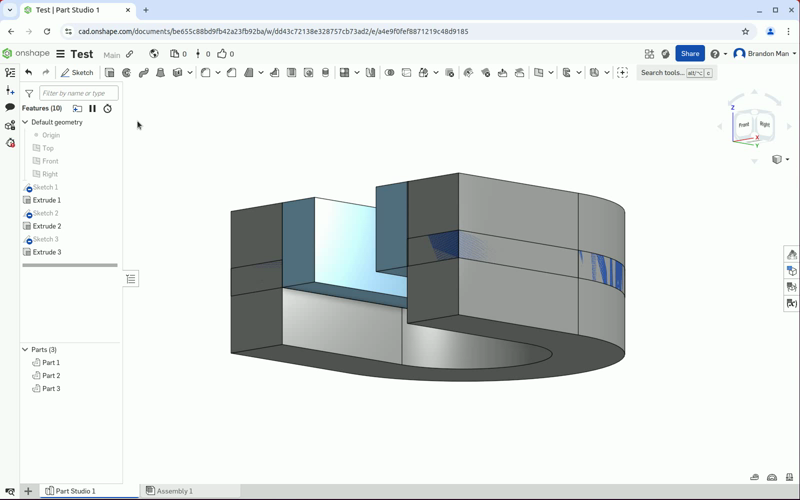
key(left, 3)
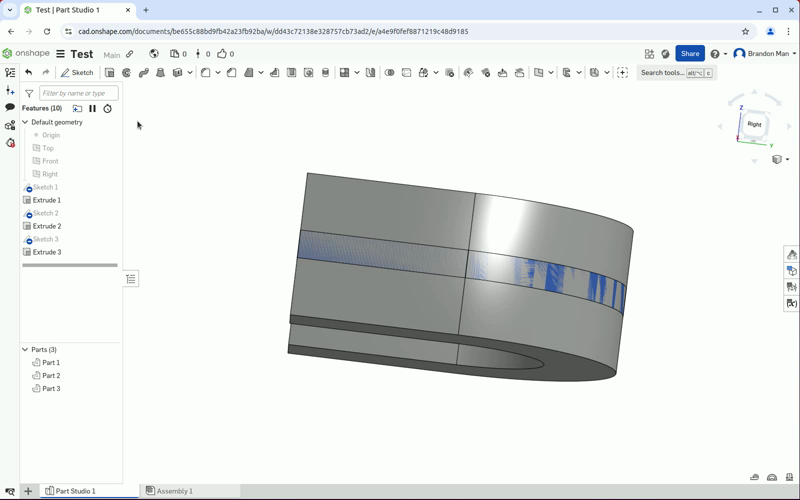
key(right, 3)
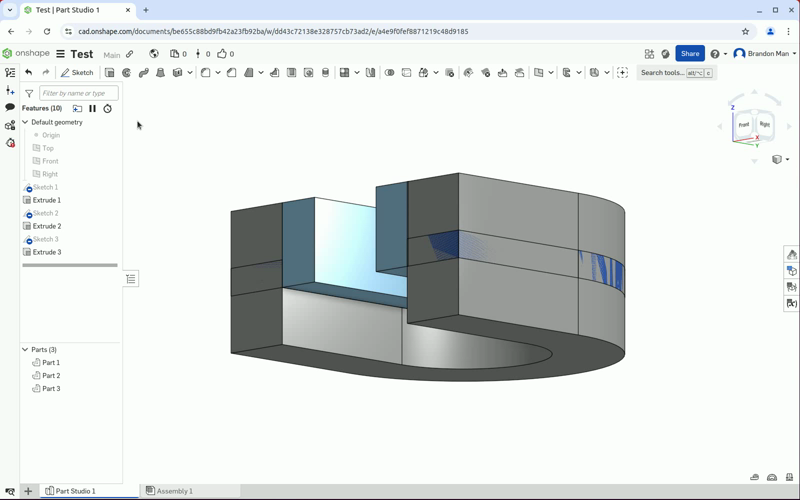
key(down, 3)
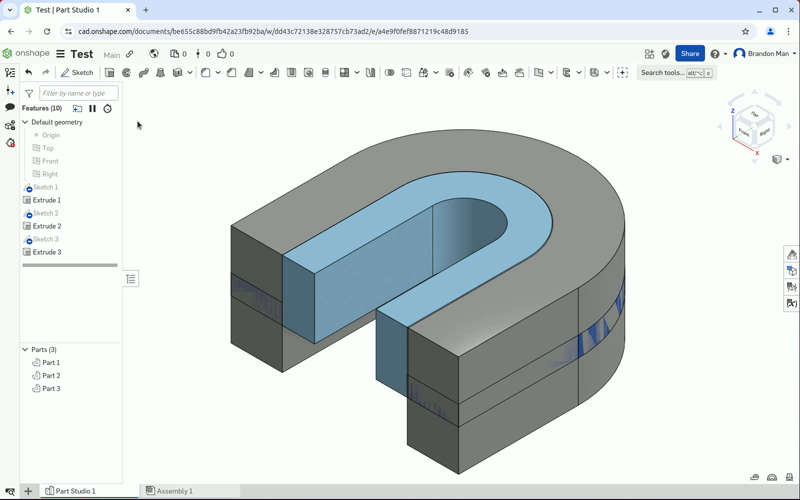
mouse_move(73, 189)
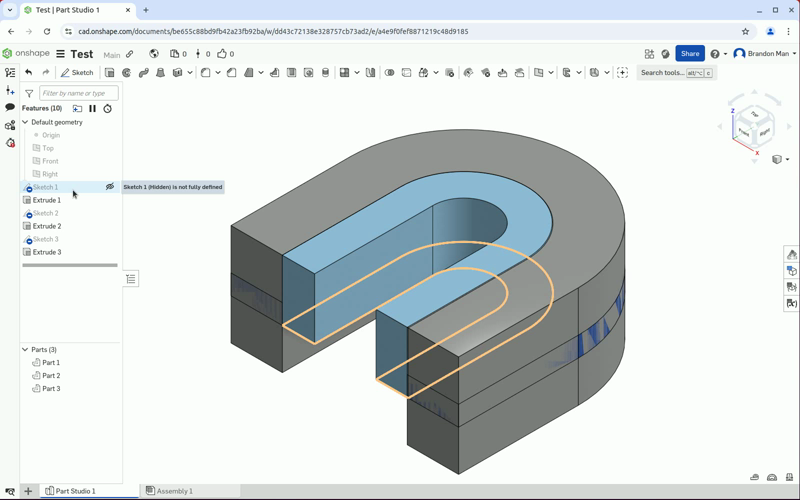
click(73, 189)